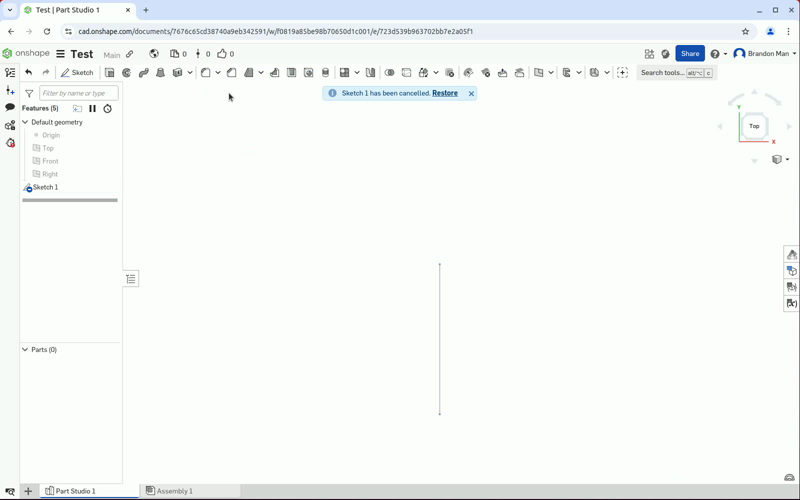
key(shift+h)
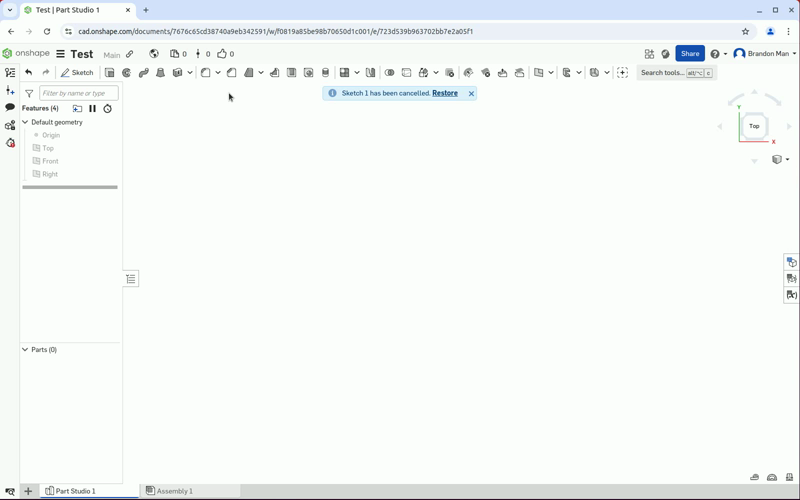
mouse_move(73, 352)
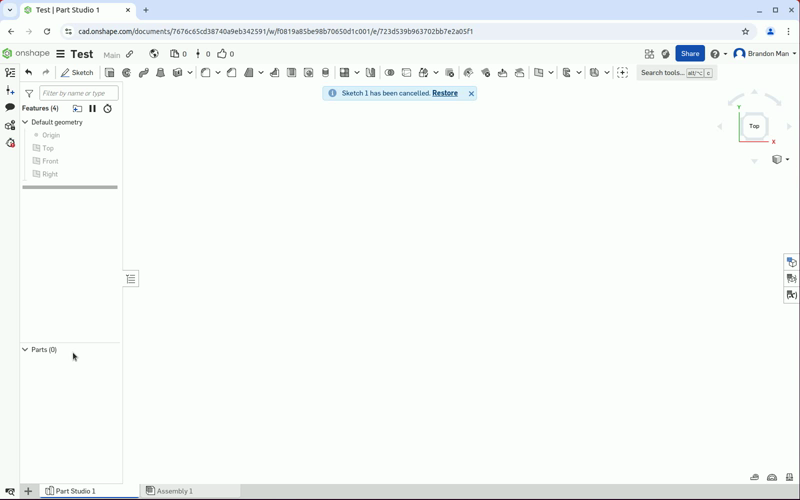
key(y)
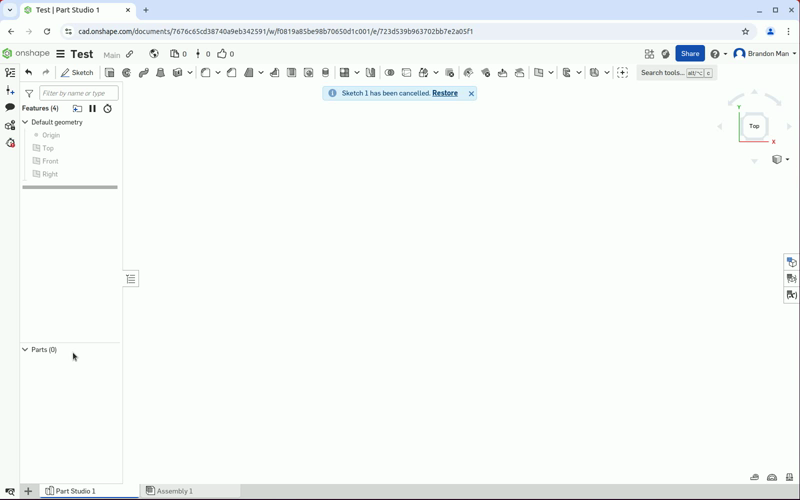
key(shift+p)
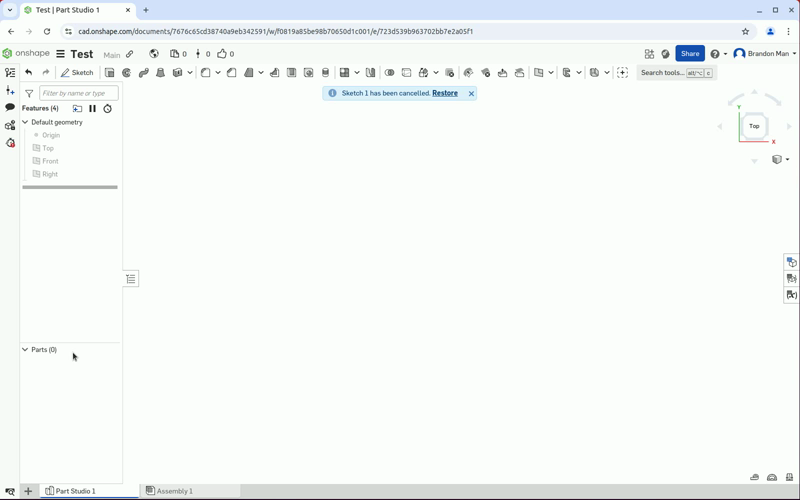
key(space)
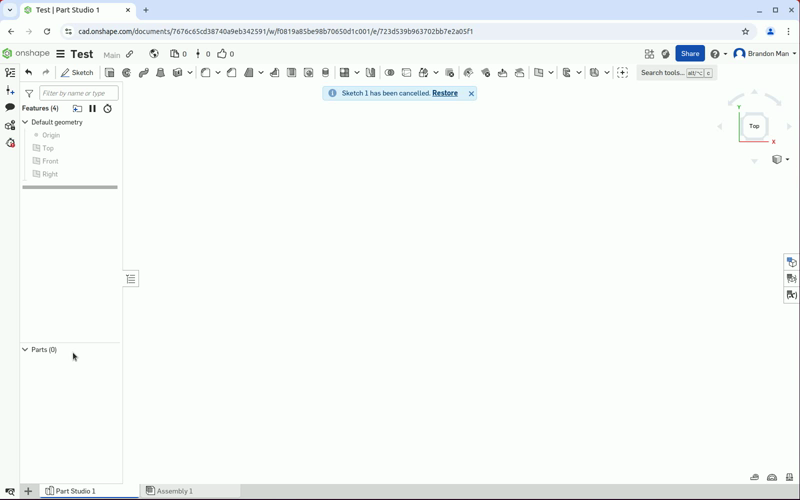
key_down(shift)
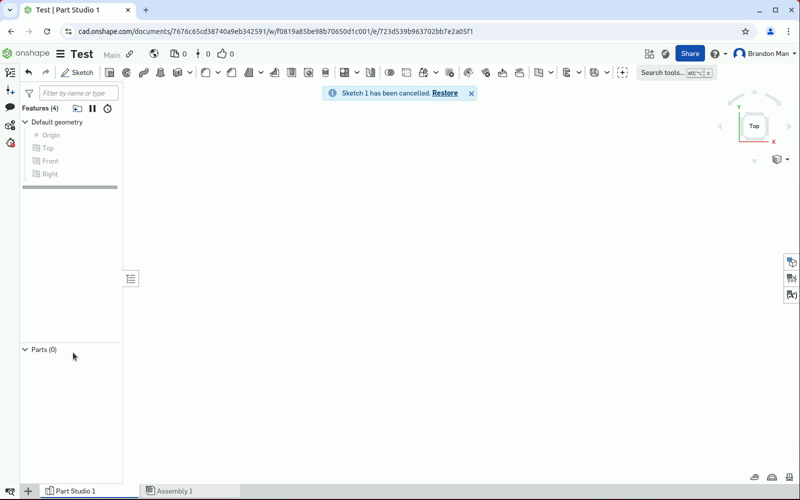
key(up)
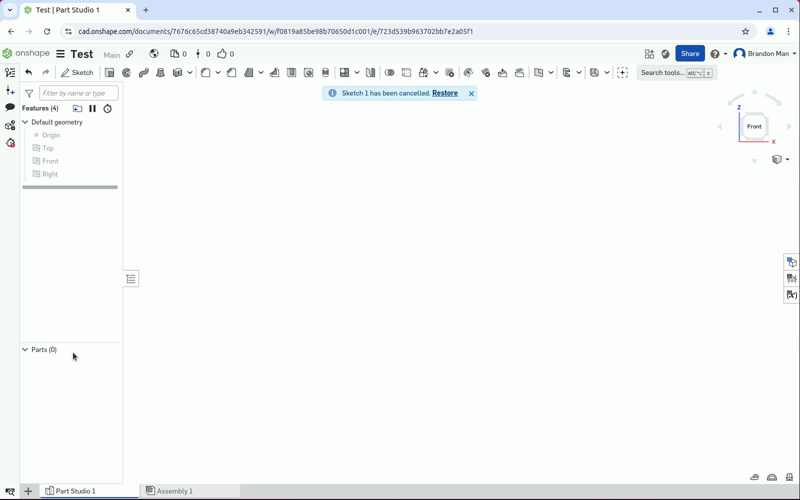
key_up(shift)
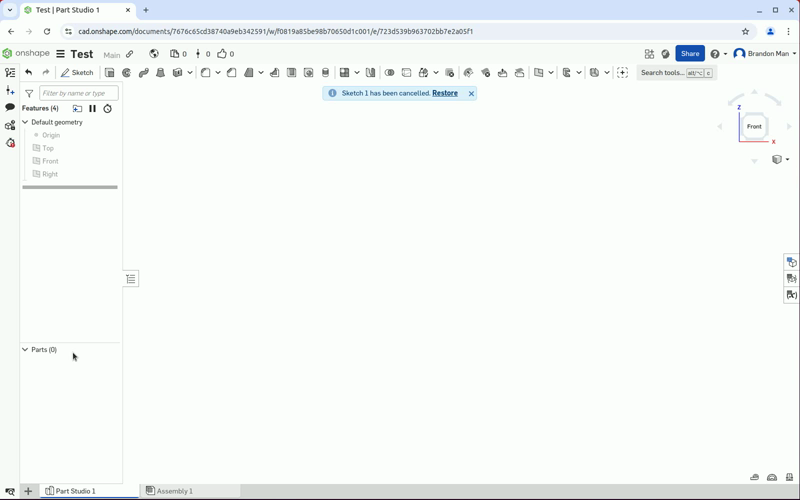
mouse_move(73, 352)
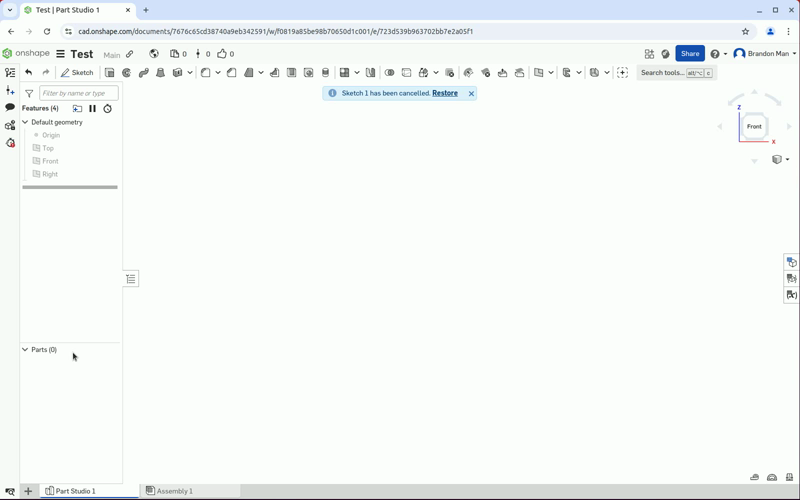
key(shift+y)
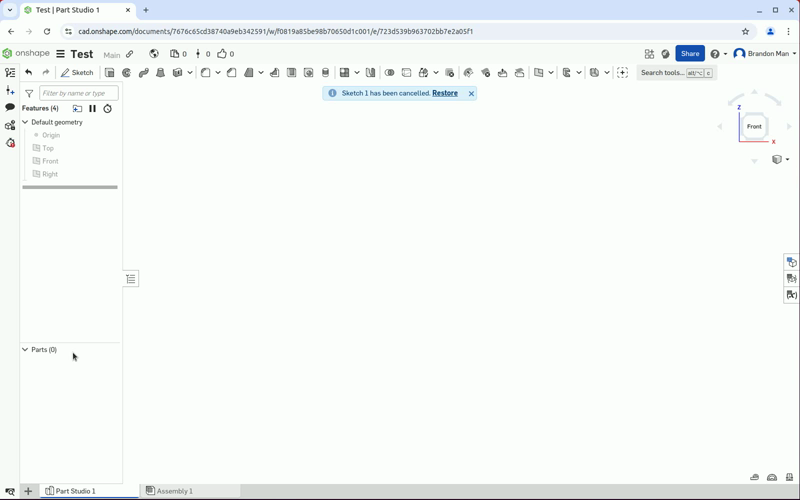
key(shift+s)
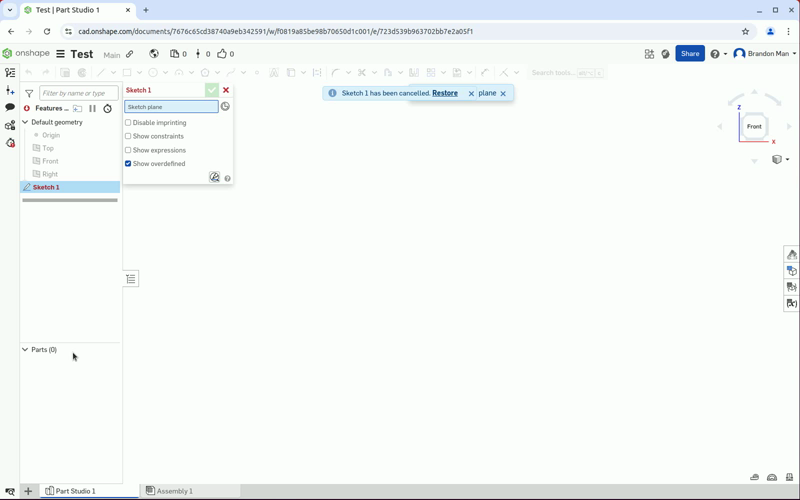
mouse_move(73, 163)
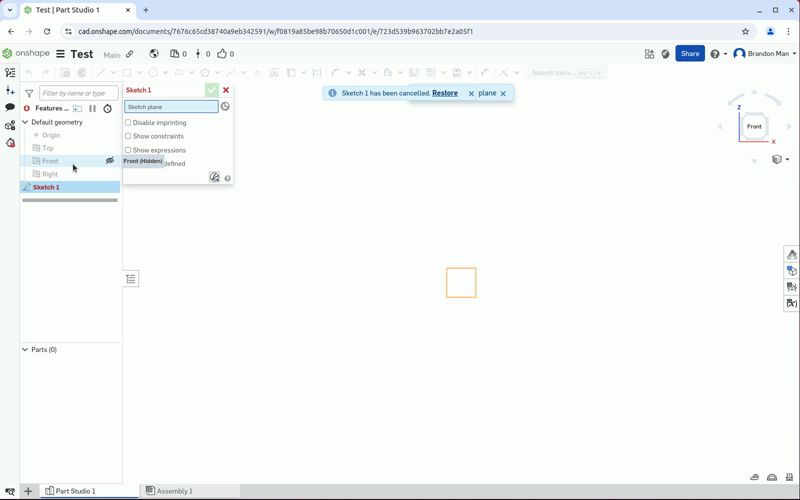
click(73, 163)
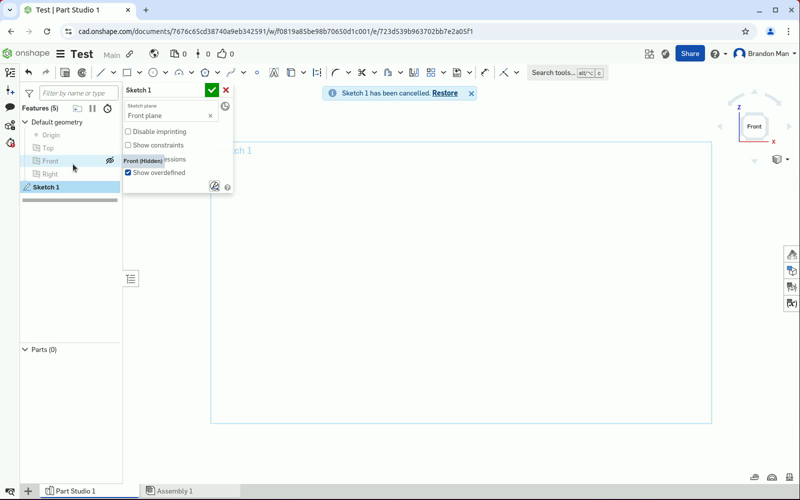
mouse_move(73, 352)
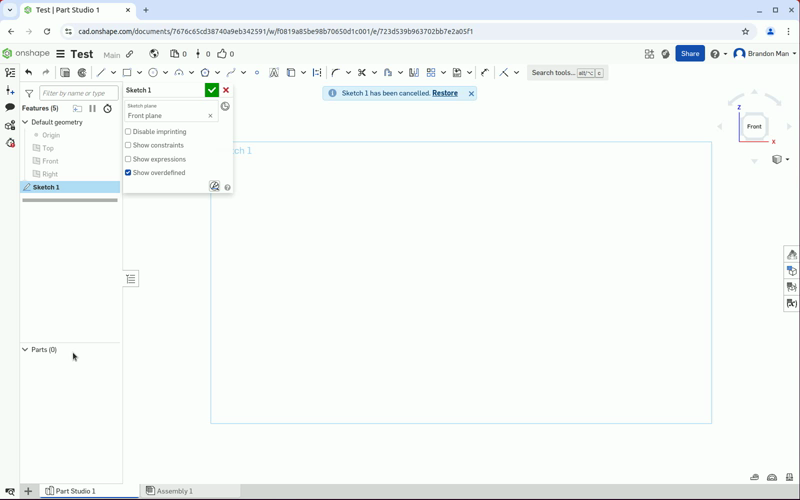
key(y)
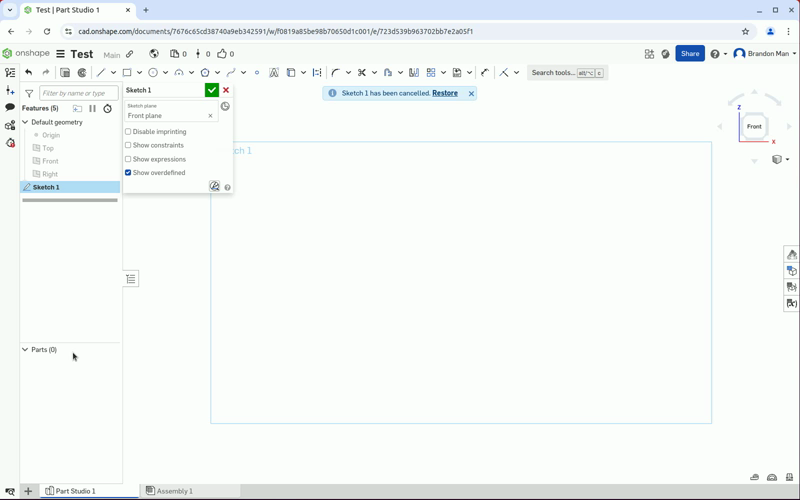
key(c)
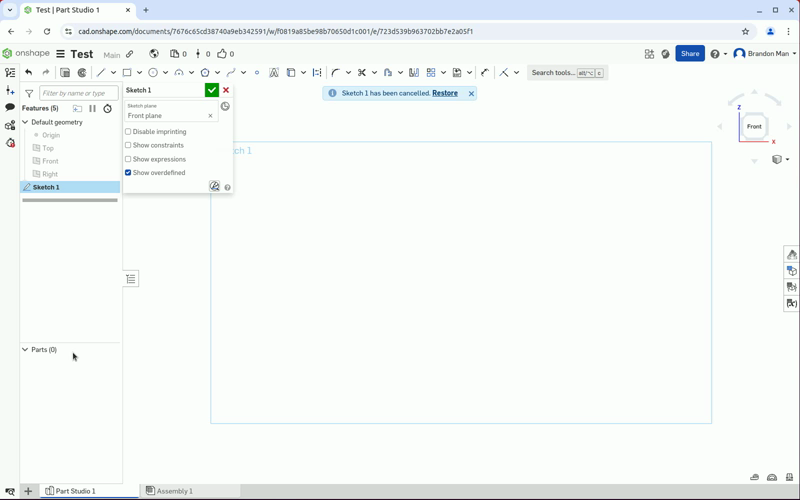
key_down(shift)
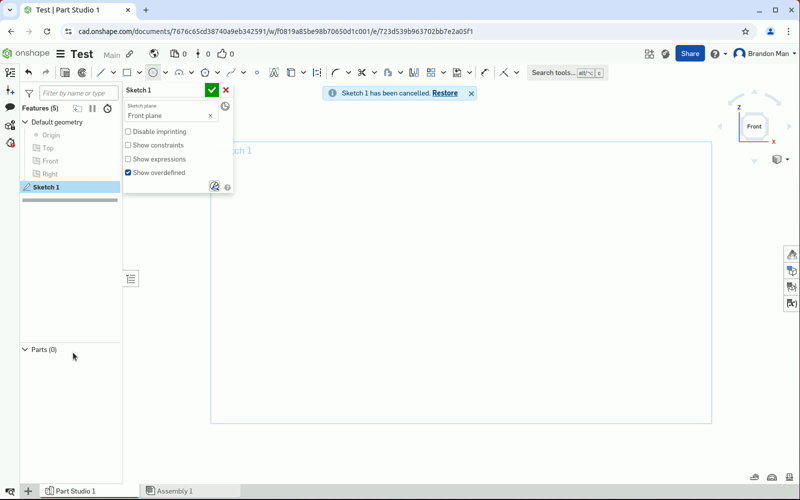
mouse_move(461, 282)
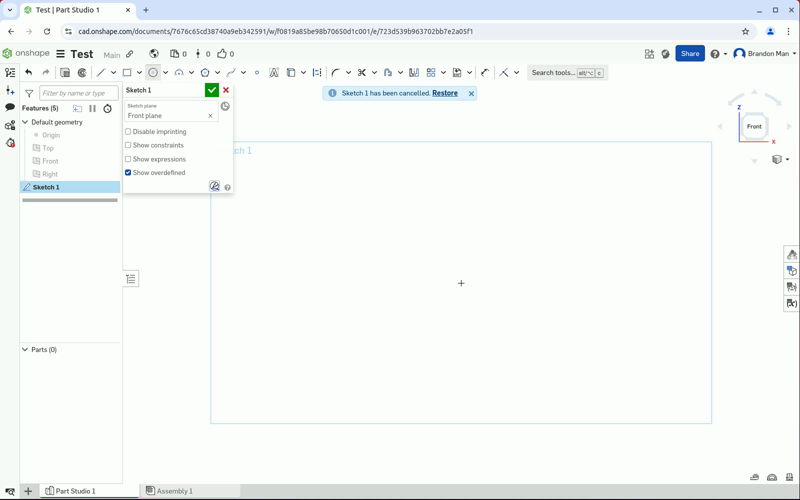
click(461, 282)
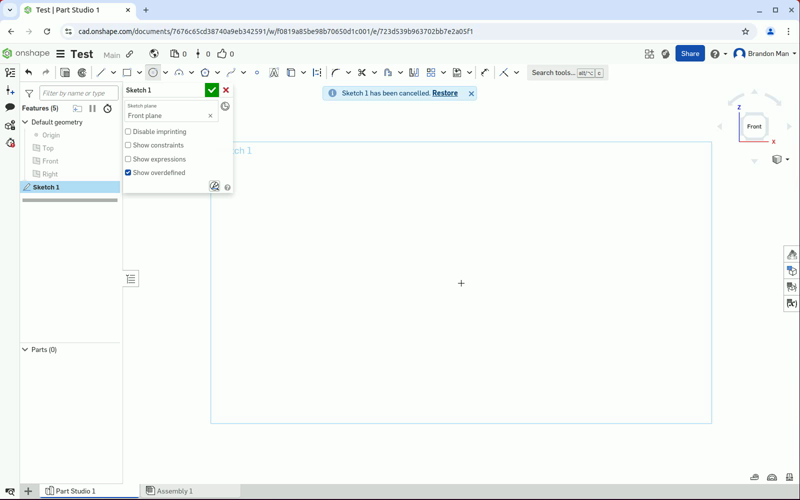
key_up(shift)
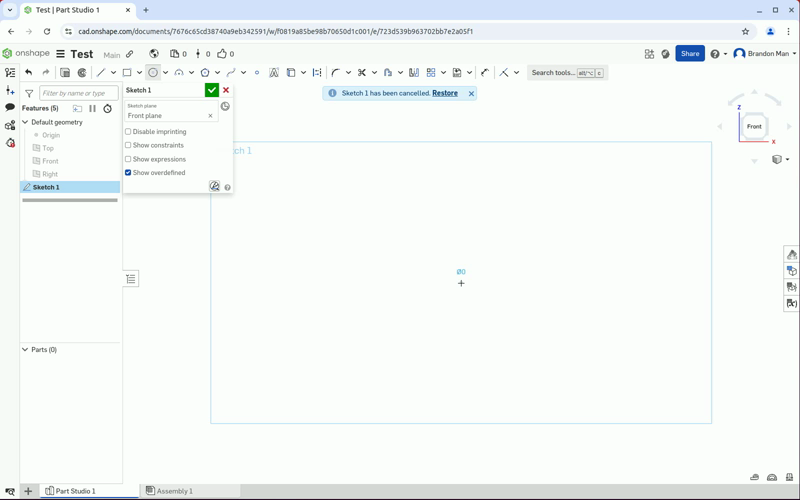
mouse_move(518, 282)
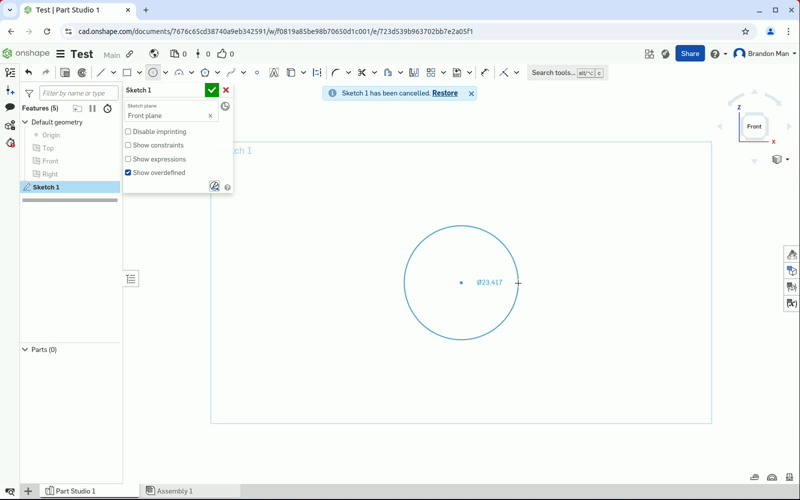
click(518, 282)
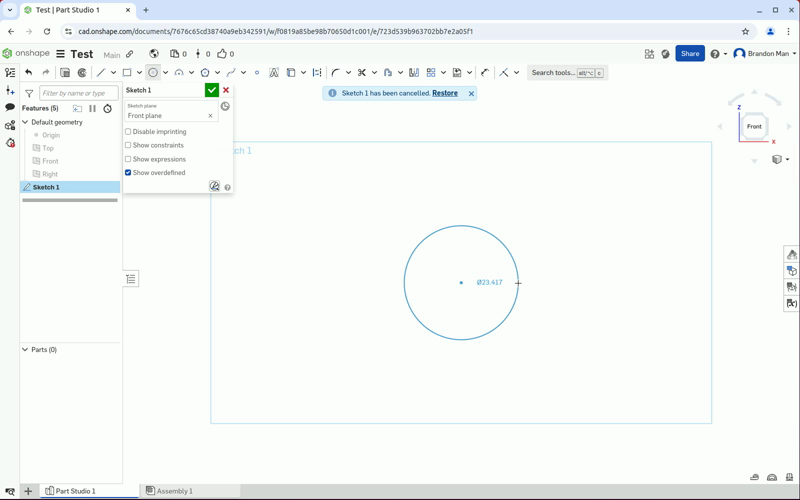
key(esc)
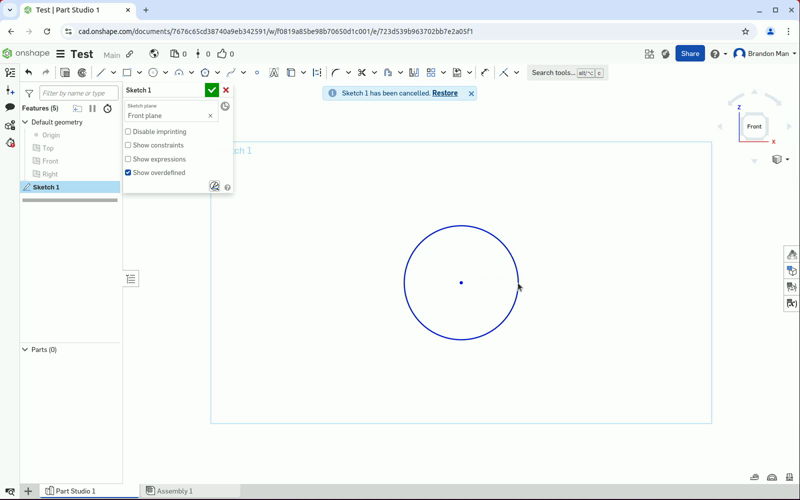
key(c)
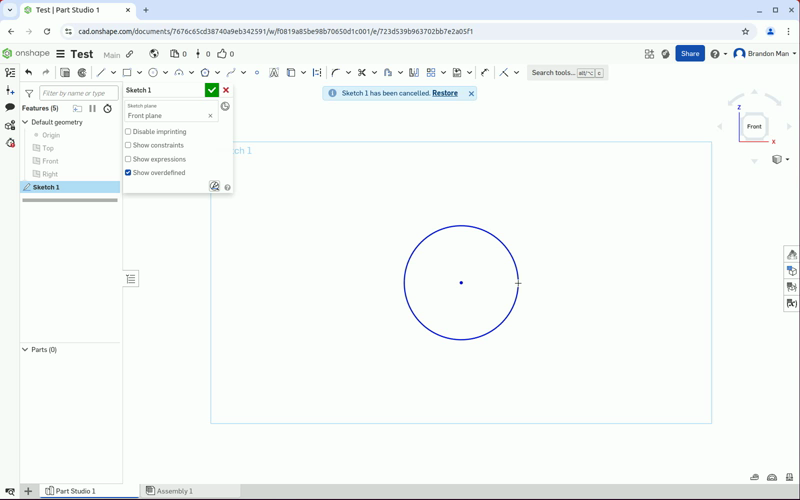
key_down(shift)
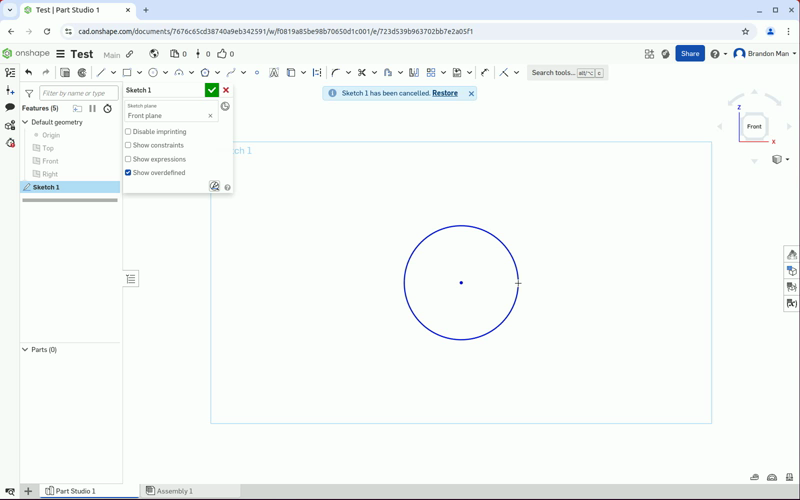
mouse_move(461, 282)
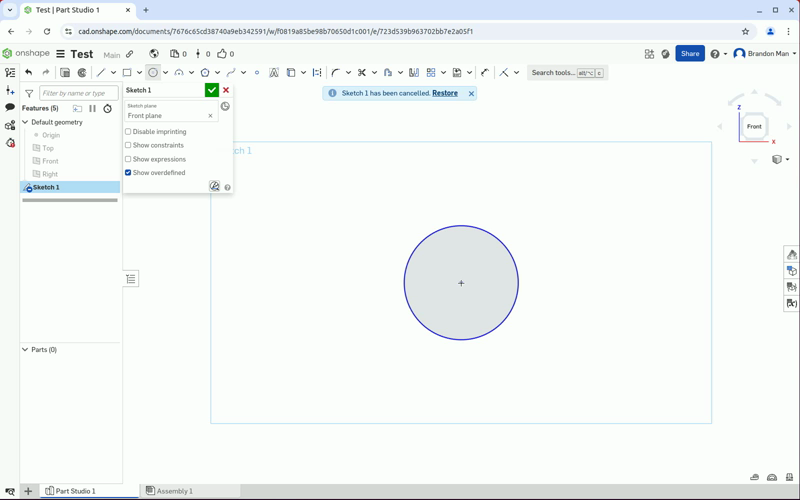
click(461, 282)
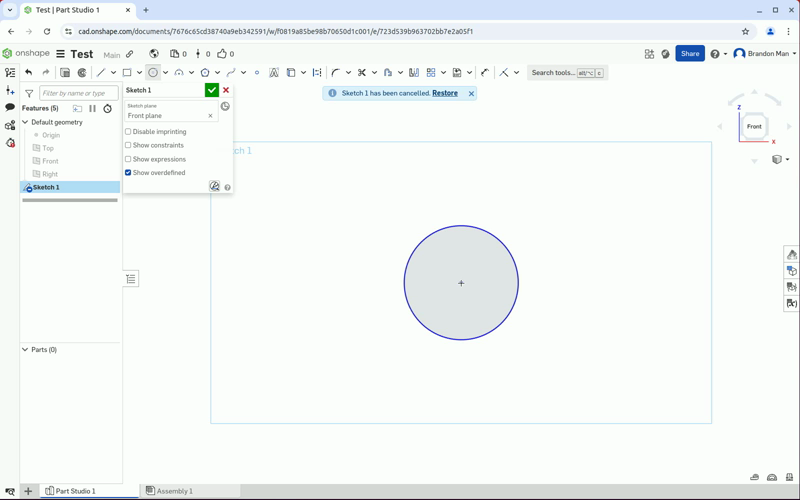
key_up(shift)
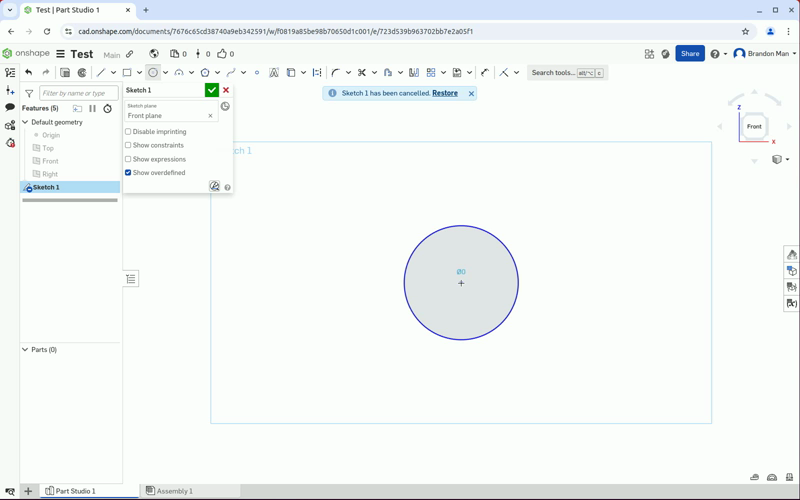
mouse_move(493, 282)
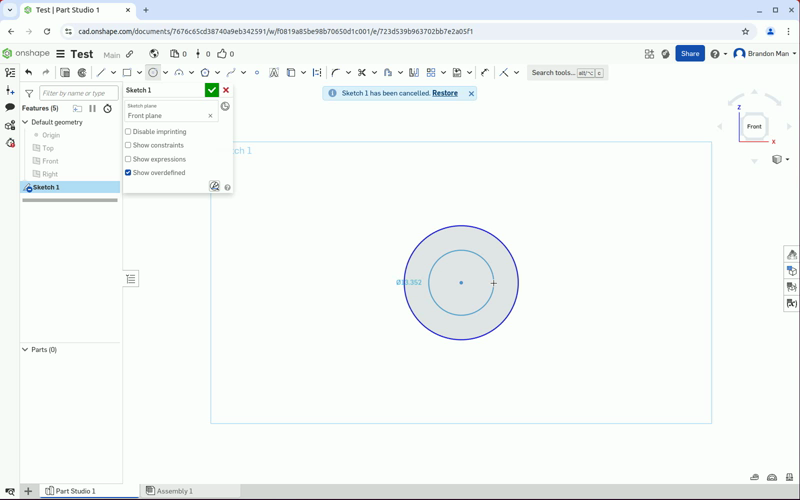
click(493, 282)
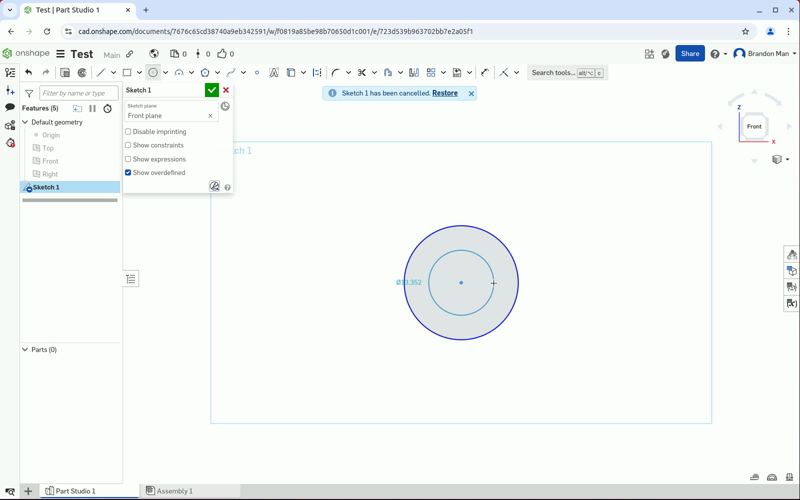
key(esc)
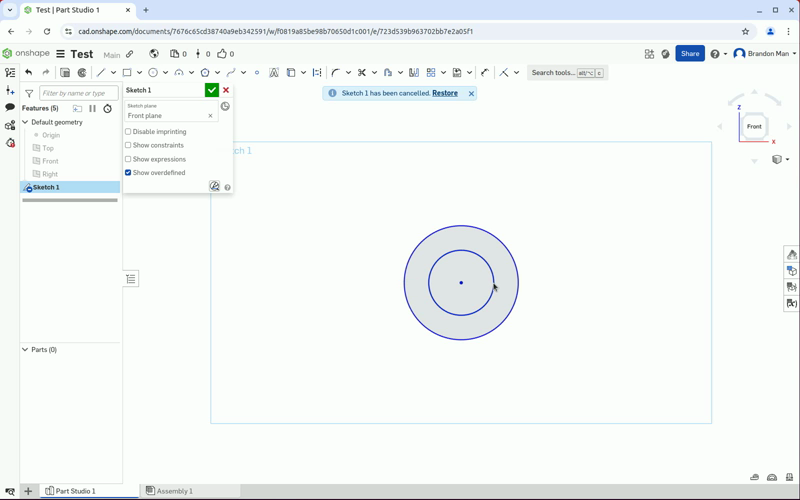
mouse_move(456, 333)
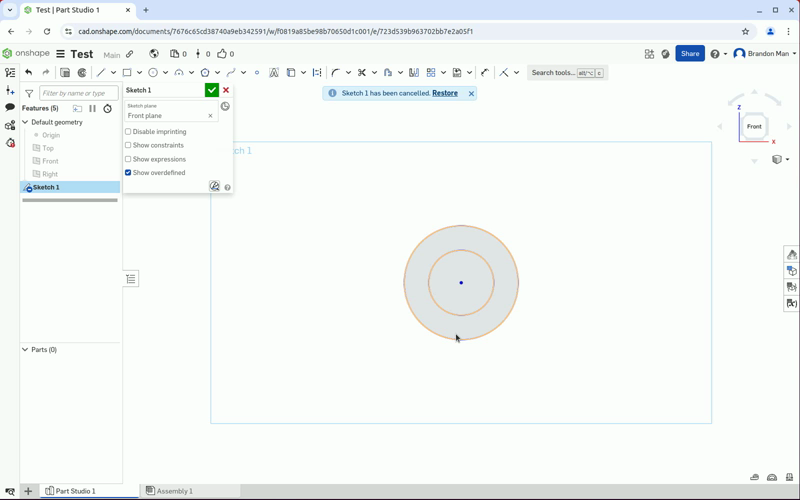
click(456, 333)
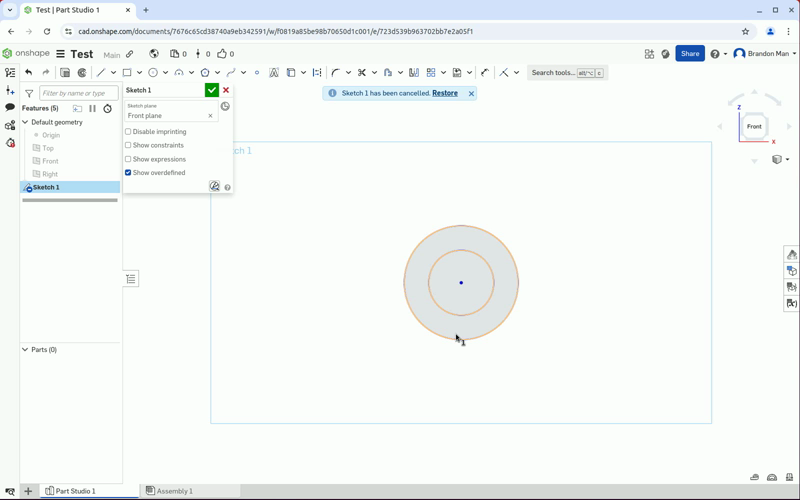
mouse_move(73, 352)
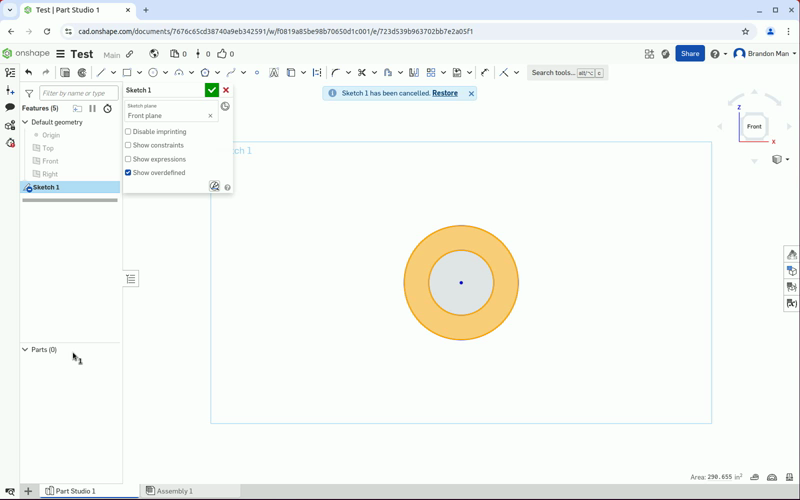
key(shift+y)
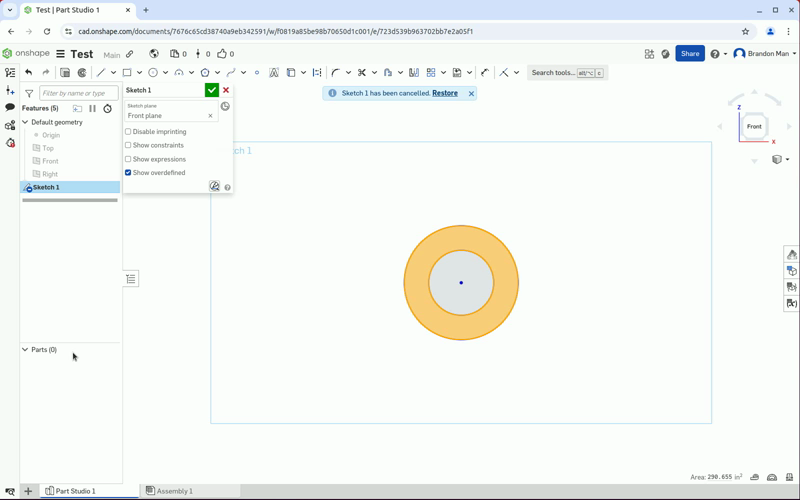
key(shift+e)
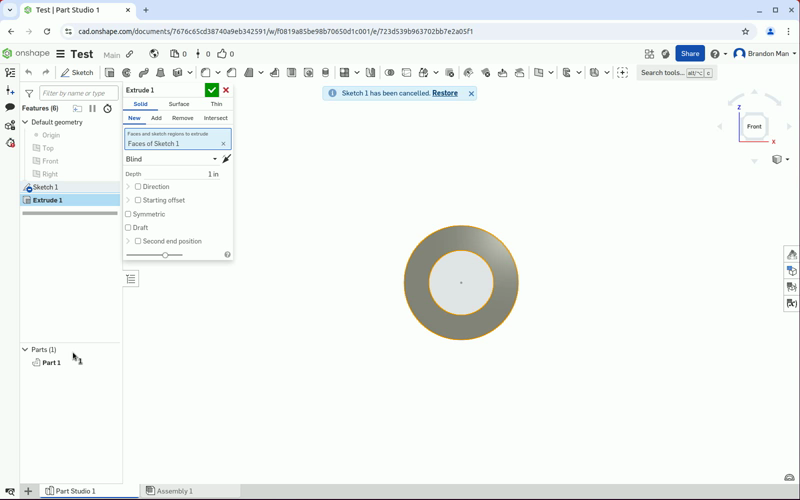
mouse_move(143, 106)
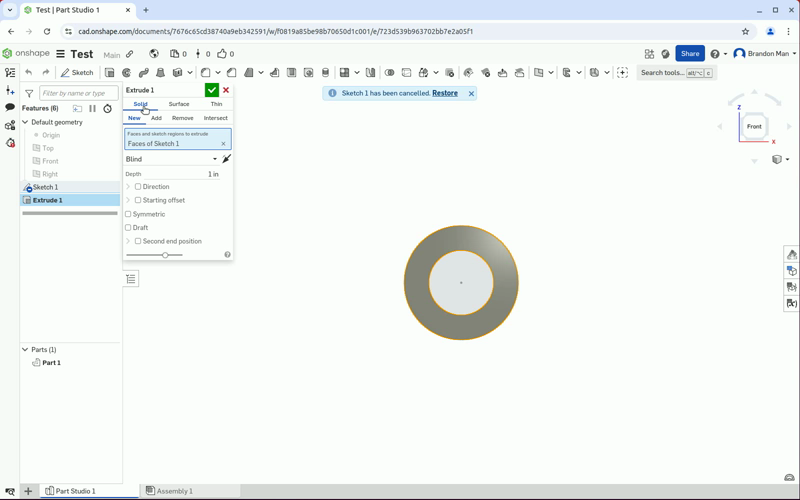
click(143, 106)
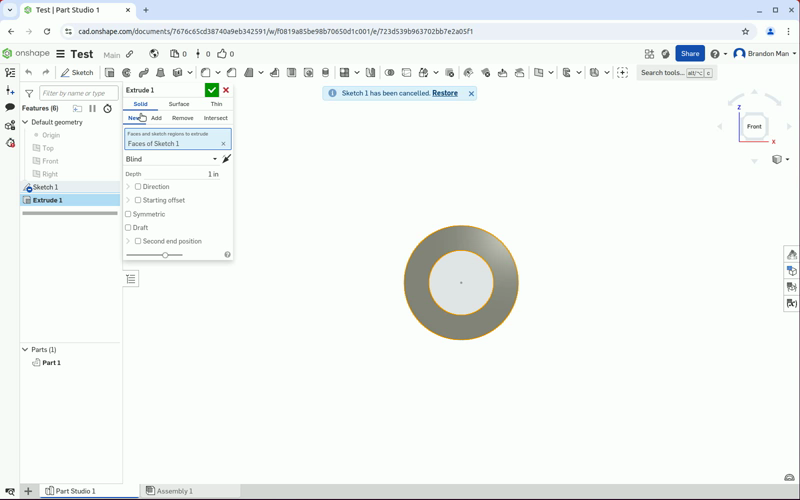
mouse_move(137, 120)
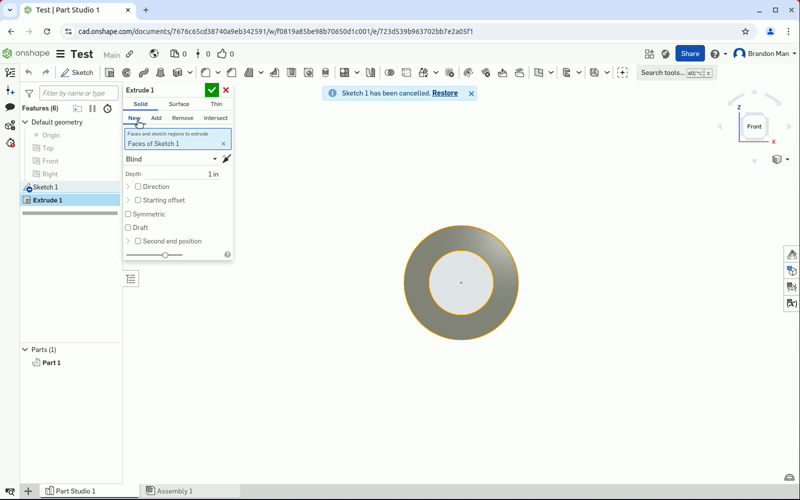
click(137, 120)
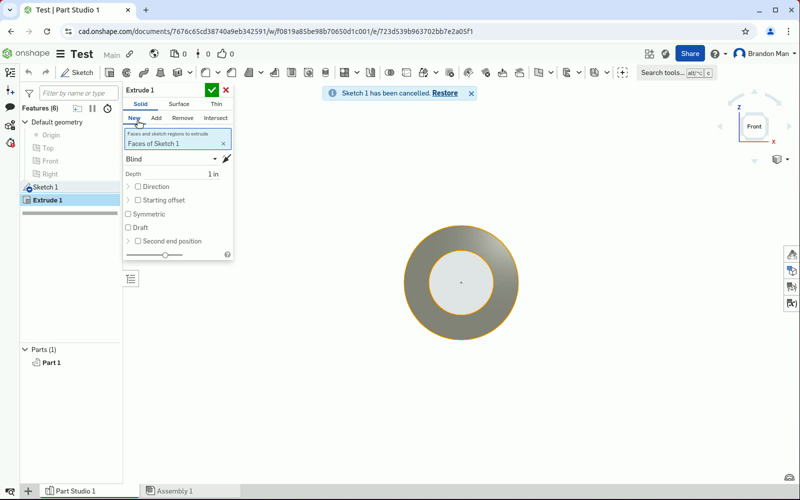
key(tab, 4)
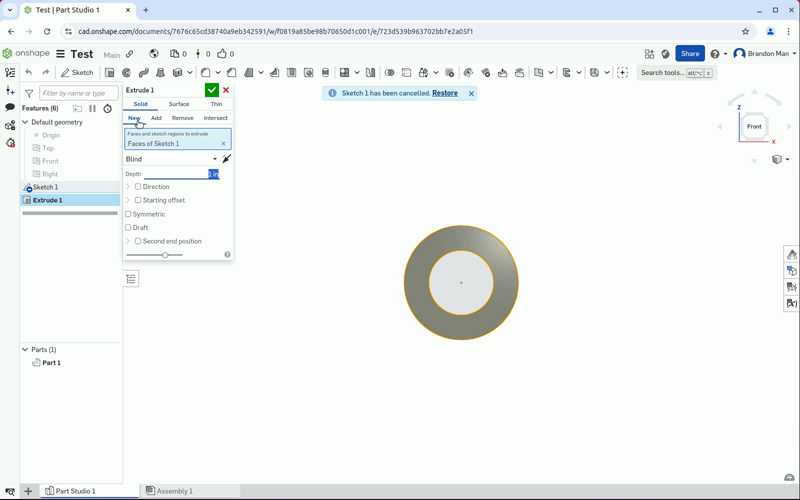
text(33.218)
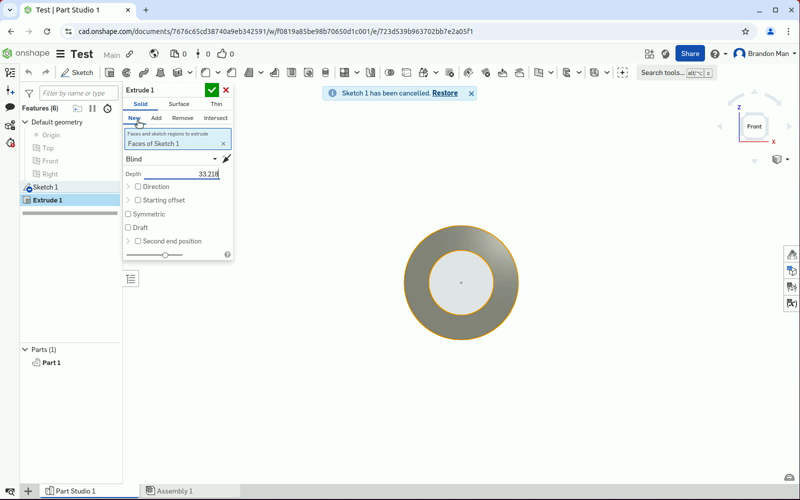
key(tab, 3)
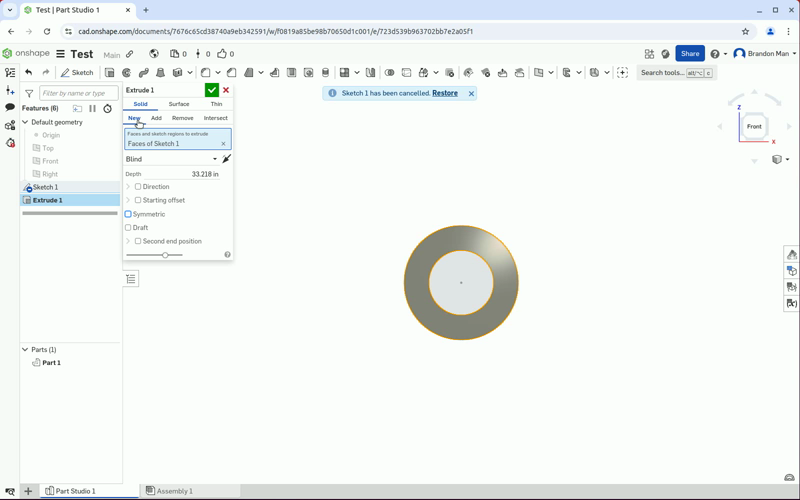
key(space)
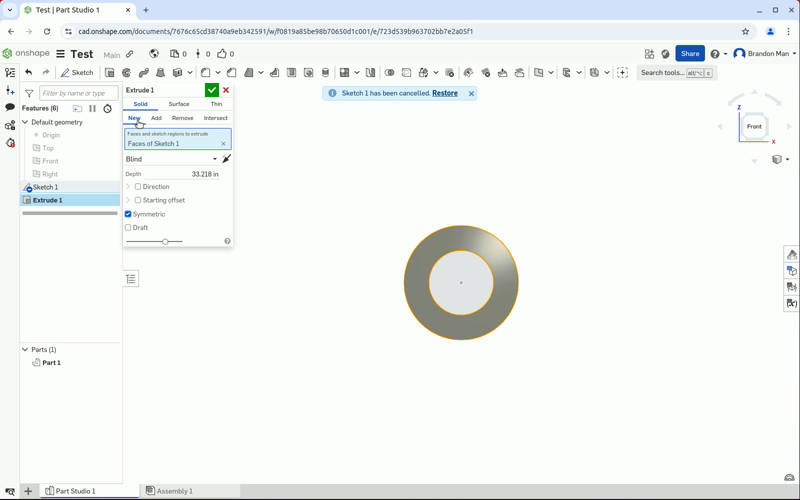
key(enter)
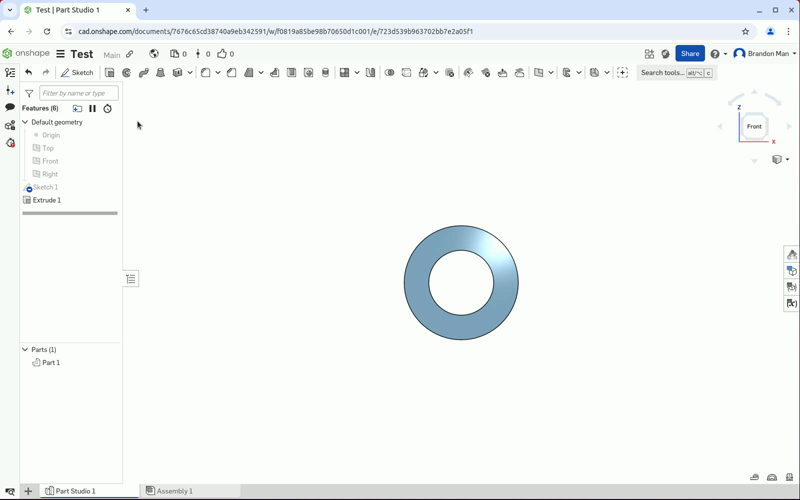
key(shift+h)
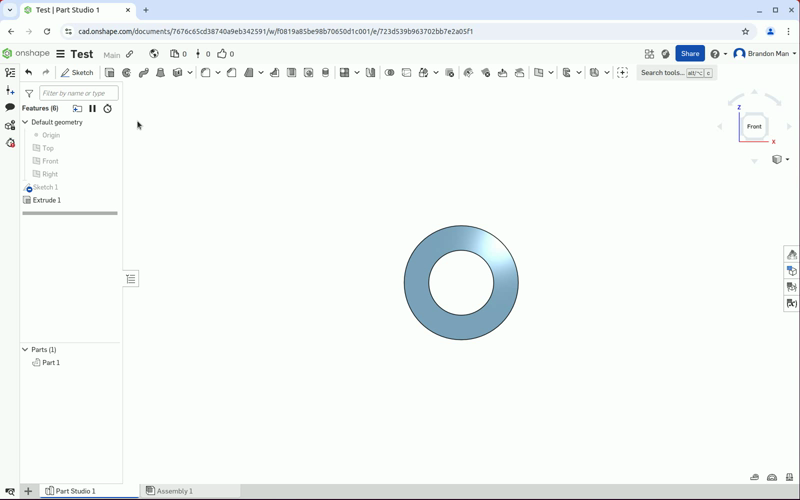
key(shift+h)
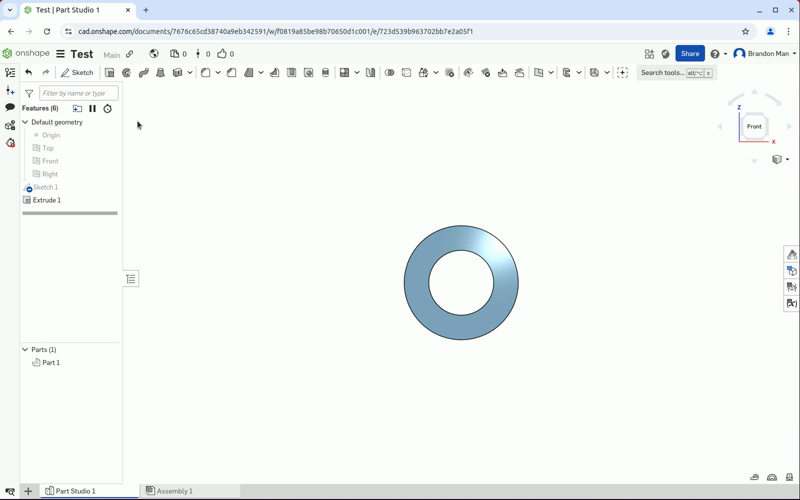
mouse_move(73, 189)
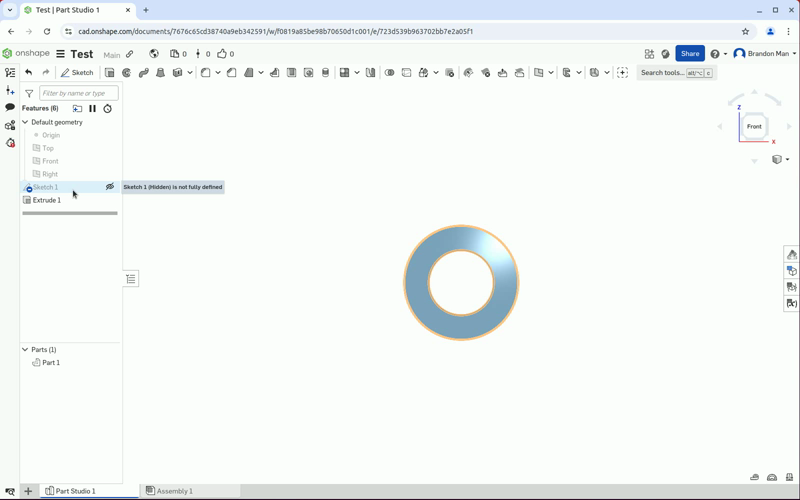
click(73, 189)
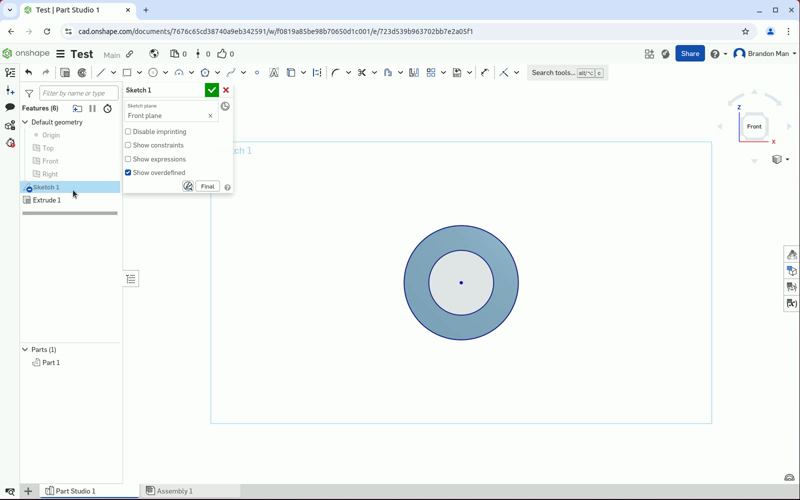
mouse_move(229, 92)
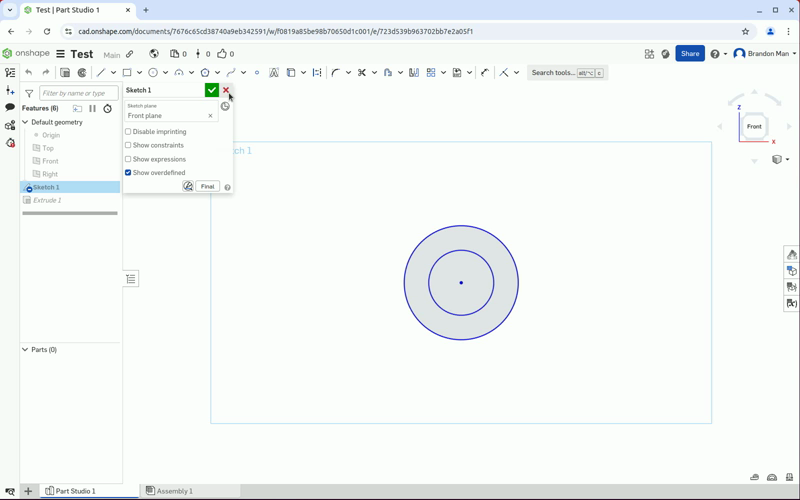
click(229, 92)
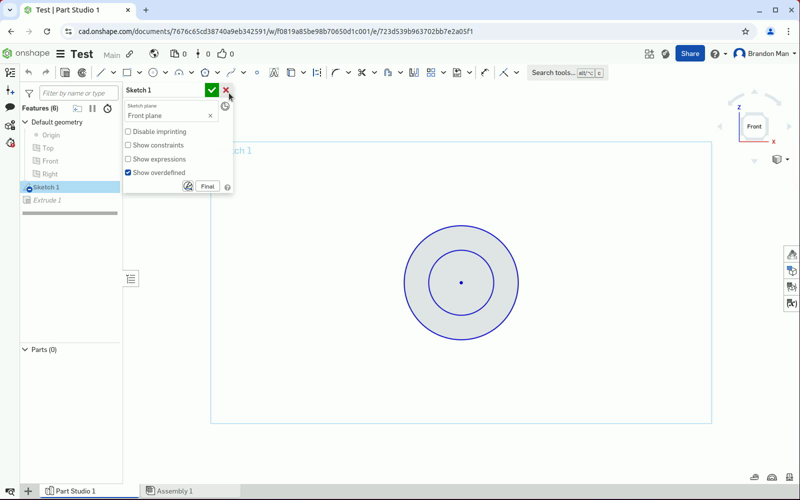
key(shift+s)
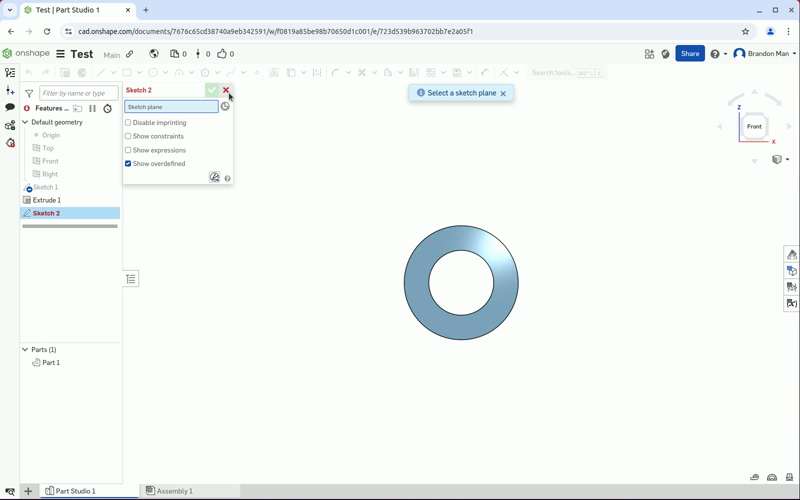
mouse_move(73, 163)
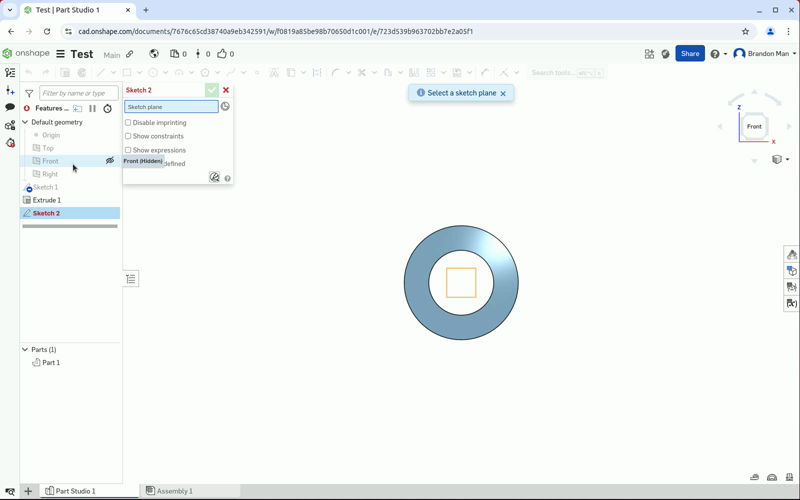
click(73, 163)
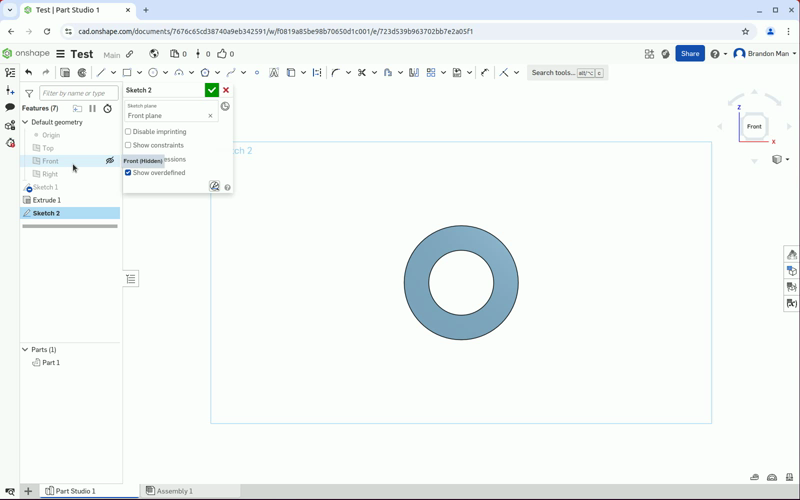
mouse_move(73, 352)
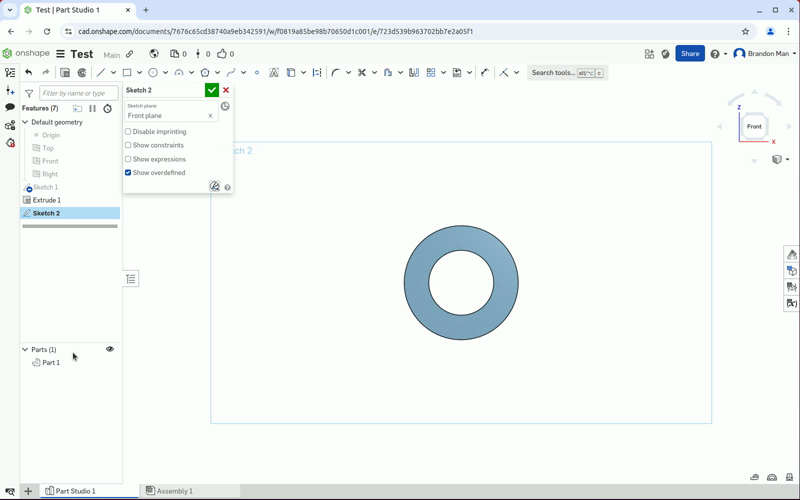
key(y)
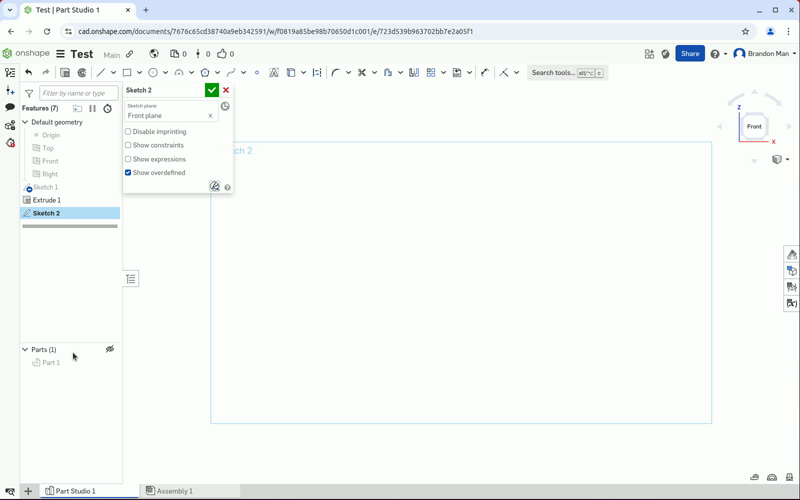
key(l)
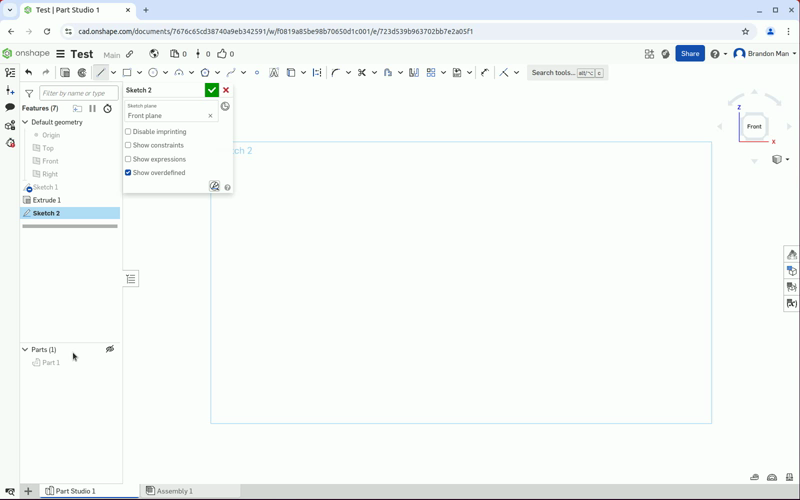
key_down(shift)
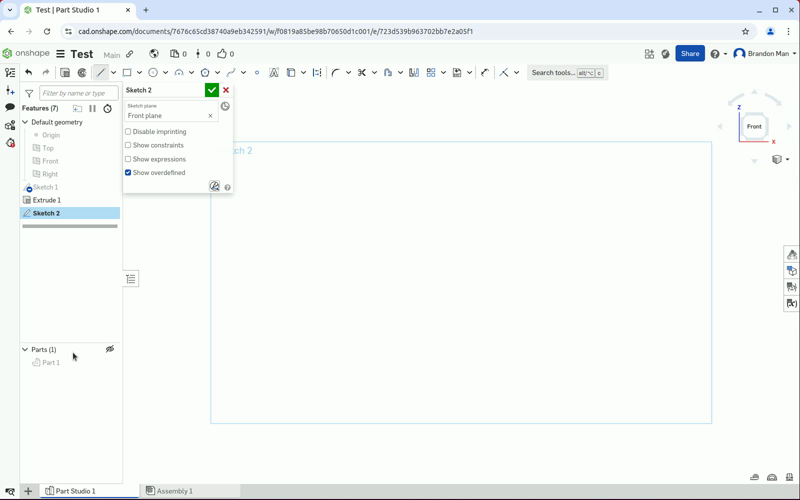
mouse_move(348, 330)
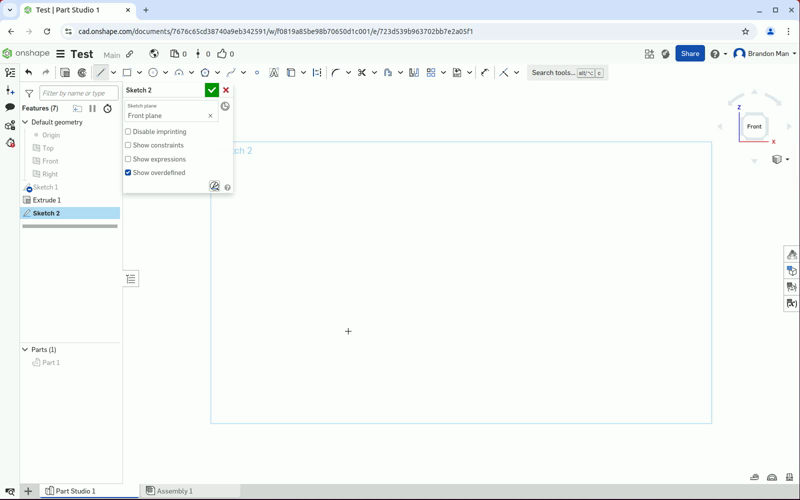
click(348, 330)
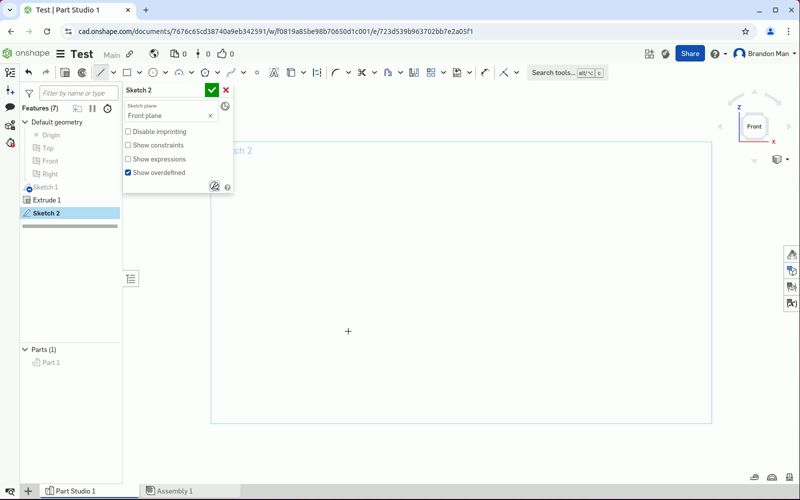
key_up(shift)
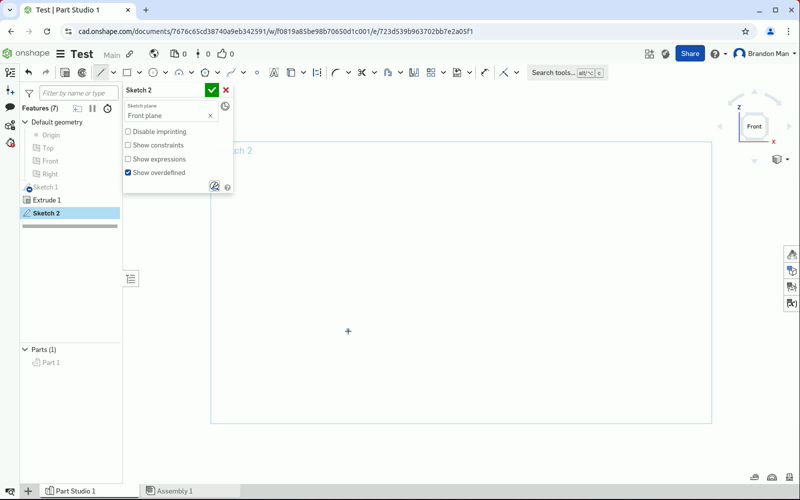
key_down(shift)
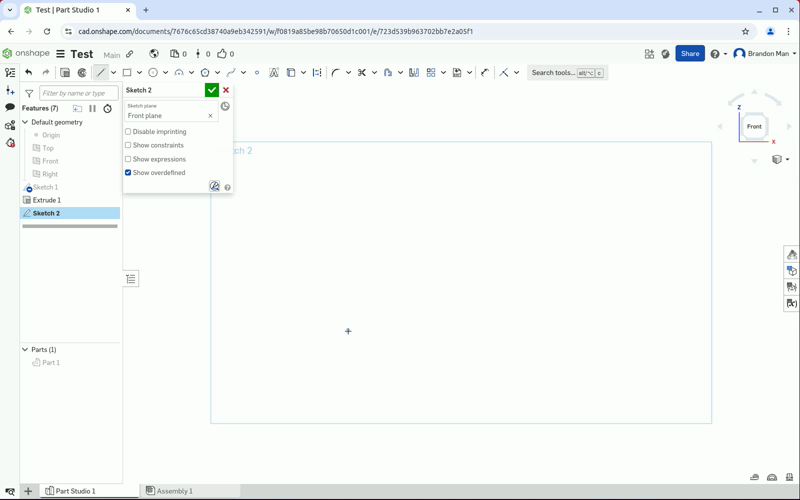
mouse_move(378, 330)
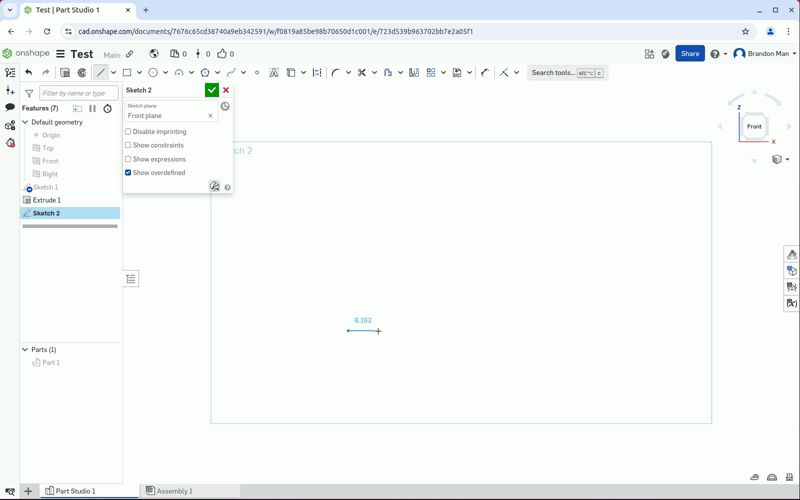
mouse_move(390, 330)
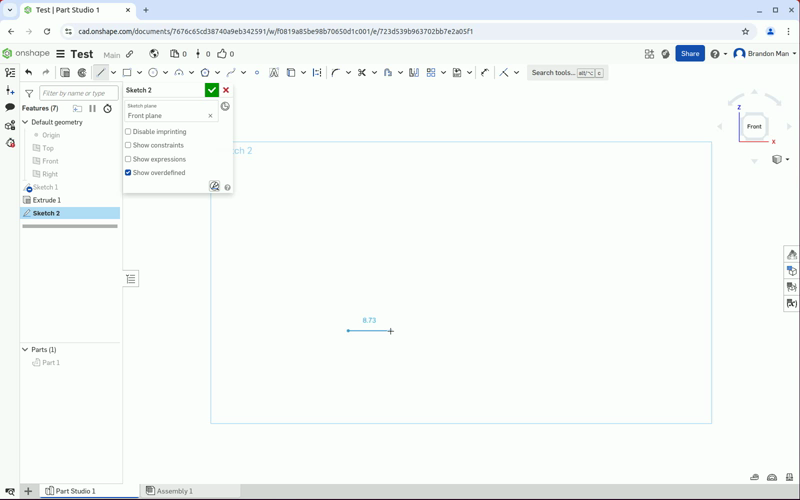
click(390, 330)
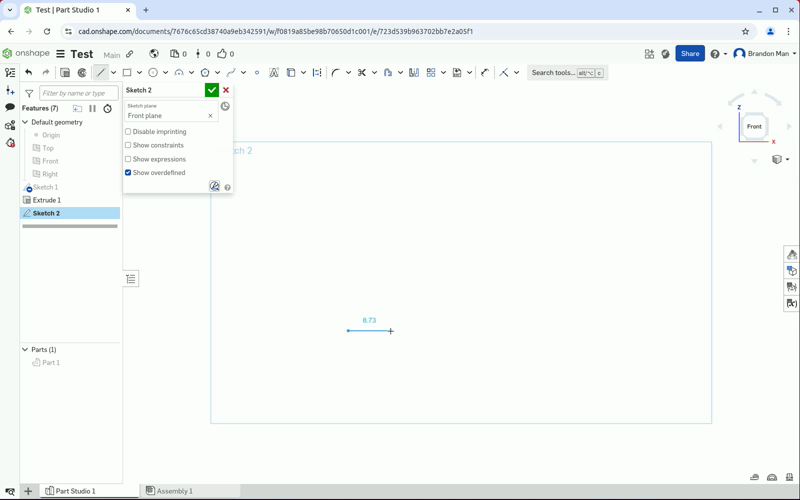
key_up(shift)
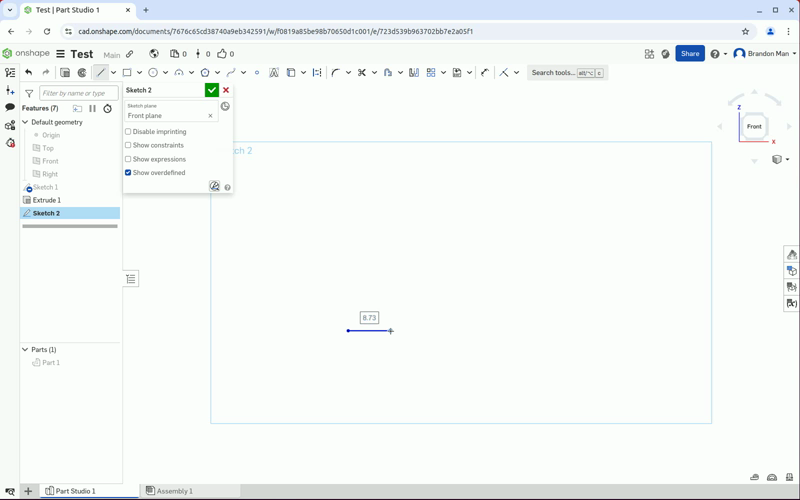
key_down(shift)
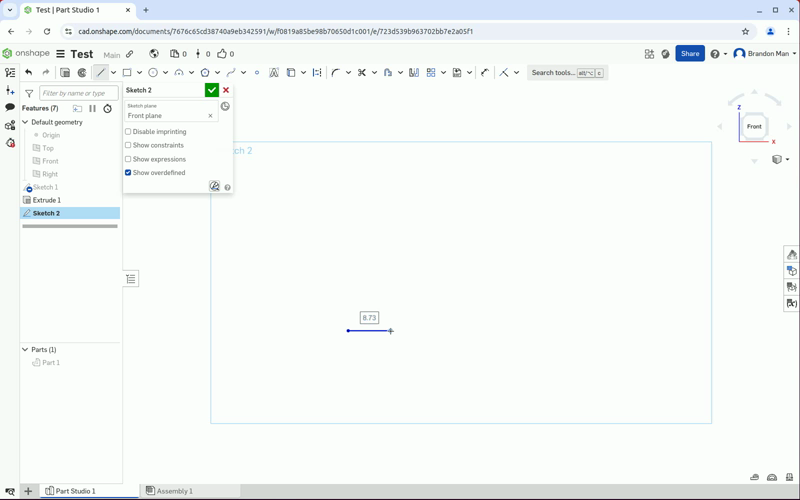
mouse_move(420, 330)
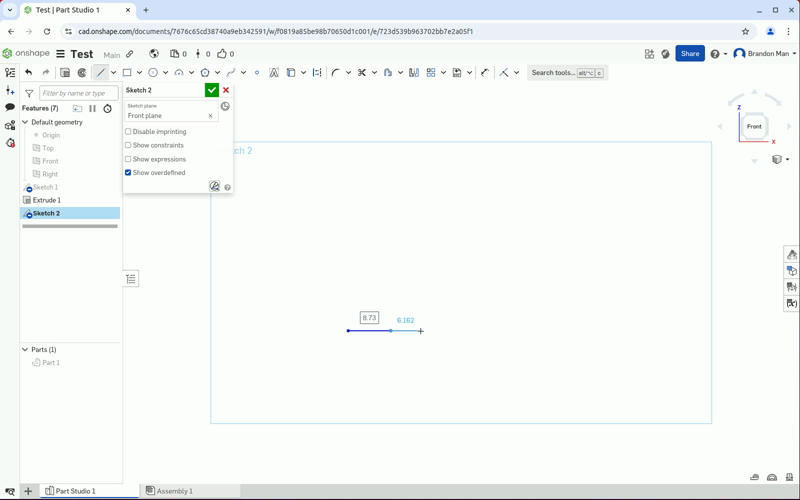
mouse_move(404, 352)
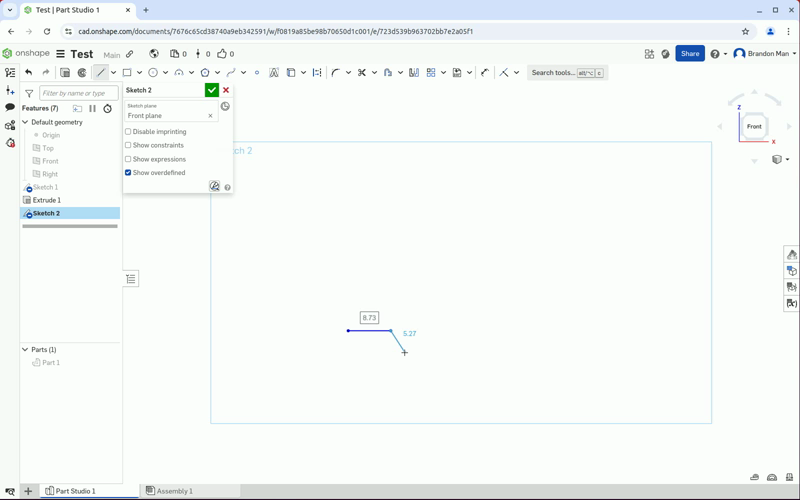
click(404, 352)
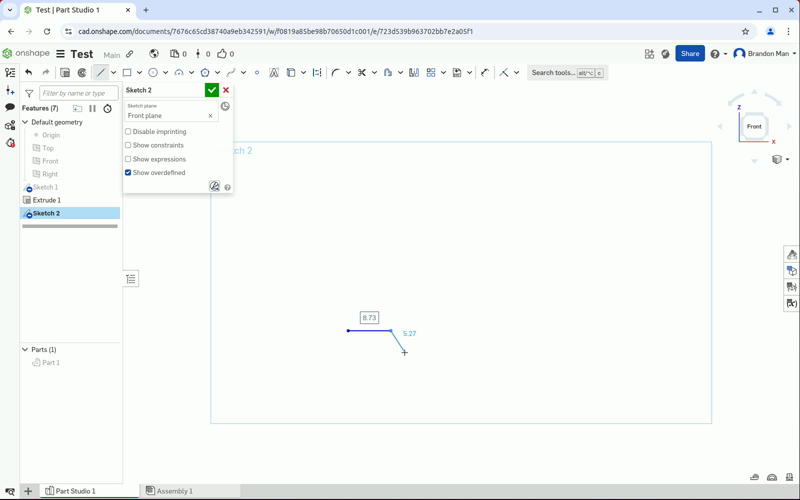
key_up(shift)
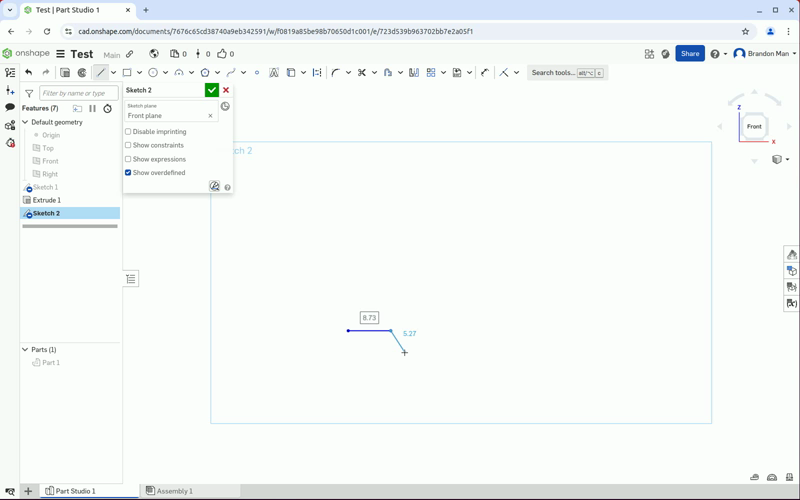
key_down(shift)
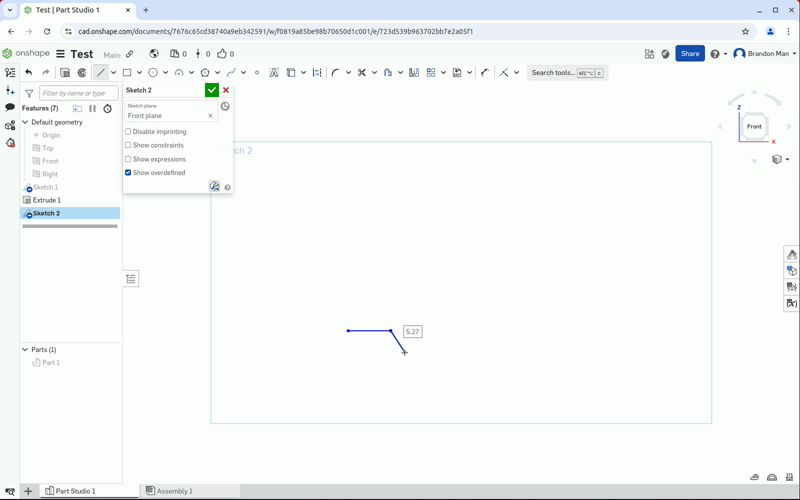
mouse_move(515, 352)
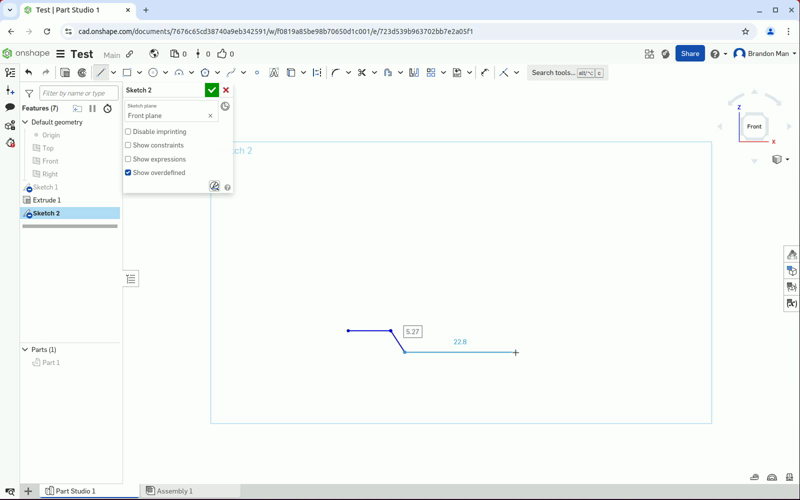
click(515, 352)
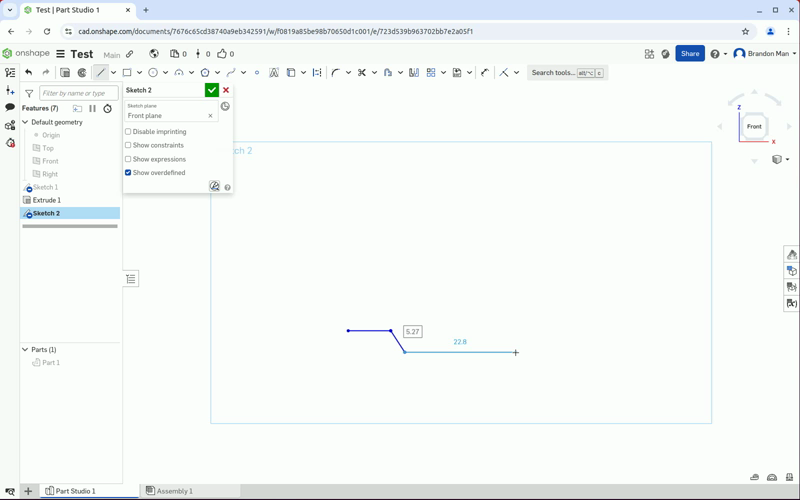
key_up(shift)
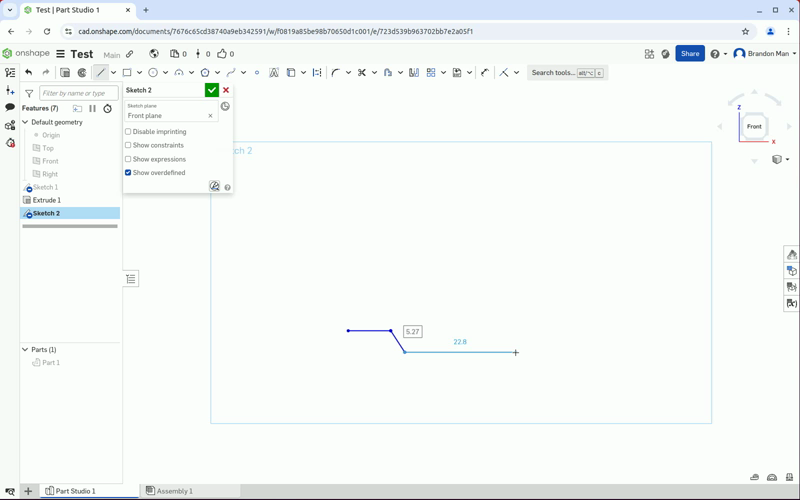
key_down(shift)
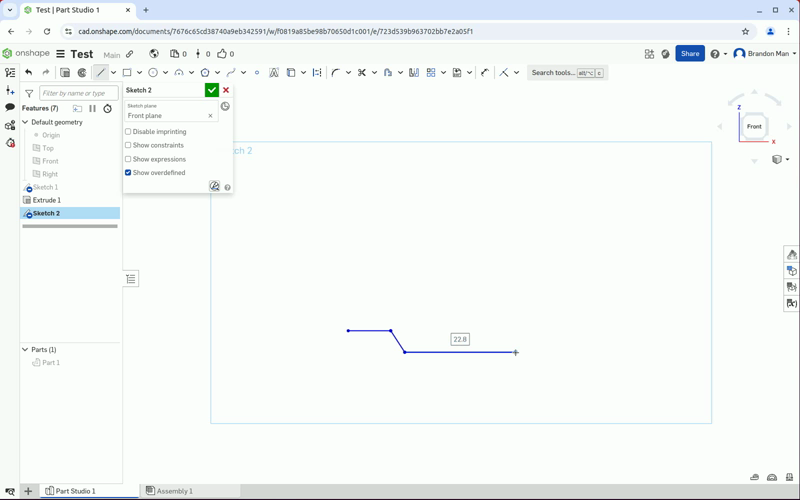
mouse_move(545, 352)
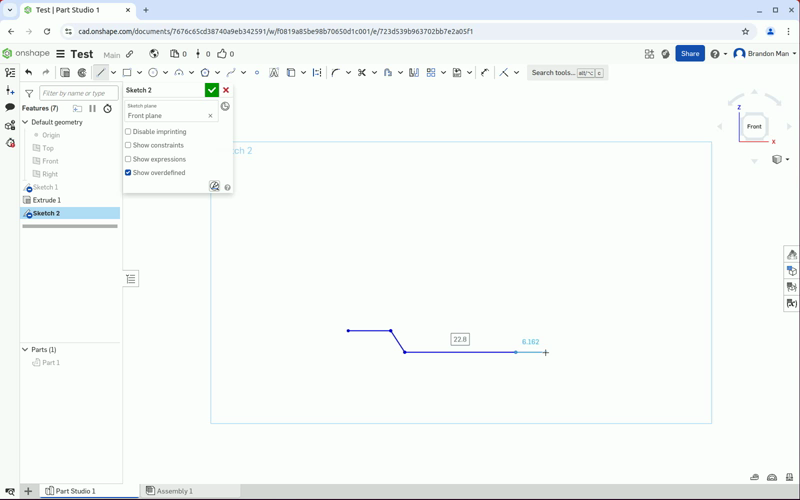
mouse_move(529, 330)
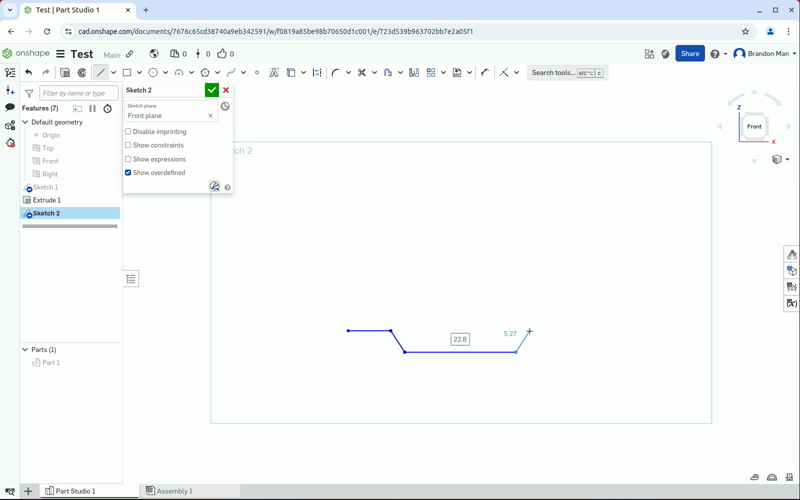
click(529, 330)
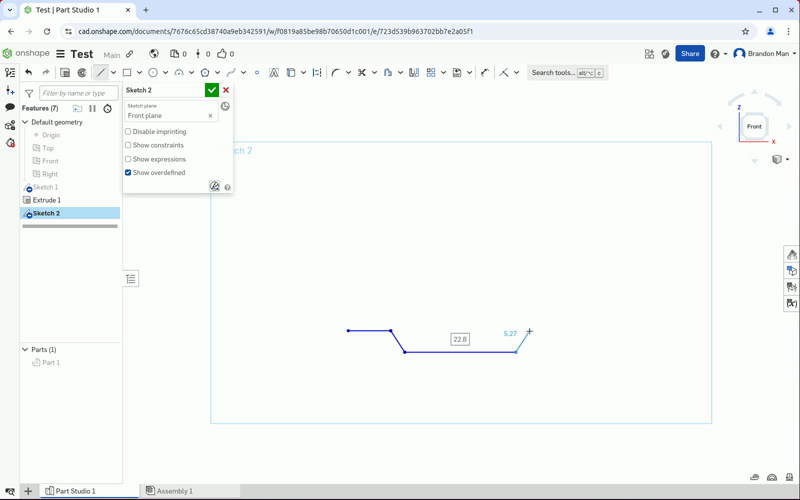
key_up(shift)
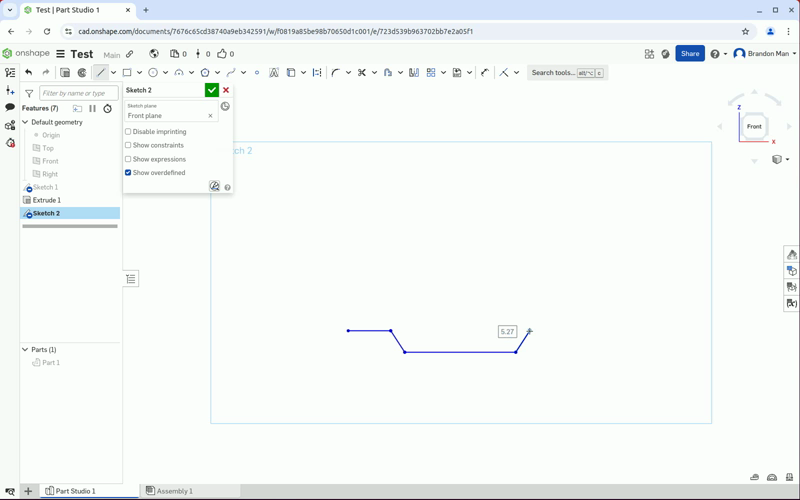
key_down(shift)
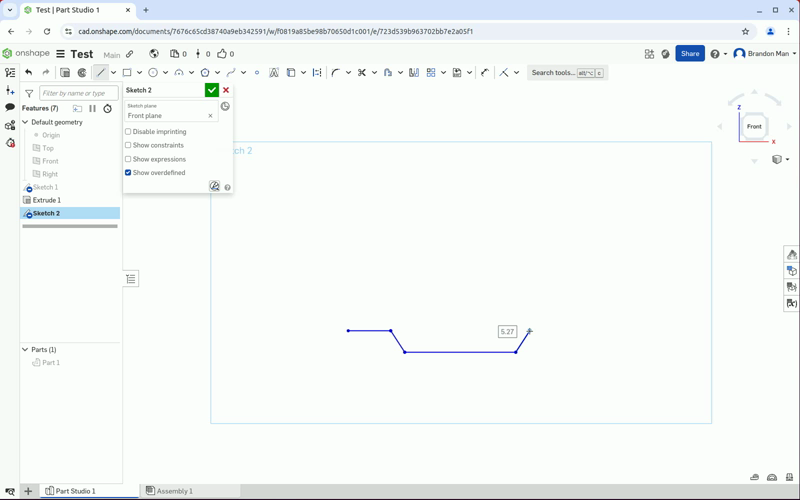
mouse_move(559, 330)
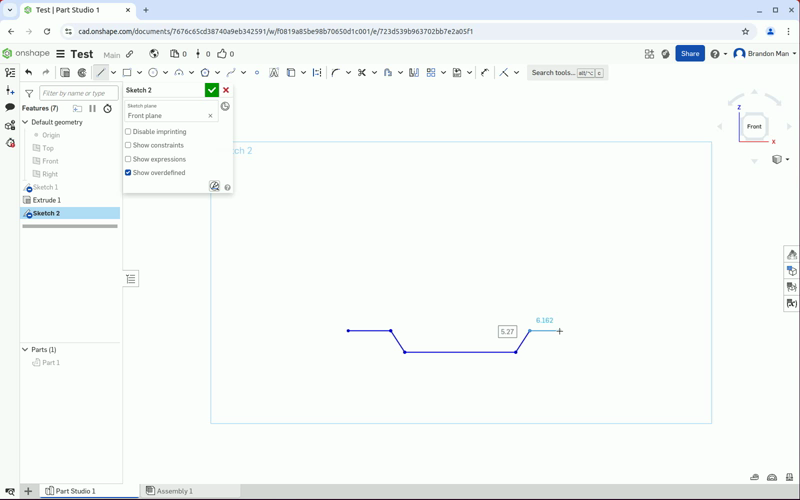
mouse_move(572, 330)
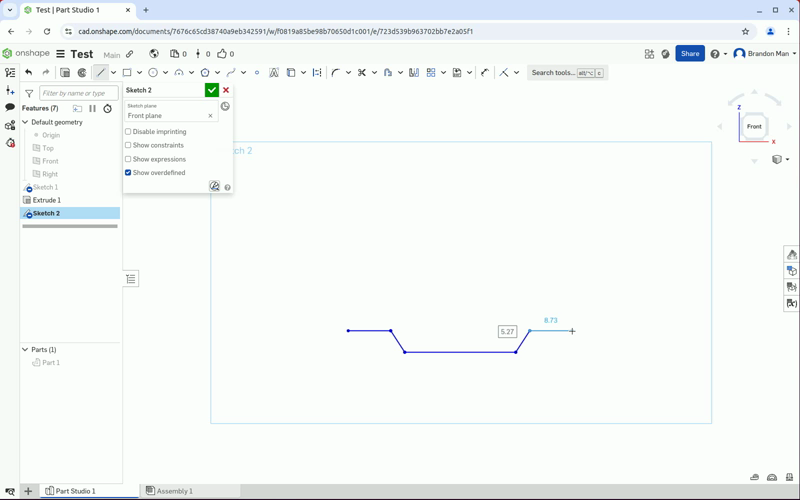
click(572, 330)
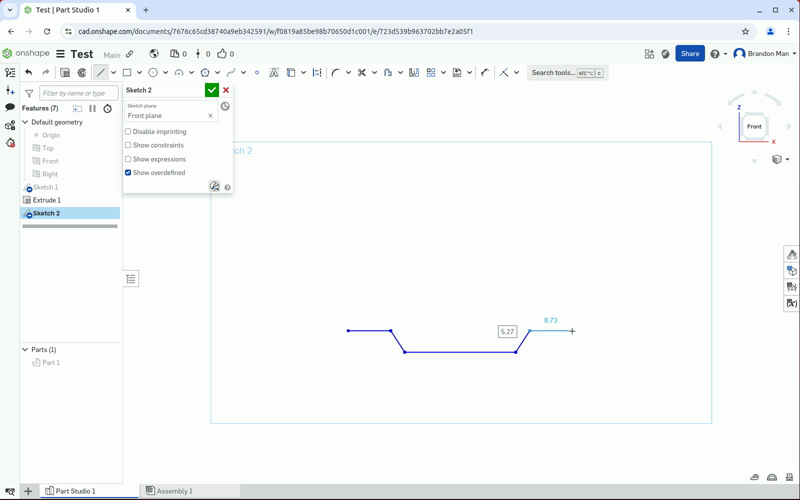
key_up(shift)
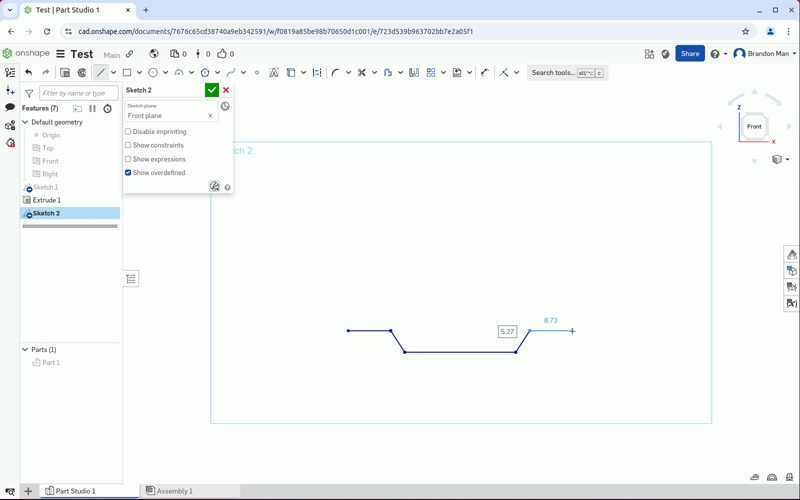
key_down(shift)
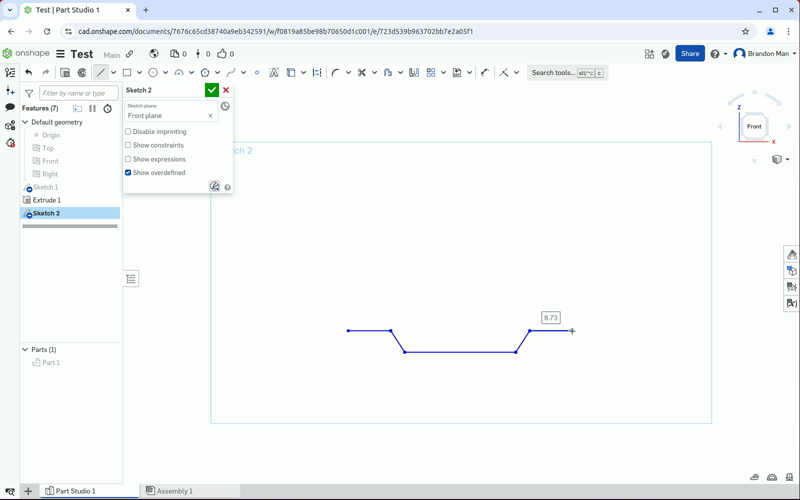
mouse_move(572, 203)
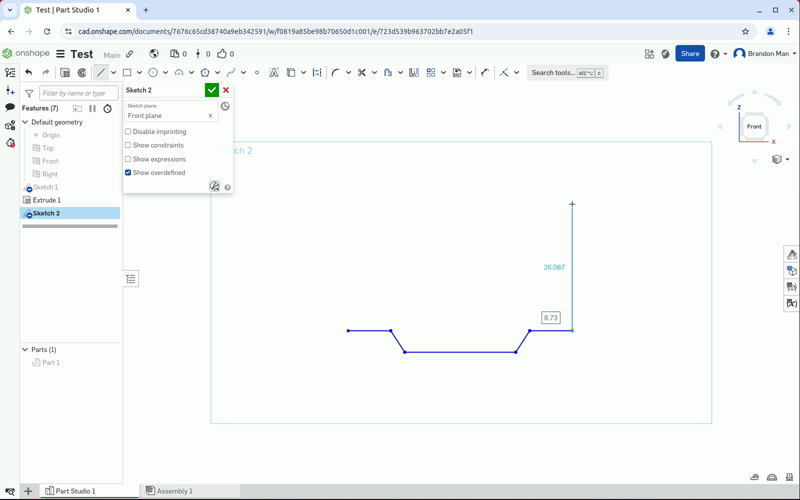
click(572, 203)
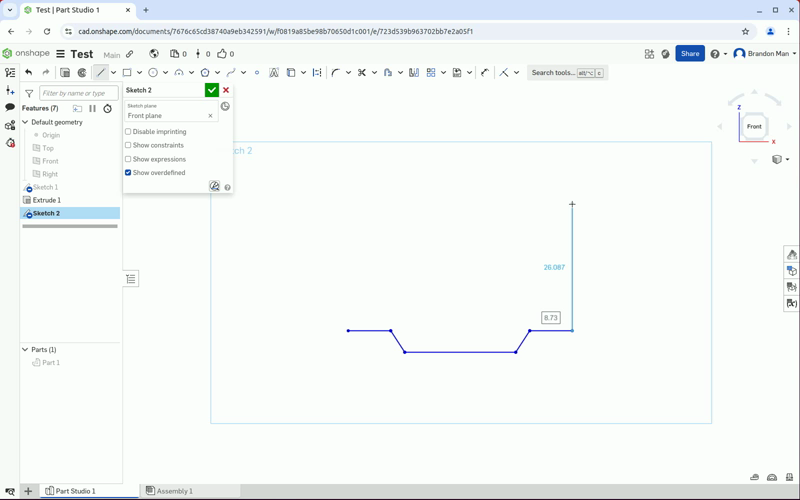
key_up(shift)
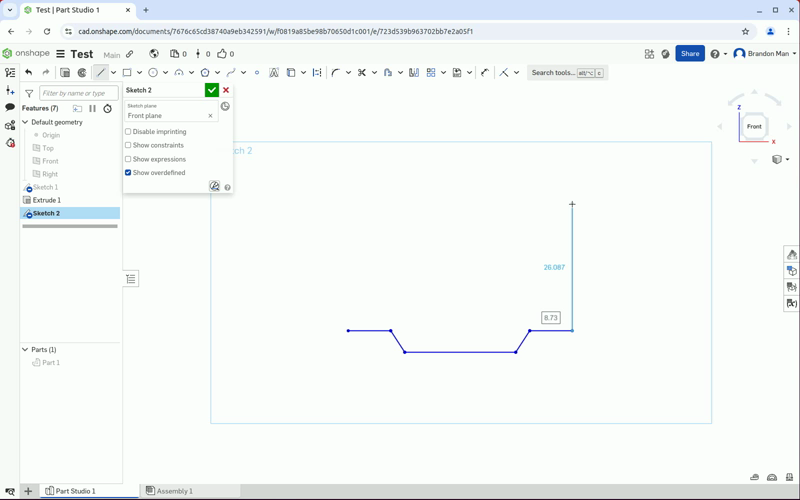
key_down(shift)
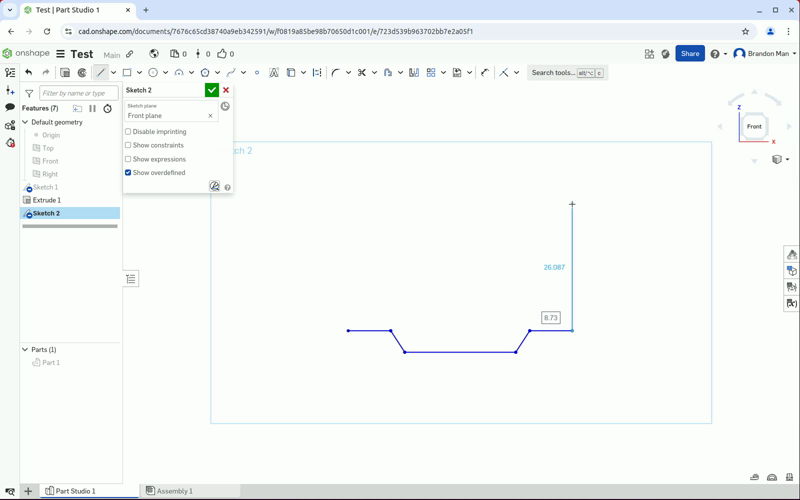
mouse_move(461, 203)
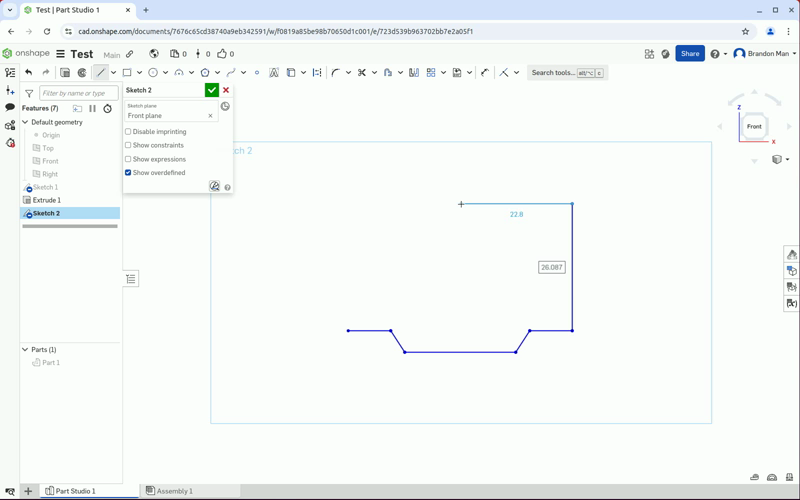
click(461, 203)
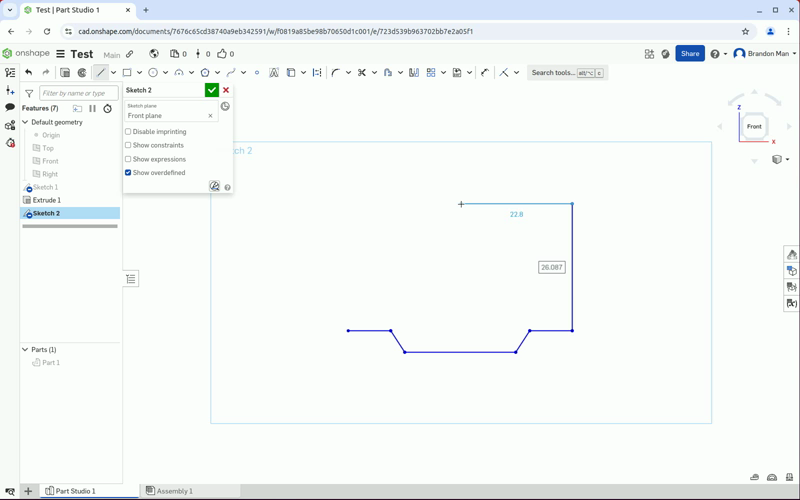
key_up(shift)
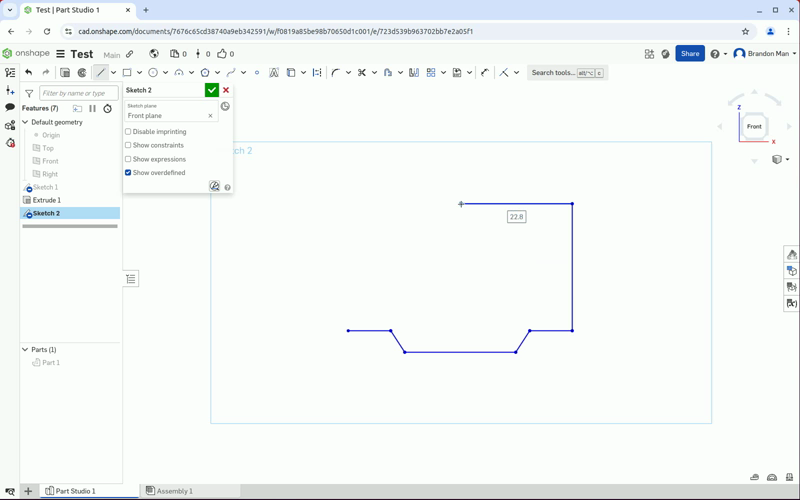
key_down(shift)
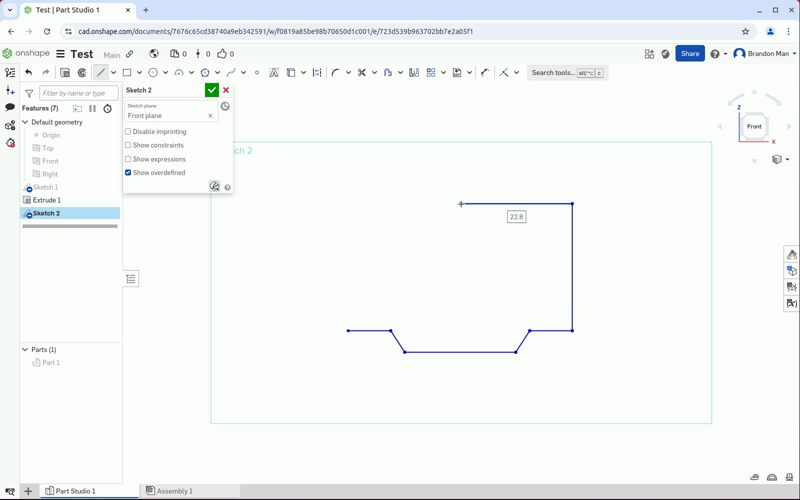
mouse_move(348, 203)
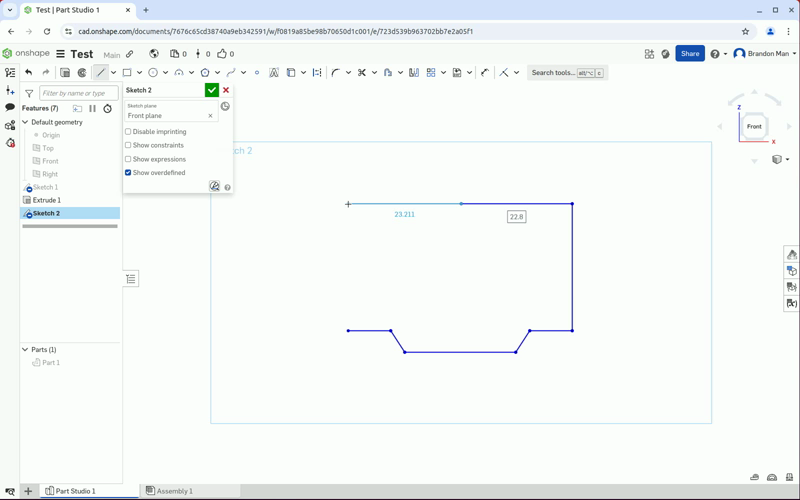
click(348, 203)
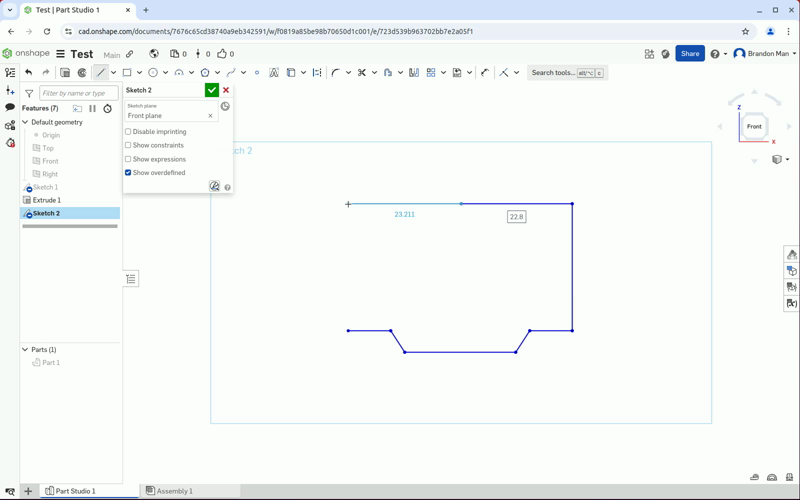
key_up(shift)
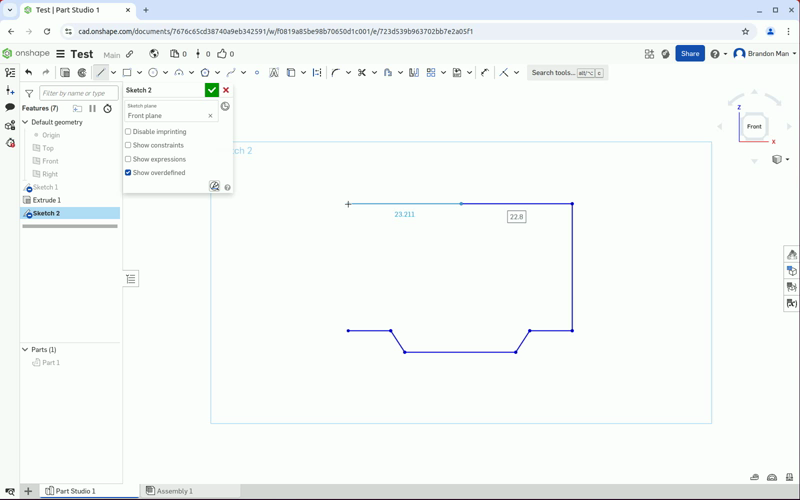
key_down(shift)
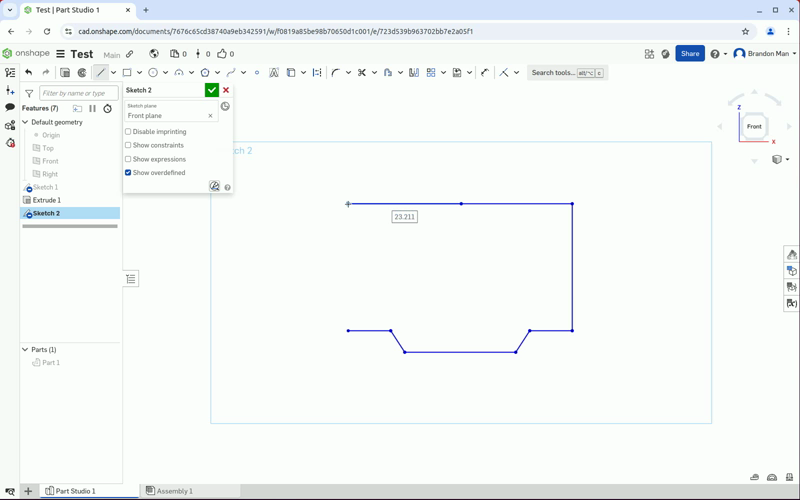
mouse_move(348, 330)
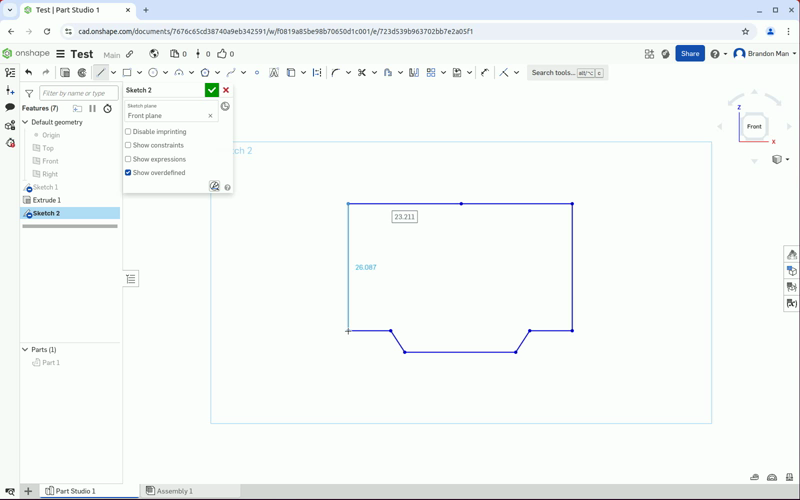
key_up(shift)
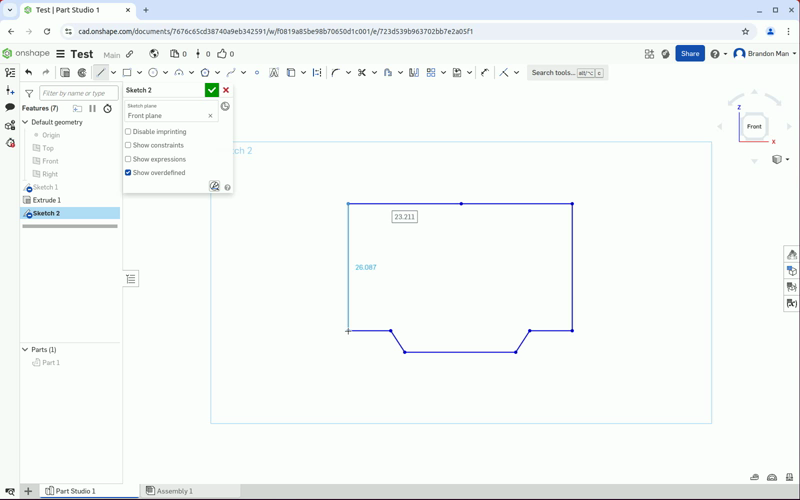
click(348, 330)
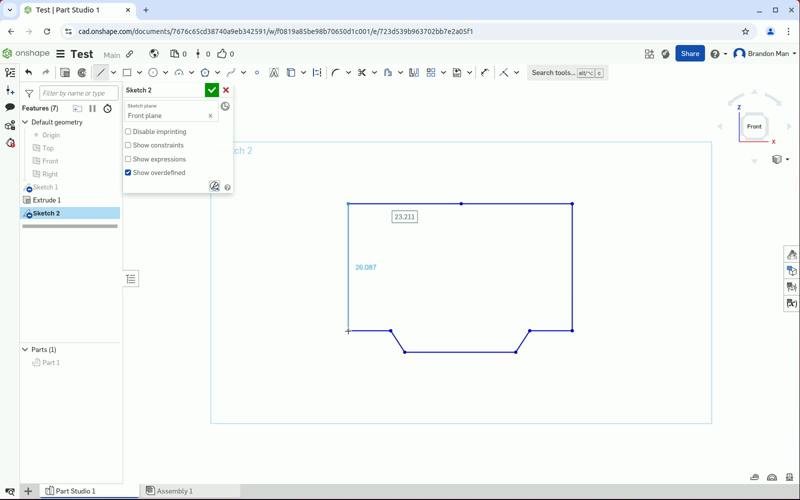
key(esc)
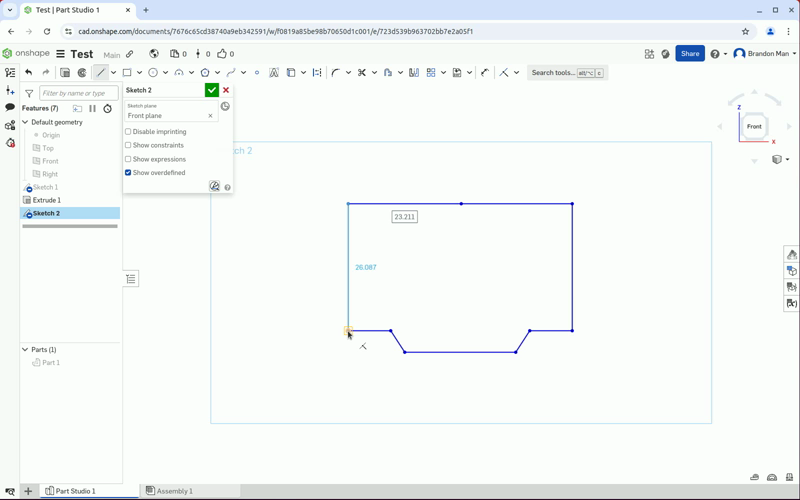
key(c)
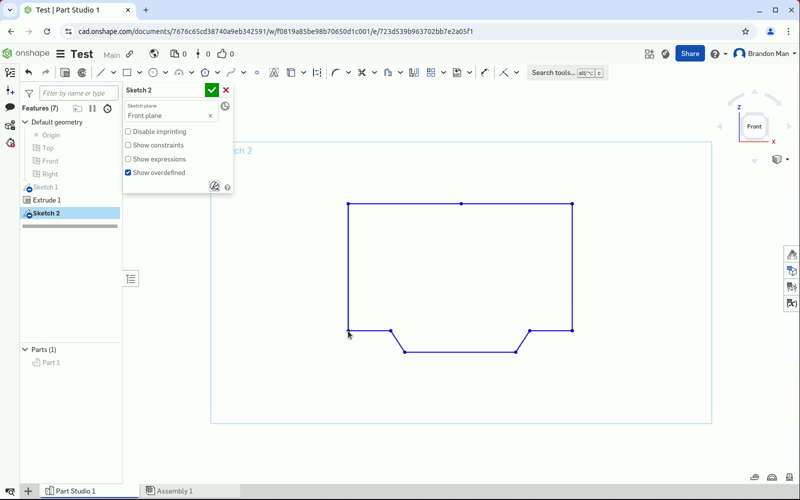
key_down(shift)
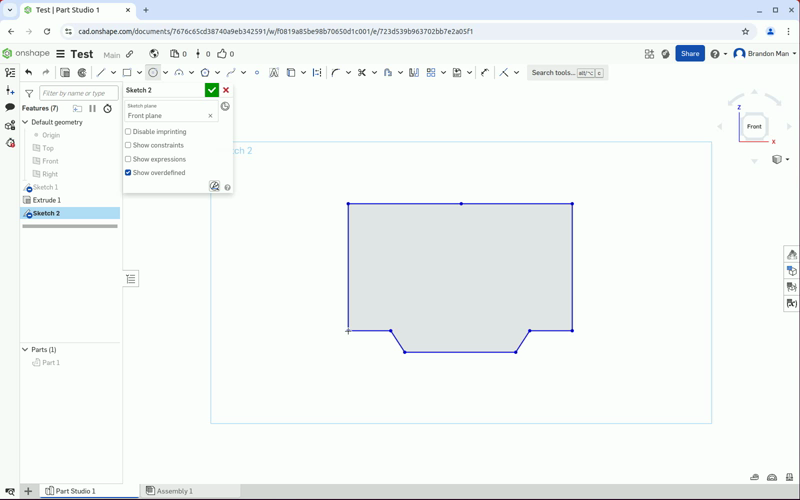
mouse_move(461, 283)
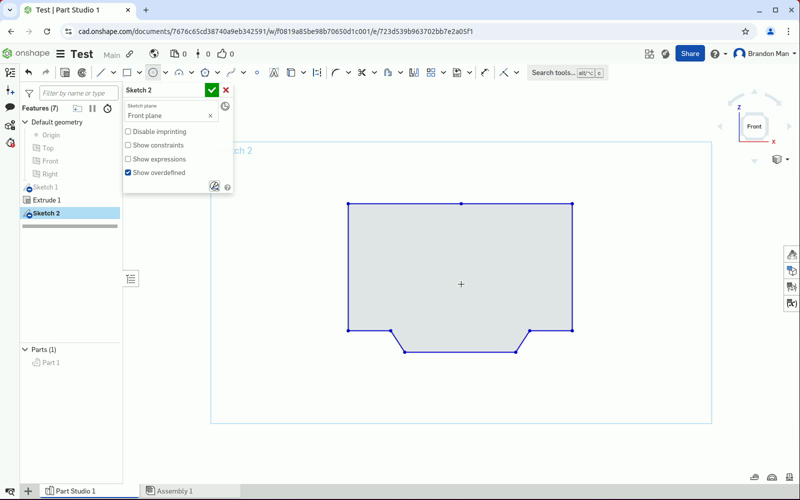
click(461, 283)
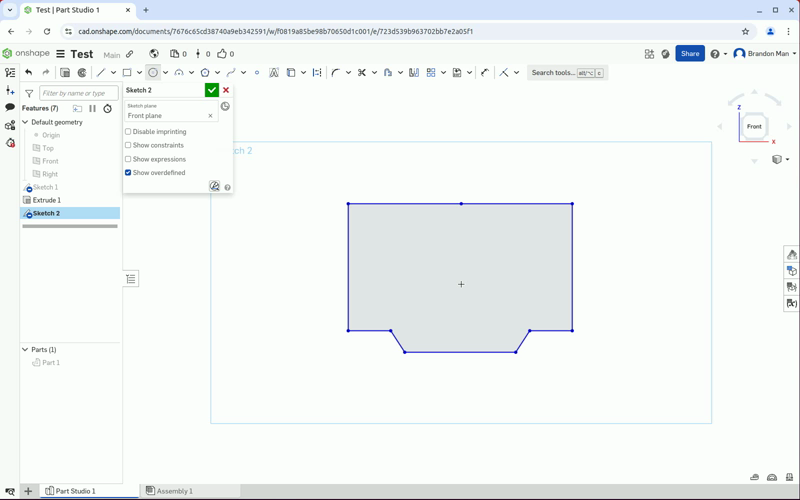
key_up(shift)
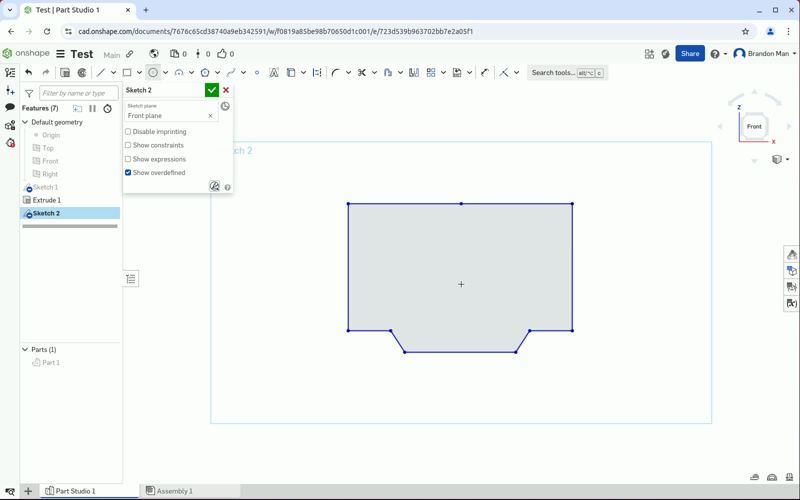
mouse_move(517, 283)
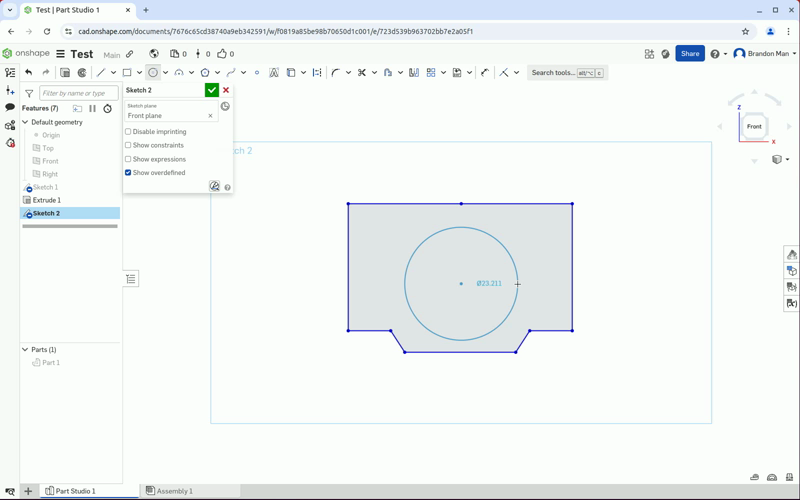
click(517, 283)
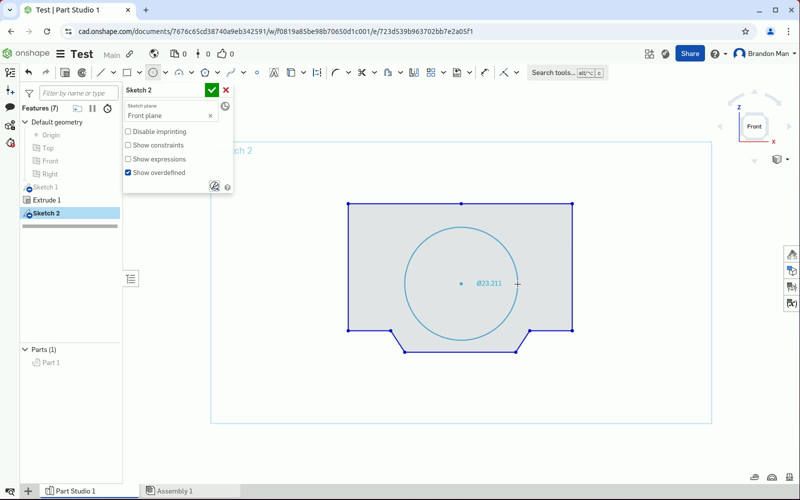
key(esc)
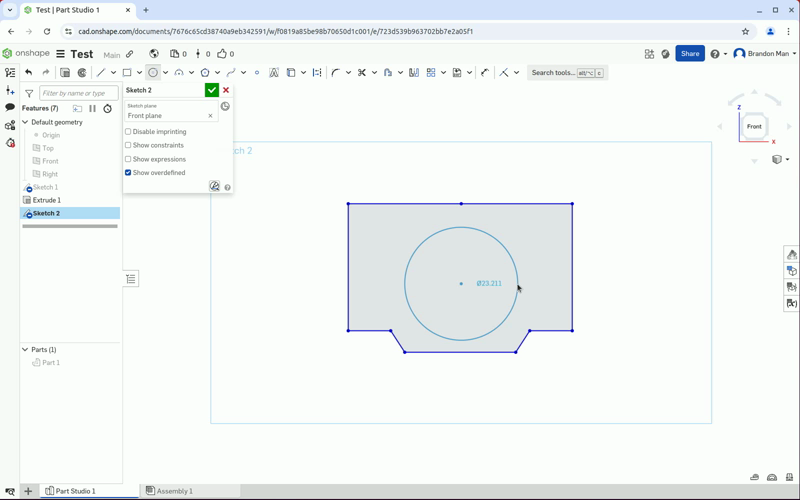
mouse_move(375, 237)
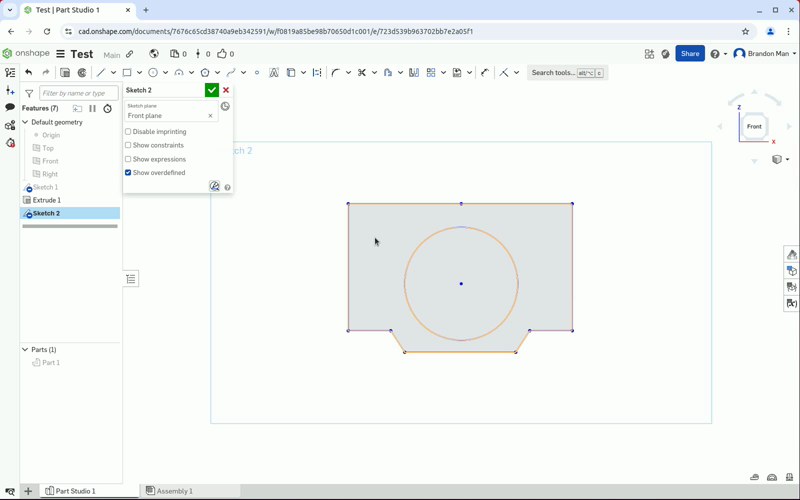
click(375, 237)
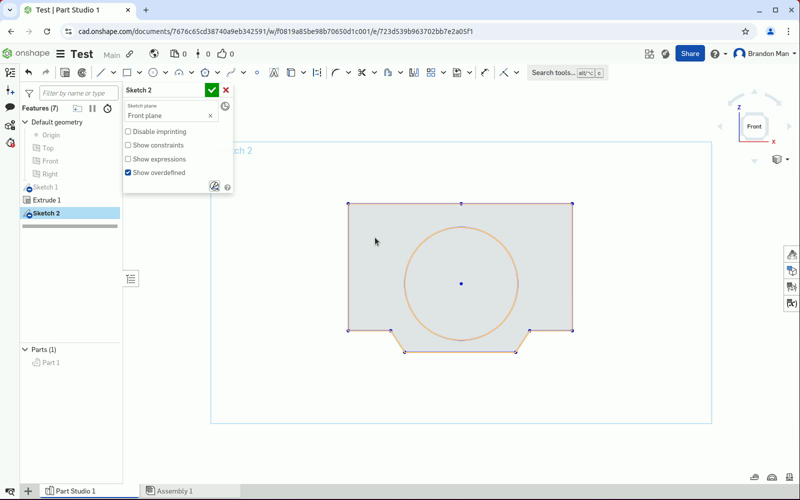
mouse_move(73, 352)
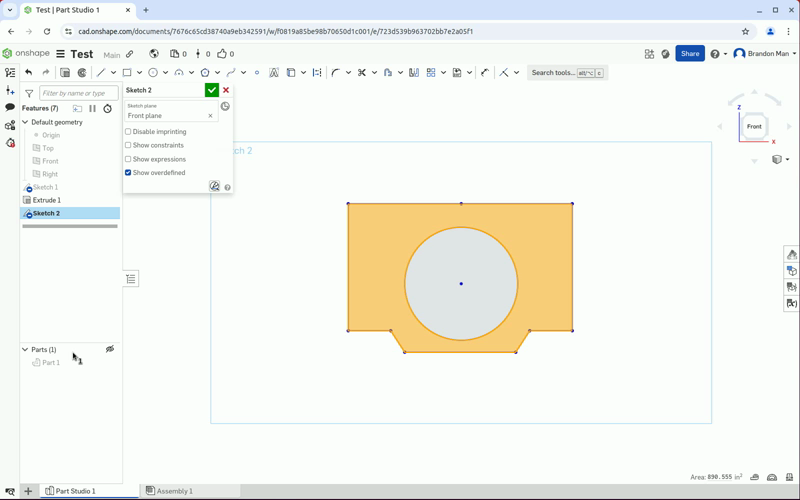
key(shift+y)
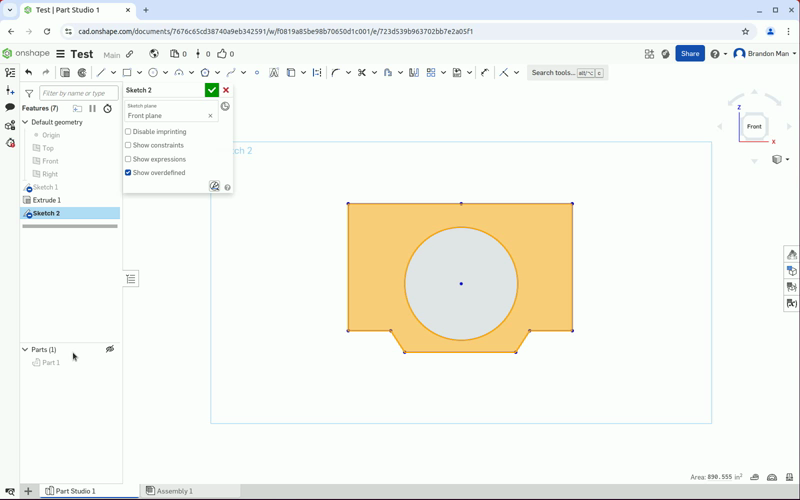
key(shift+e)
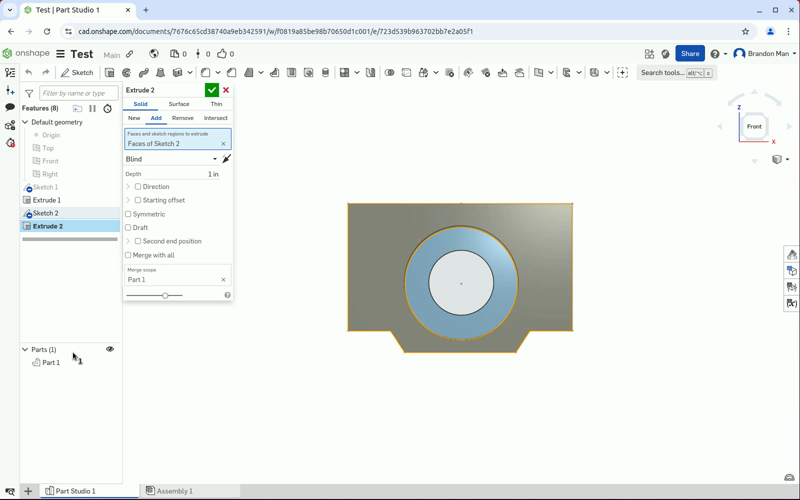
mouse_move(143, 106)
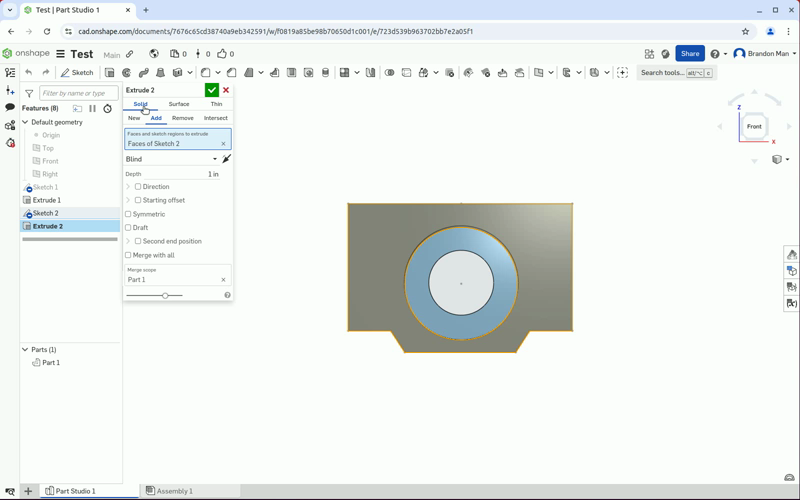
click(143, 106)
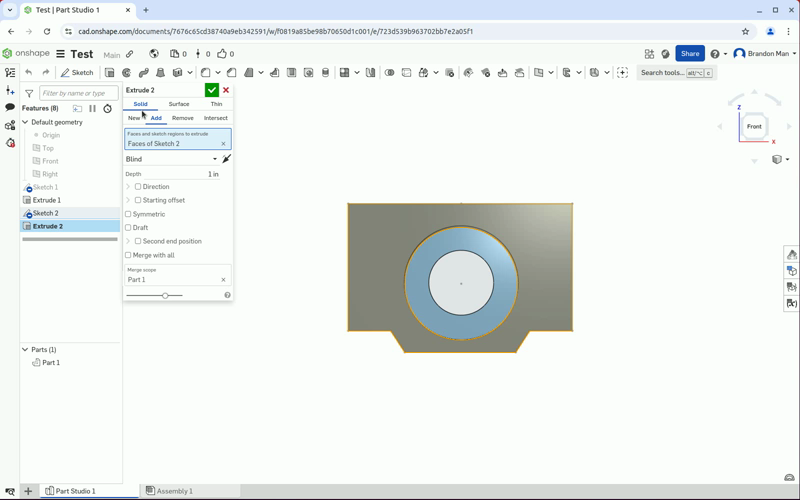
mouse_move(137, 120)
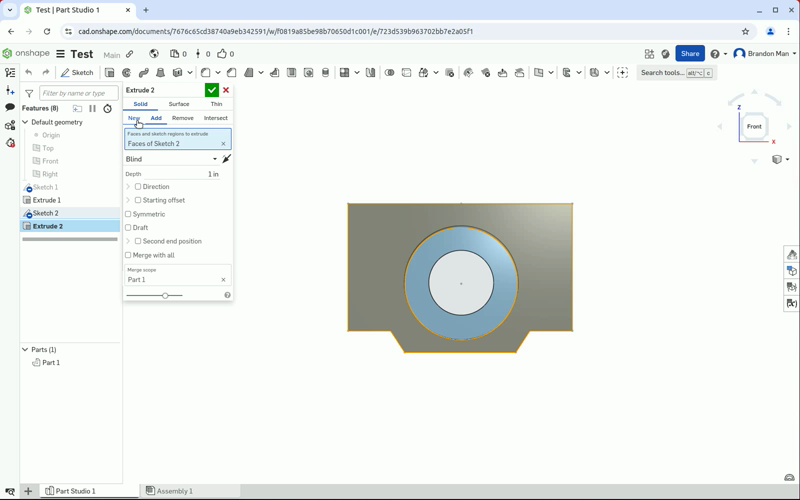
click(137, 120)
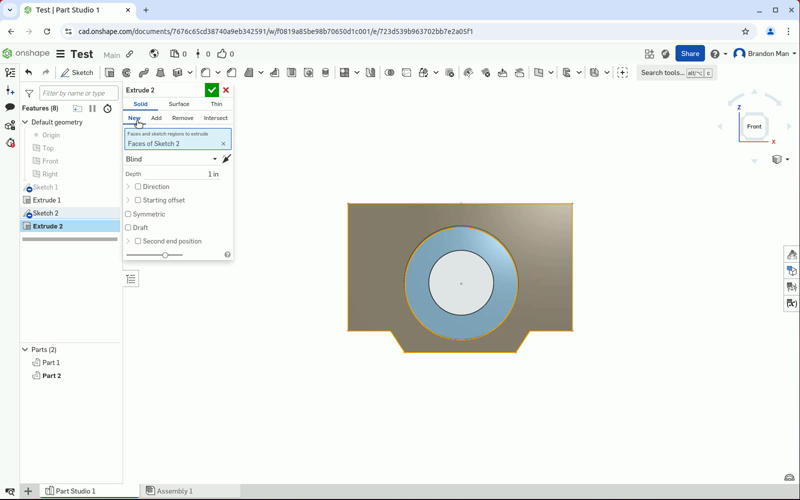
key(tab, 4)
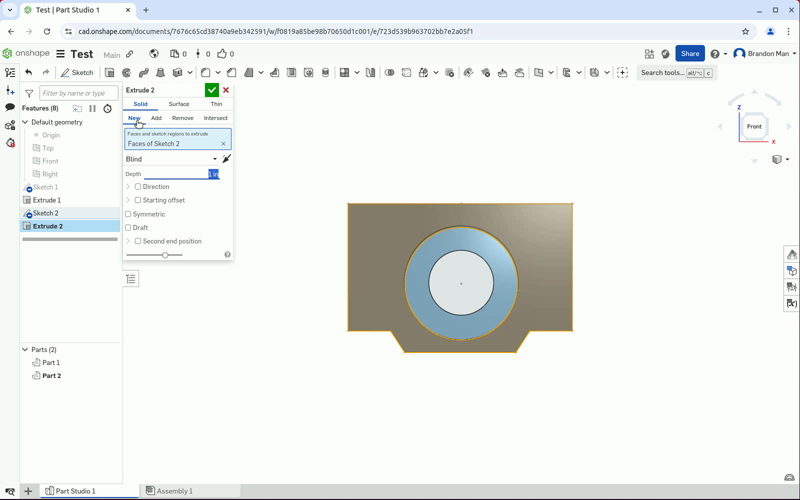
text(23.108)
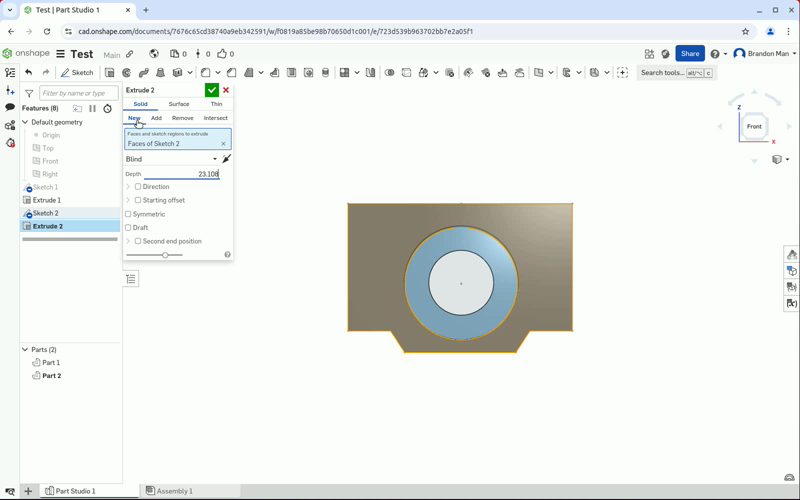
key(tab, 3)
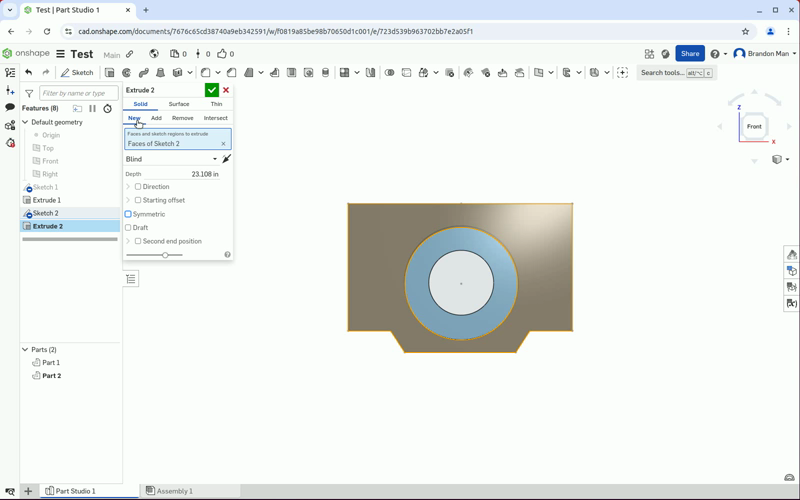
key(space)
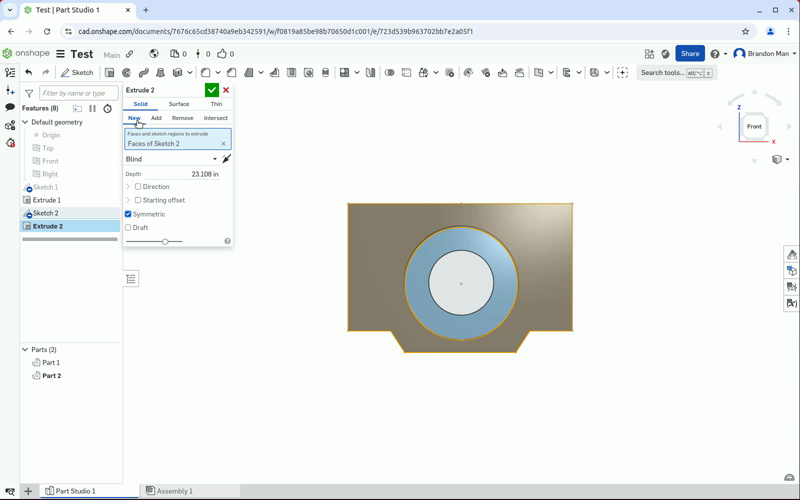
key(enter)
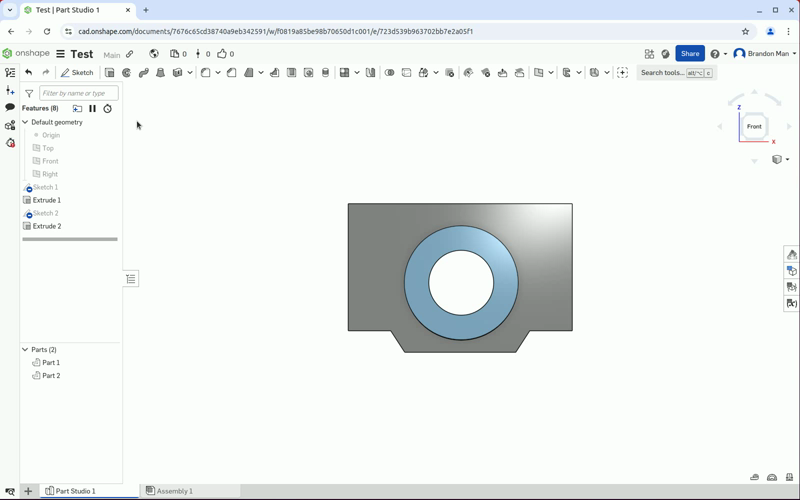
key(shift+h)
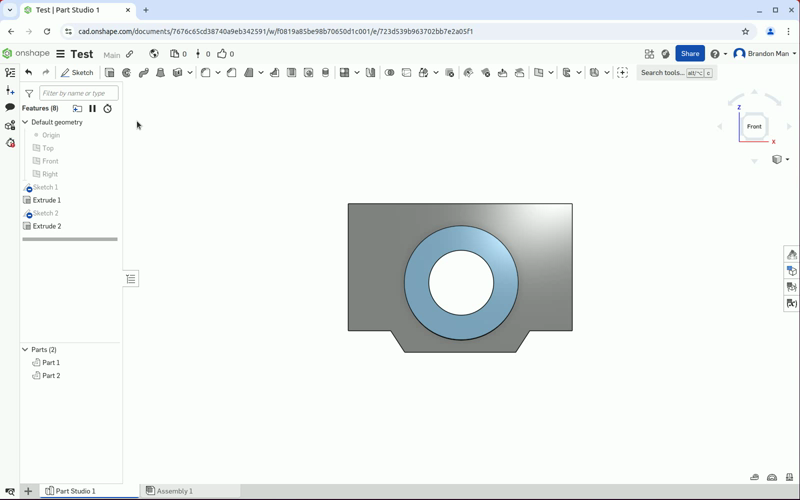
key(shift+h)
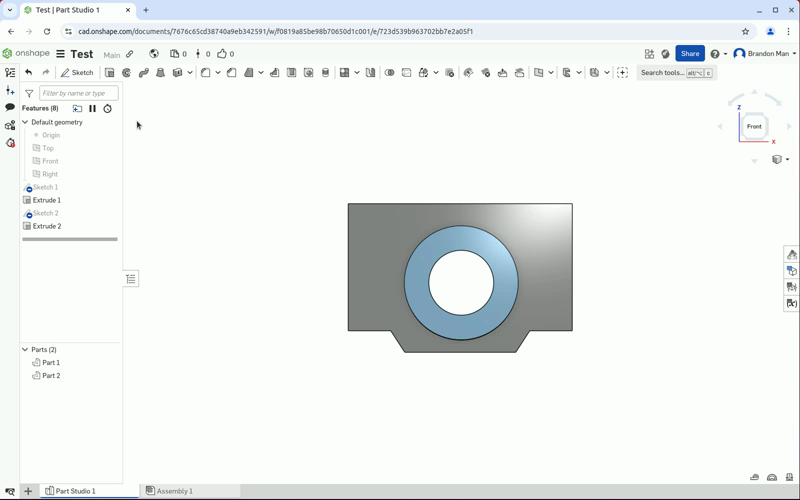
mouse_move(73, 189)
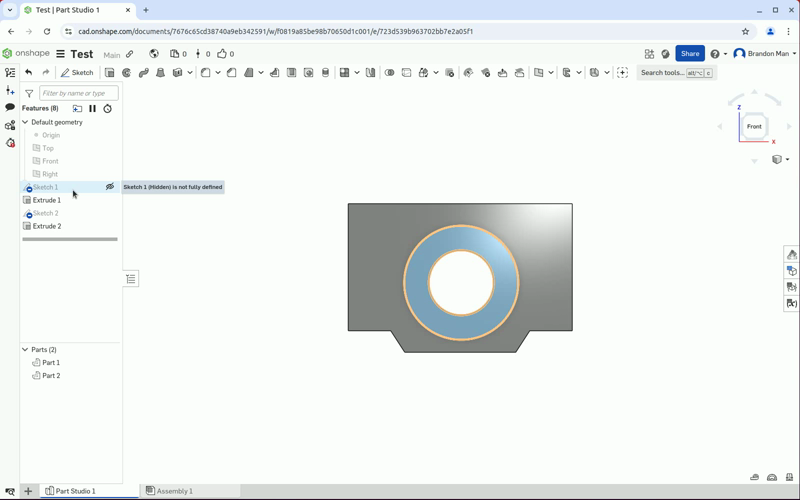
click(73, 189)
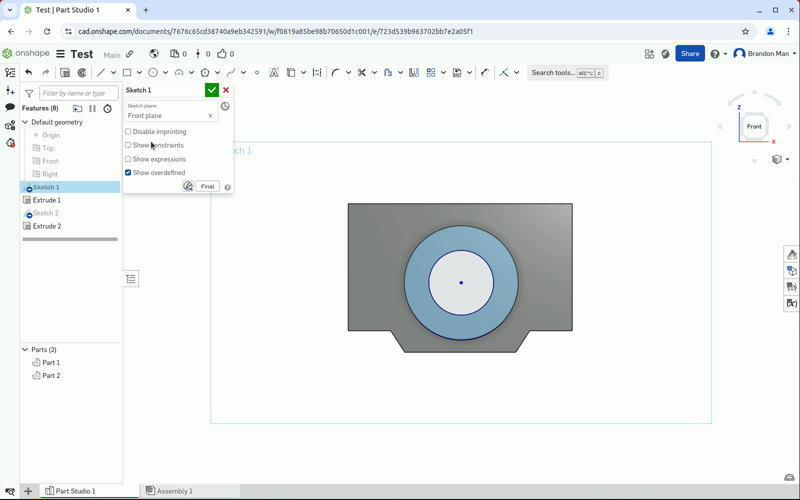
mouse_move(229, 92)
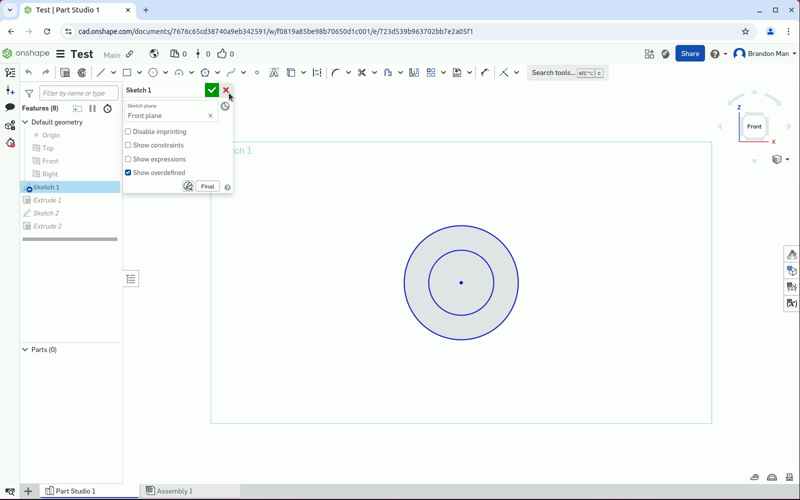
click(229, 92)
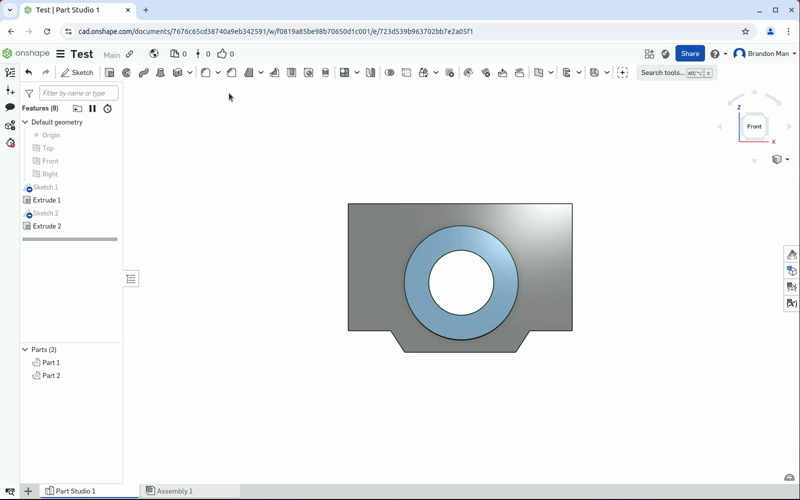
mouse_move(73, 352)
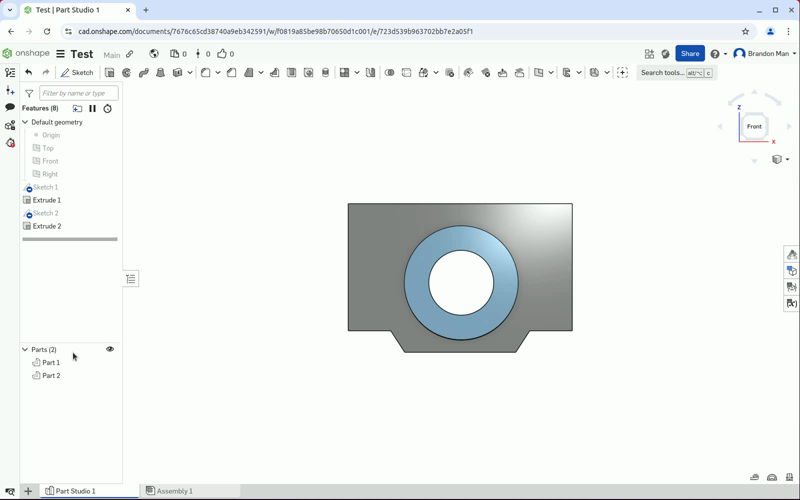
key(y)
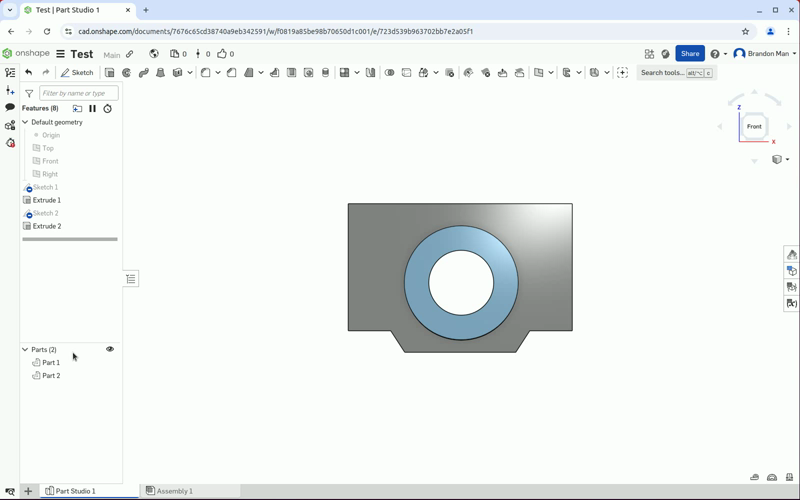
key(shift+p)
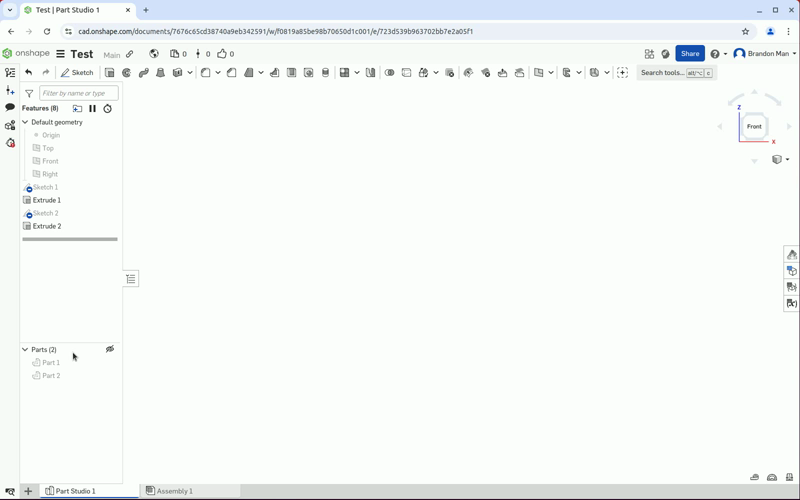
key(space)
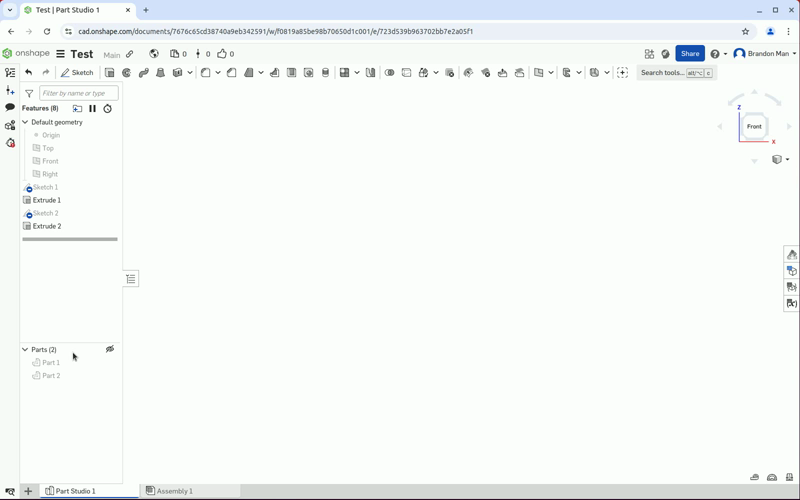
key_down(shift)
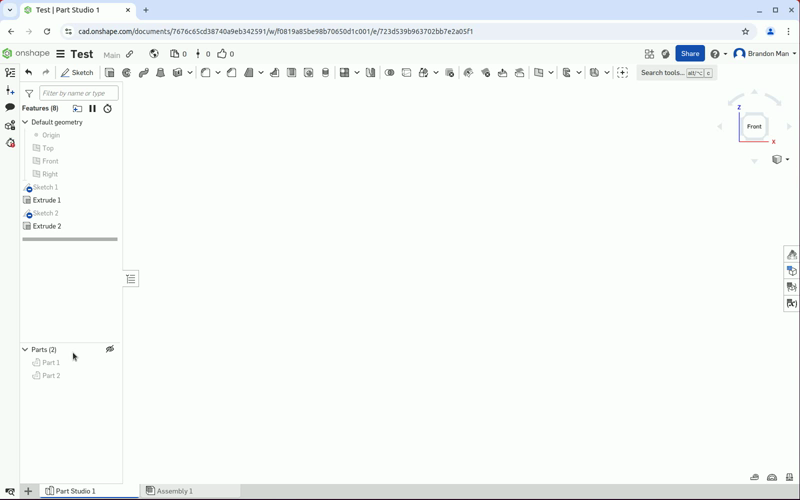
key(down)
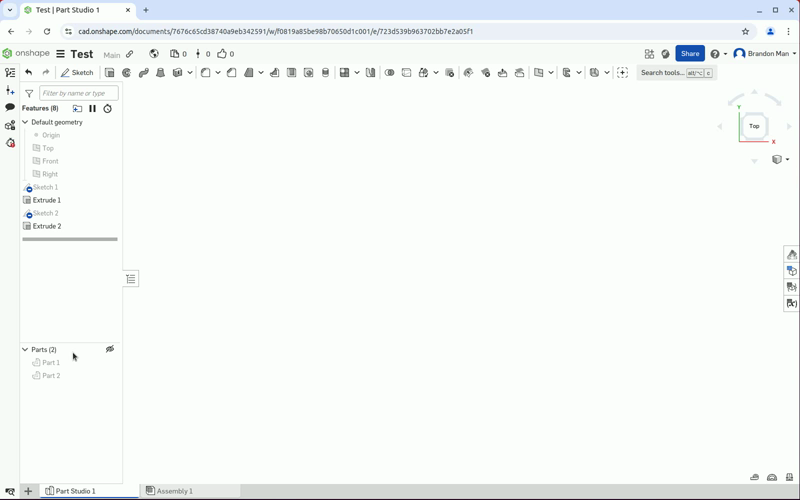
key_up(shift)
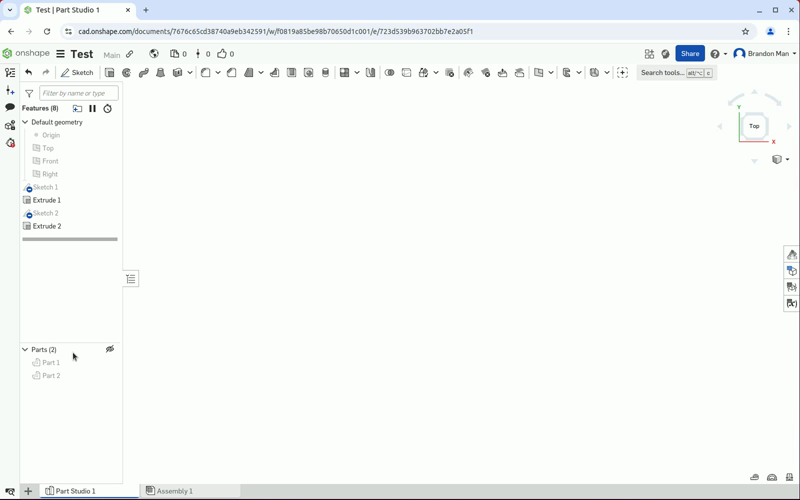
mouse_move(73, 352)
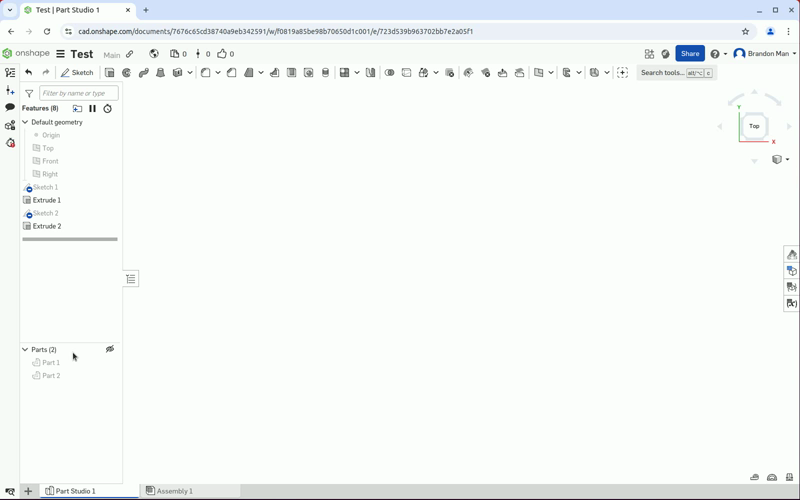
key(shift+y)
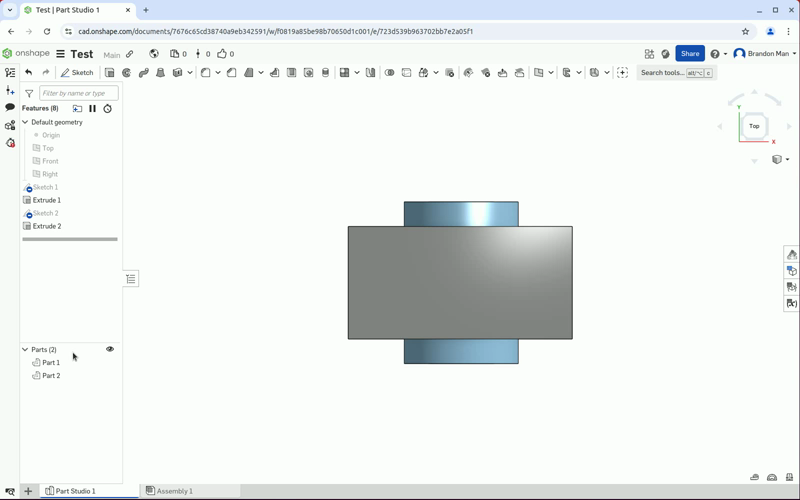
mouse_move(541, 75)
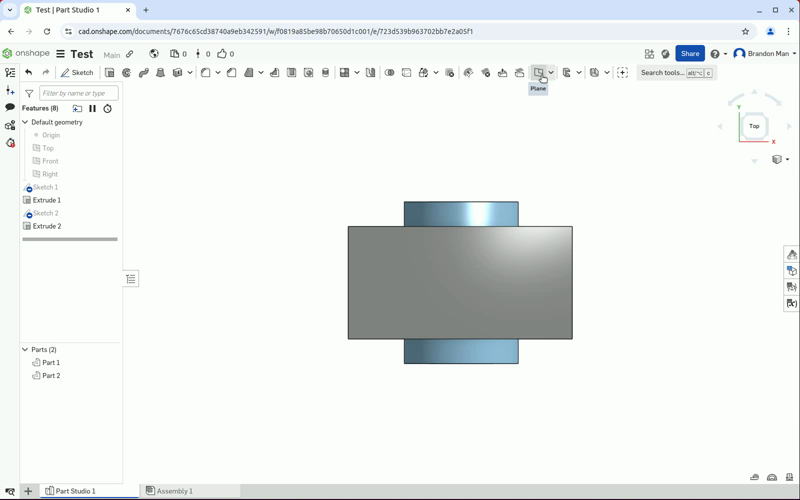
click(541, 75)
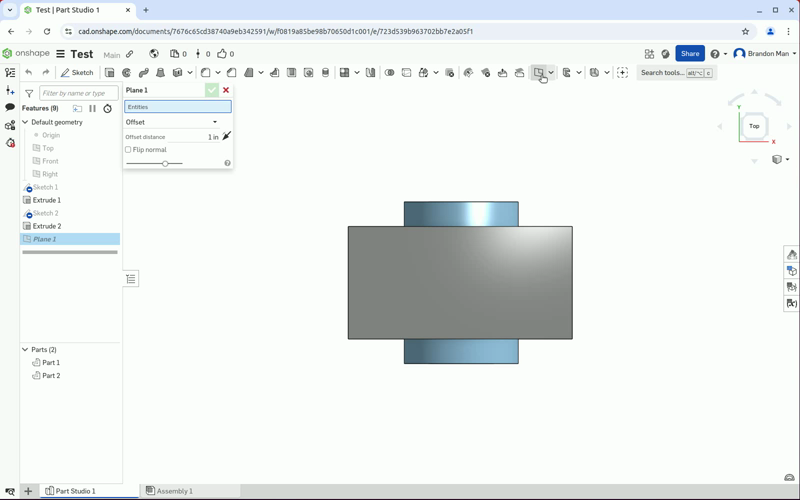
mouse_move(73, 150)
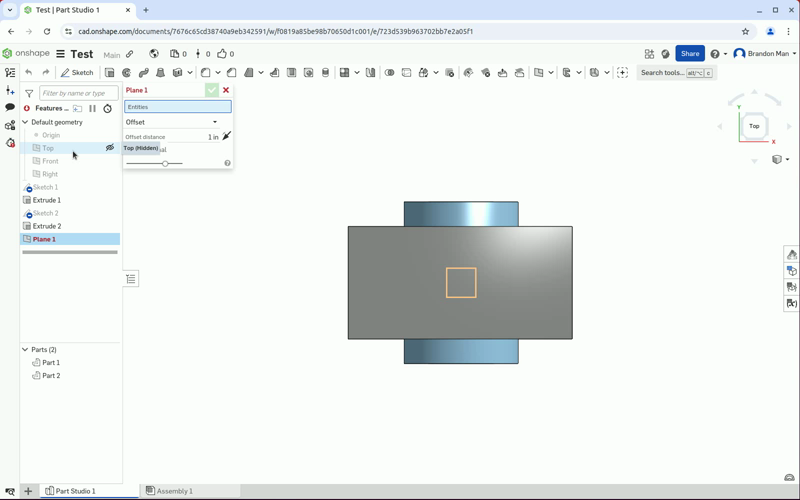
click(73, 150)
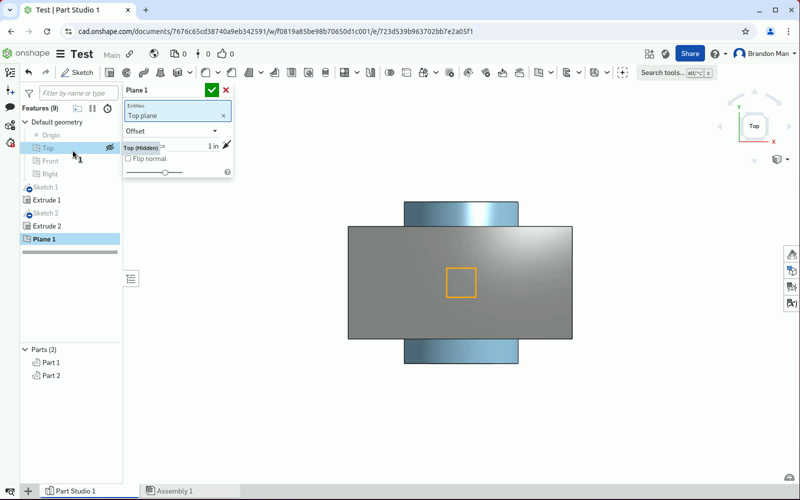
key(tab, 2)
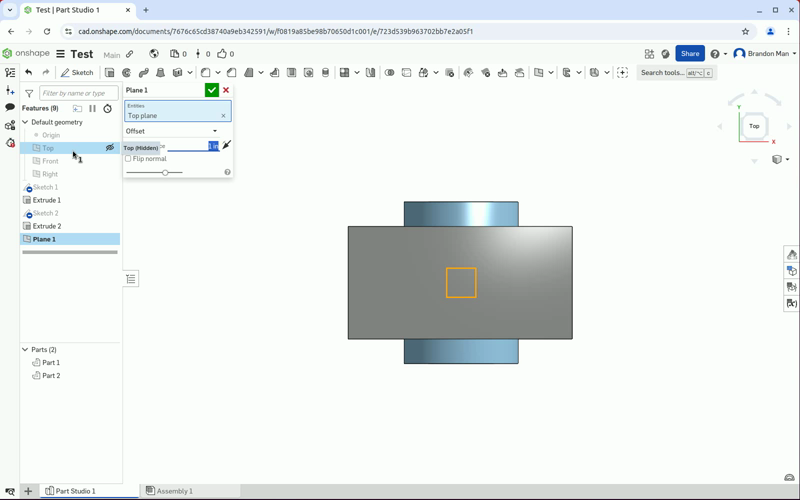
text(16.607)
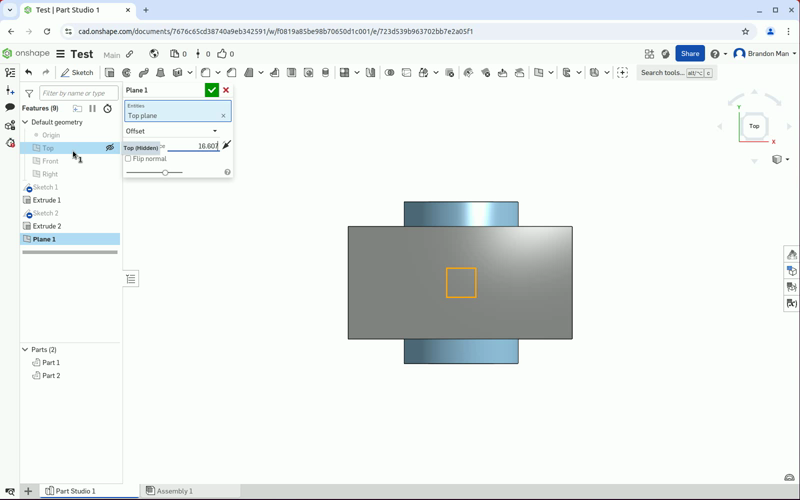
key(enter, 2)
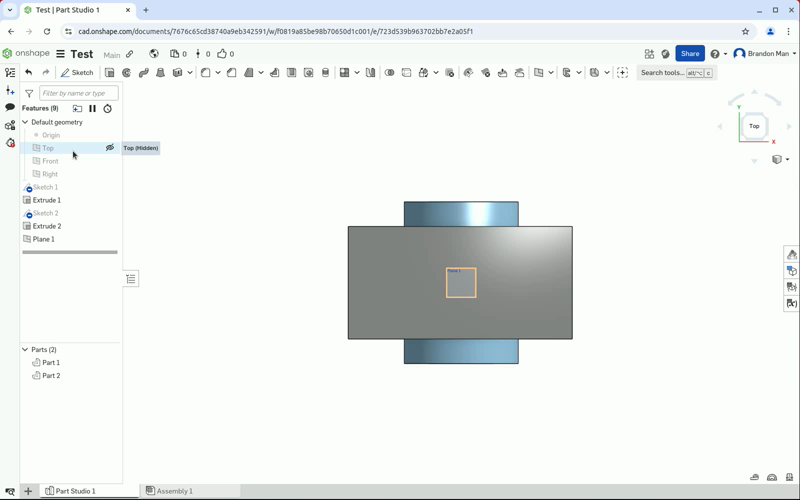
key(shift+s)
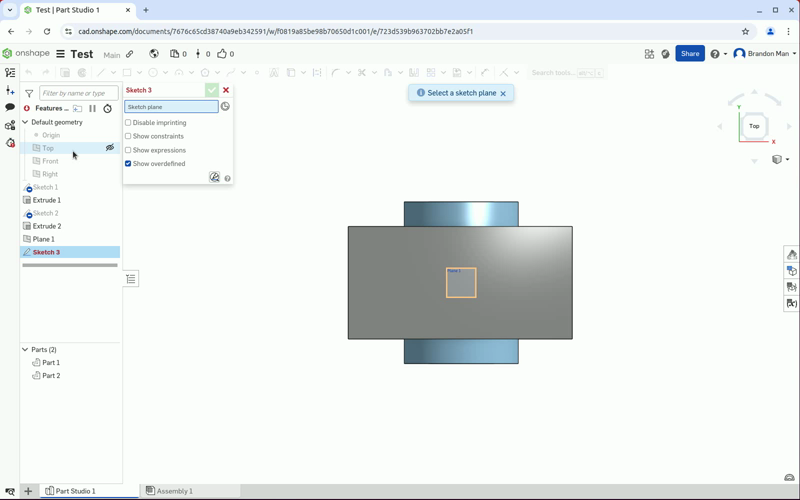
mouse_move(73, 241)
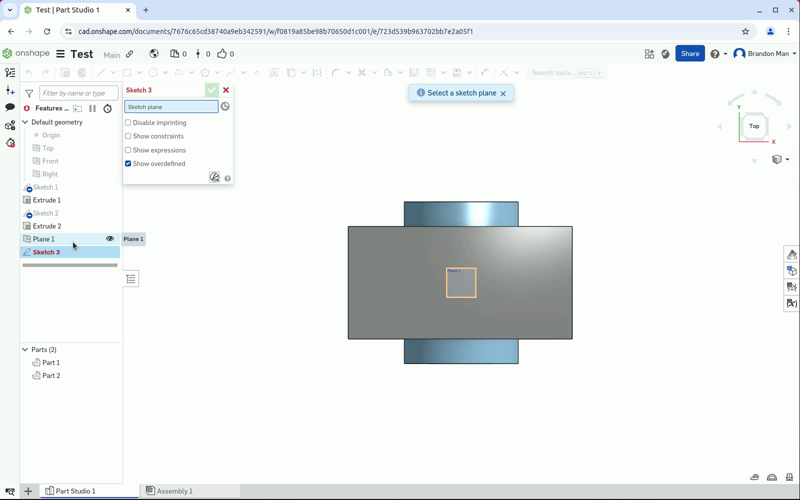
click(73, 241)
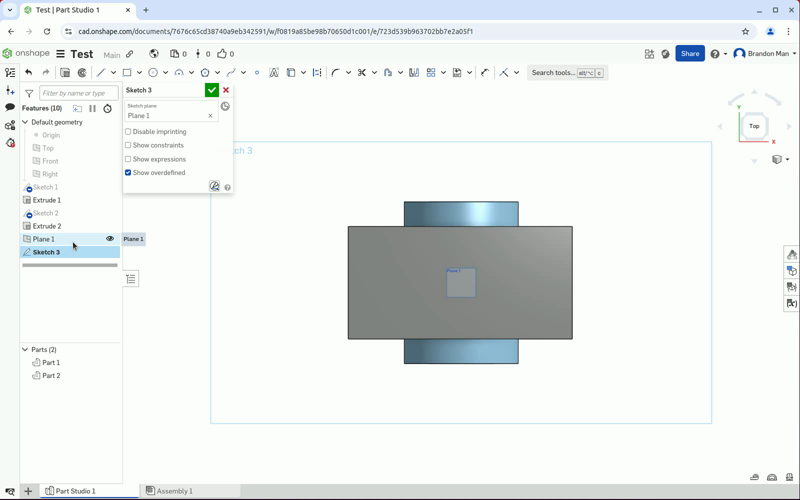
mouse_move(73, 352)
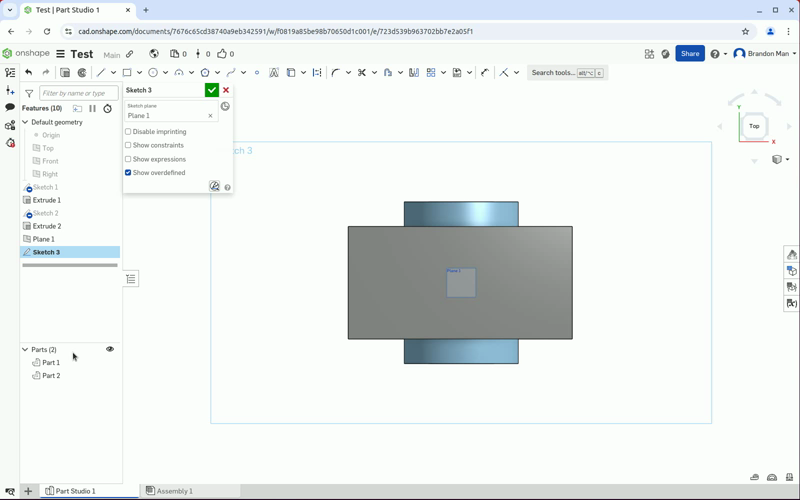
key(y)
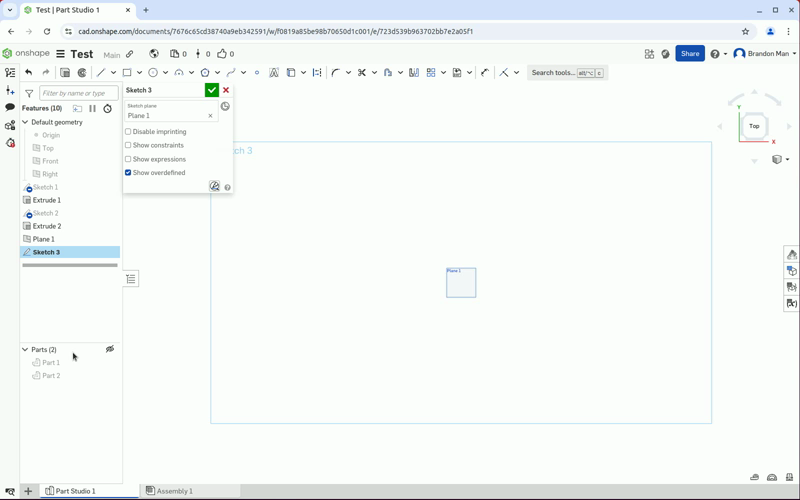
key(c)
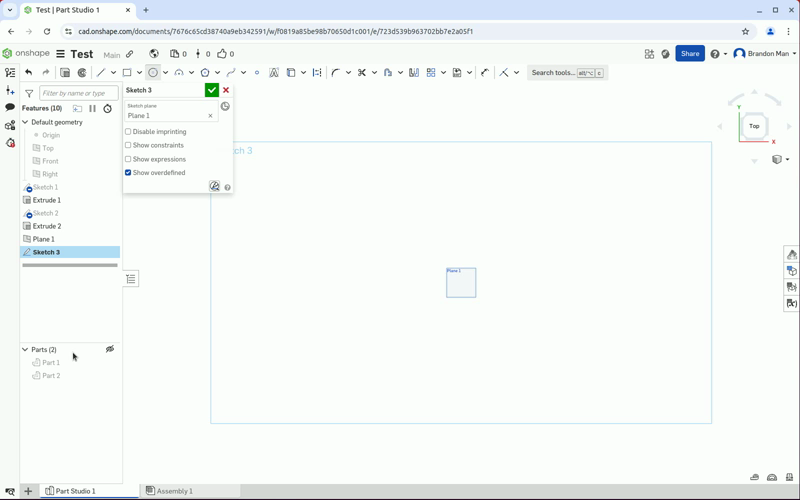
key_down(shift)
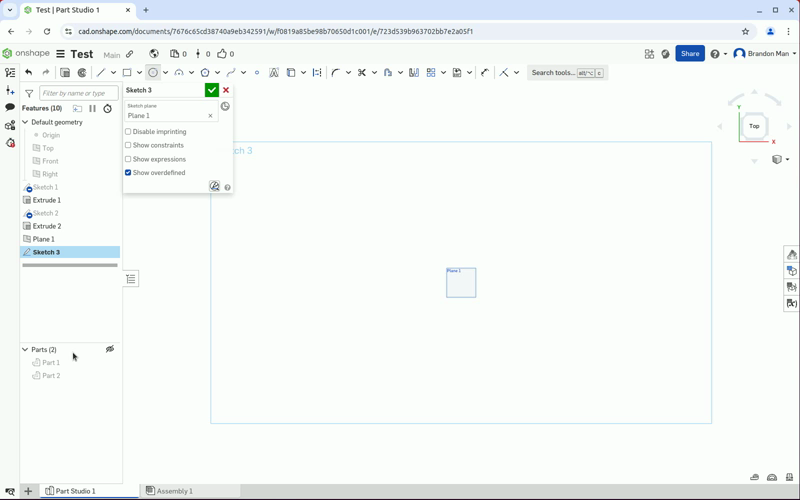
mouse_move(379, 282)
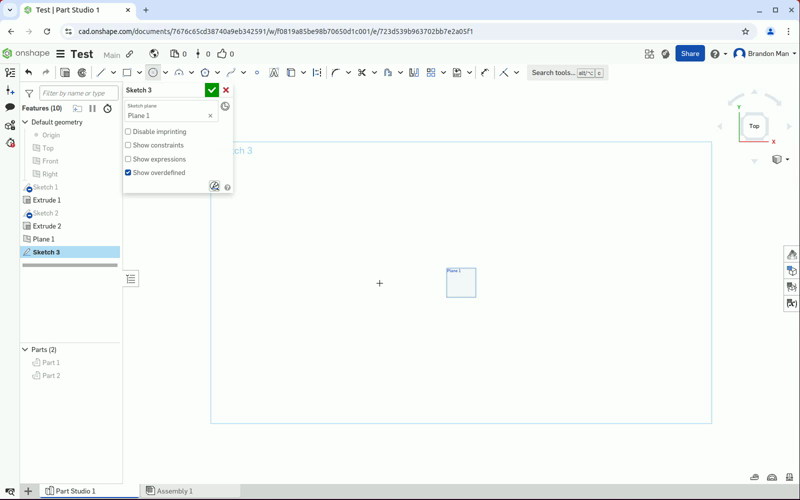
click(379, 282)
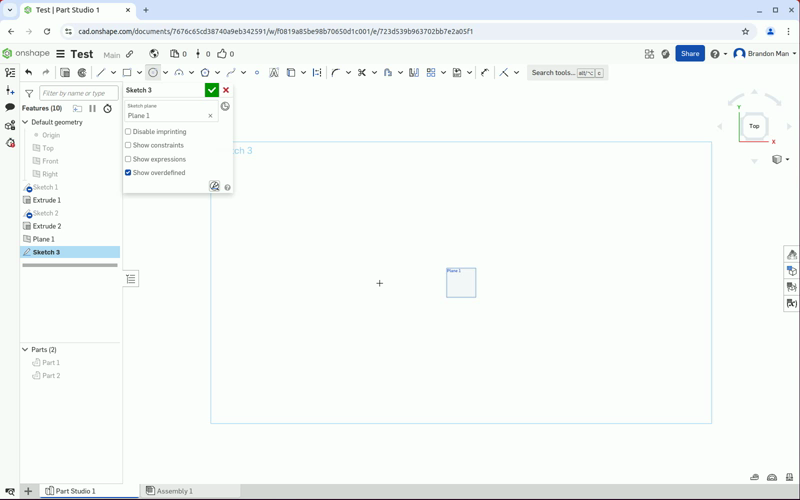
key_up(shift)
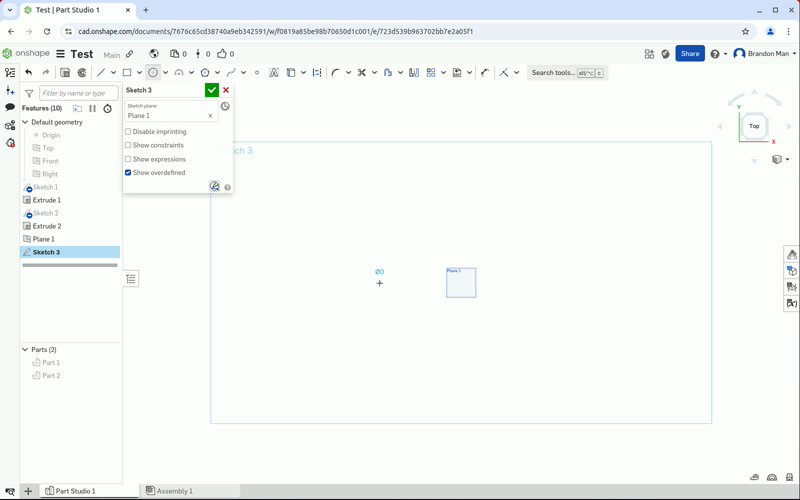
mouse_move(393, 282)
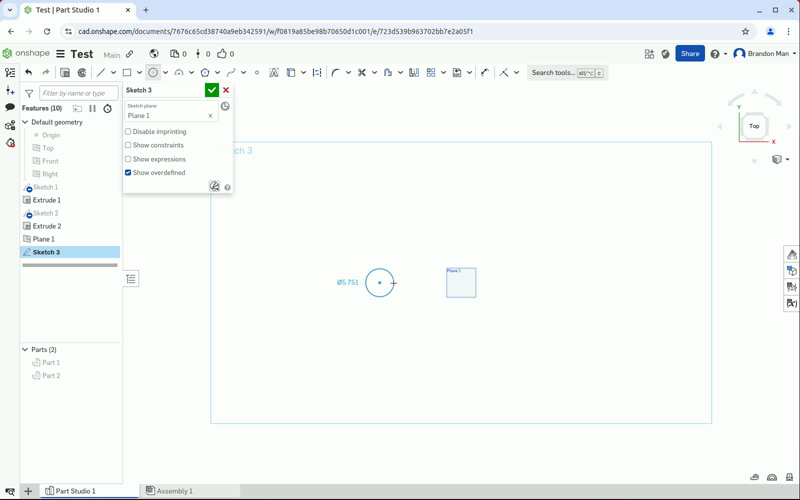
click(393, 282)
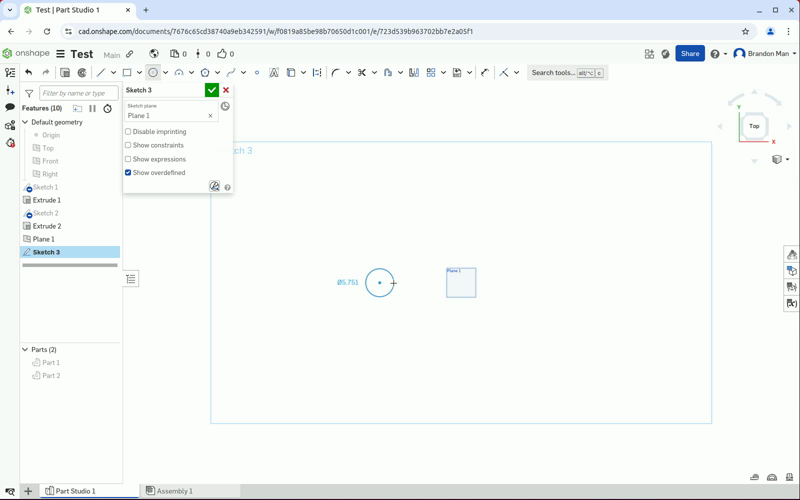
key(esc)
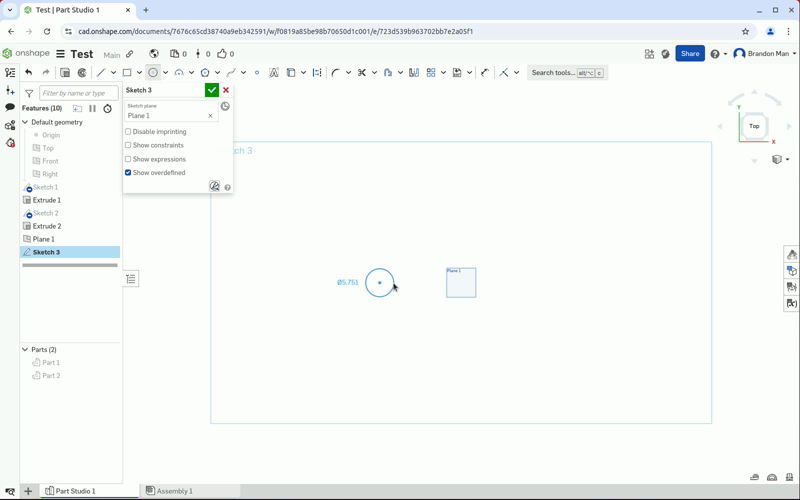
mouse_move(380, 293)
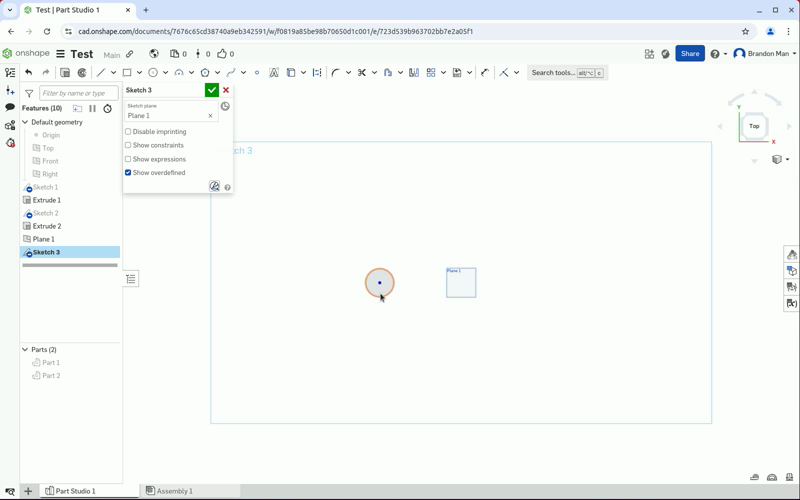
scroll(6)
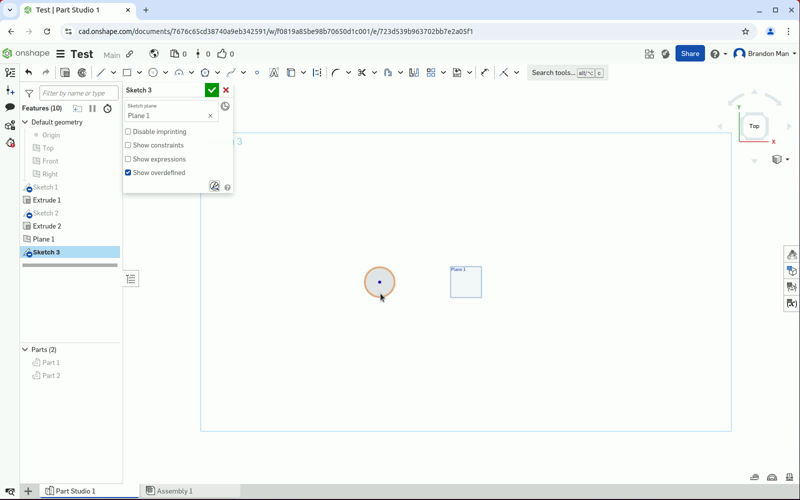
scroll(6)
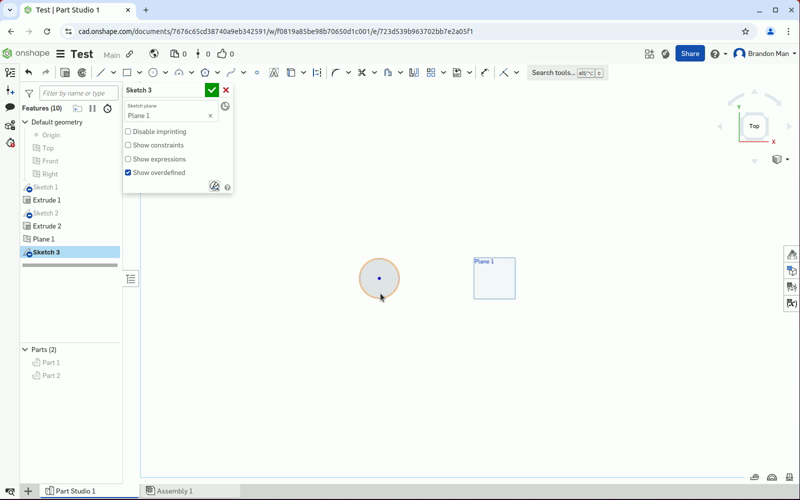
scroll(6)
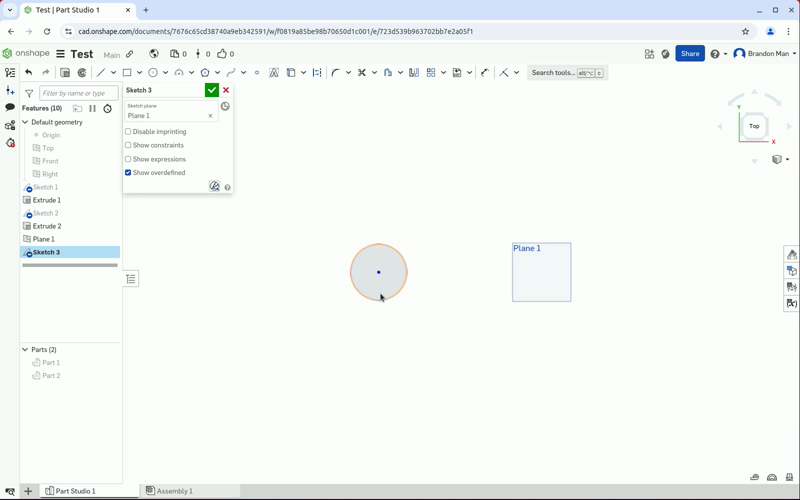
scroll(6)
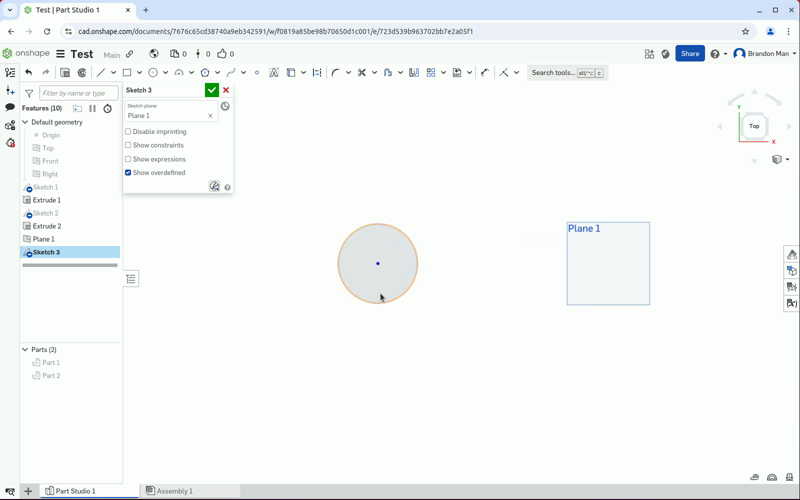
scroll(6)
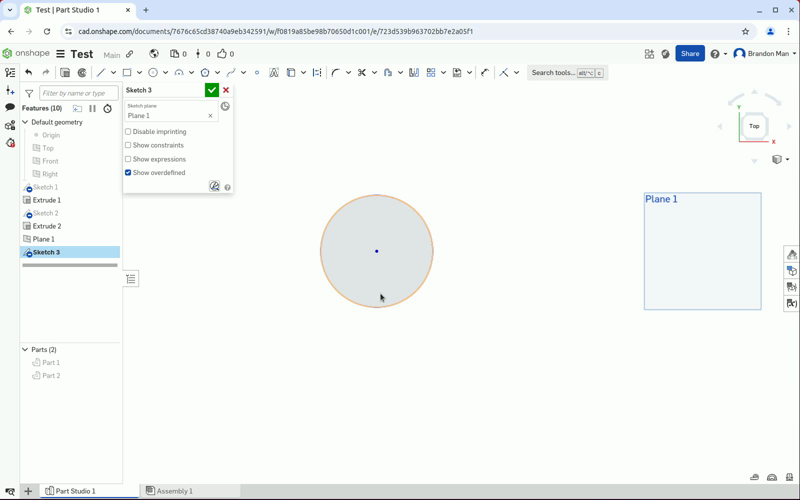
scroll(6)
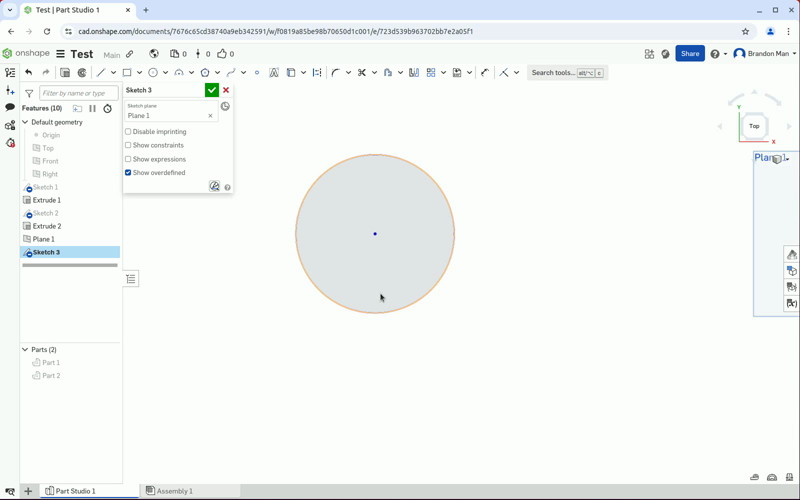
scroll(6)
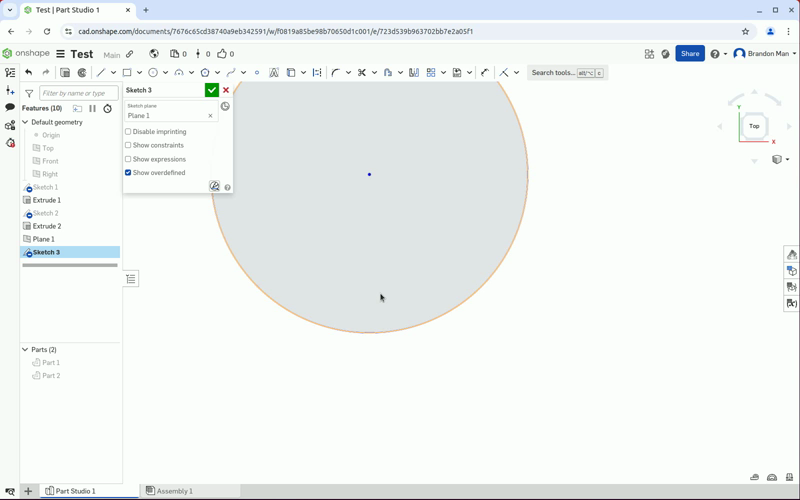
click(380, 293)
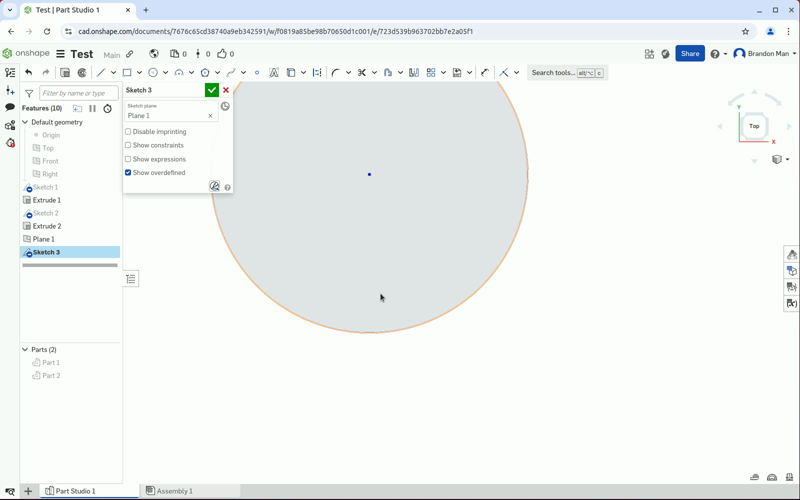
scroll(-6)
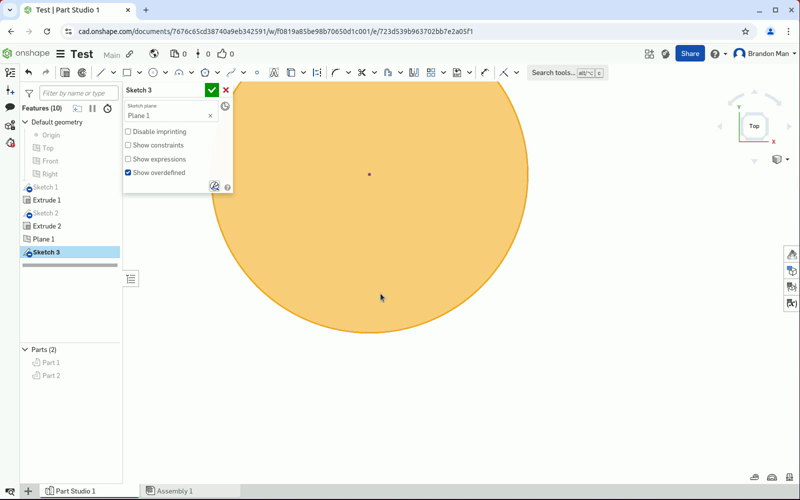
scroll(-6)
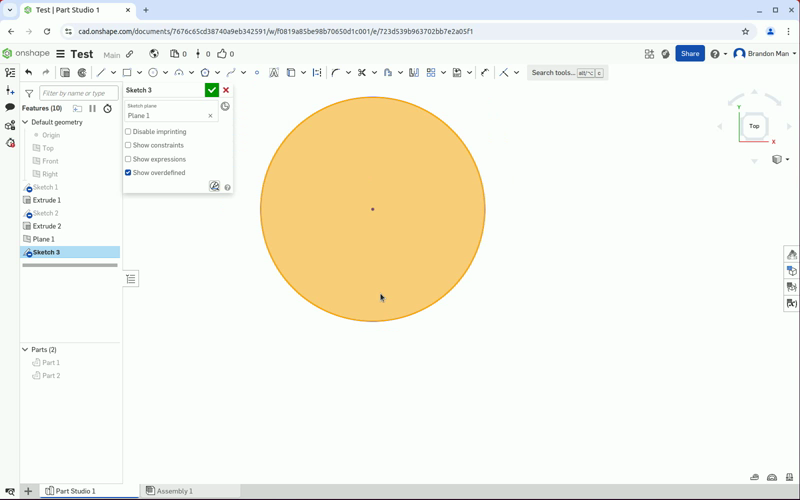
scroll(-6)
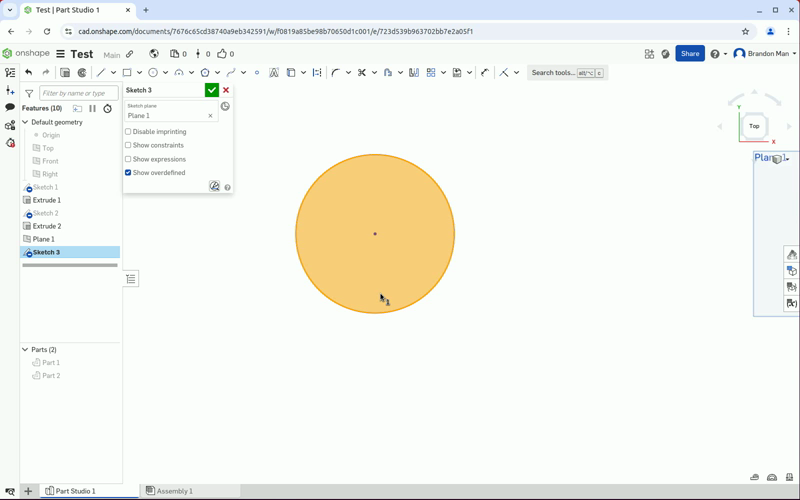
scroll(-6)
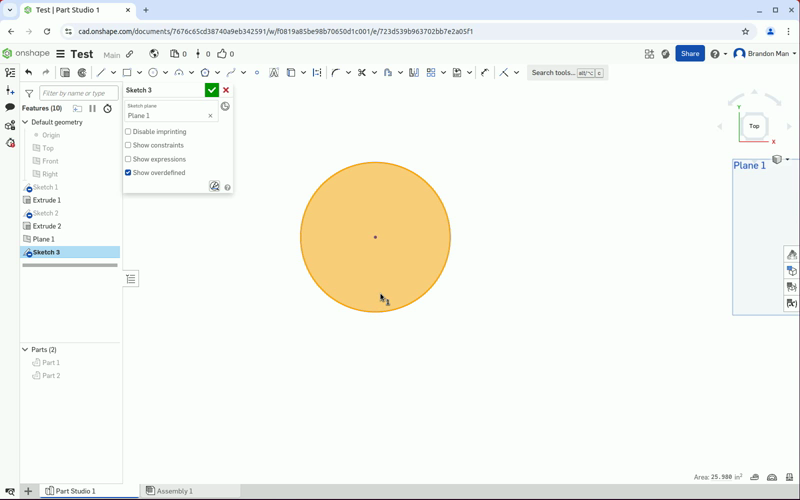
scroll(-6)
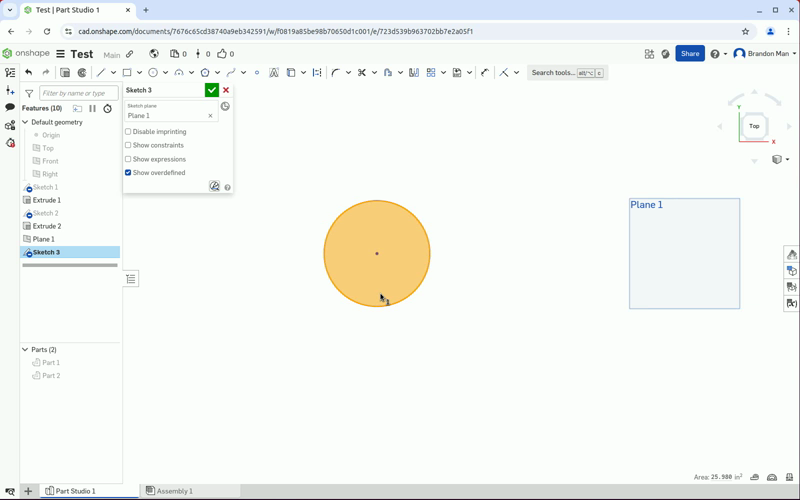
scroll(-6)
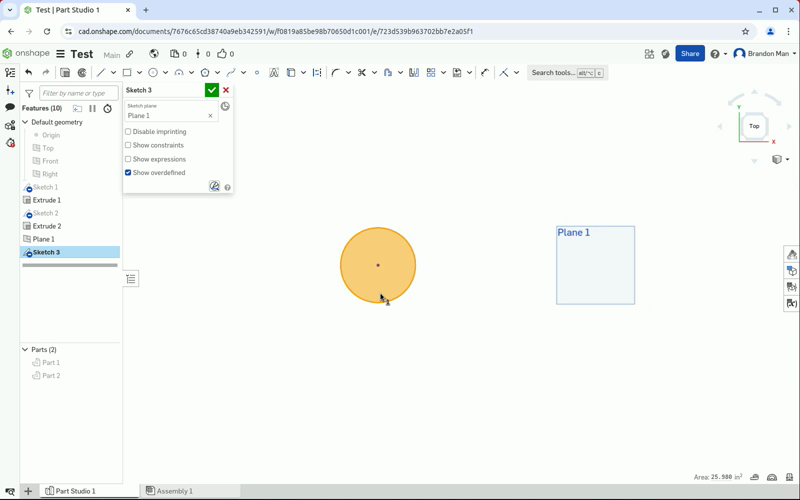
scroll(-6)
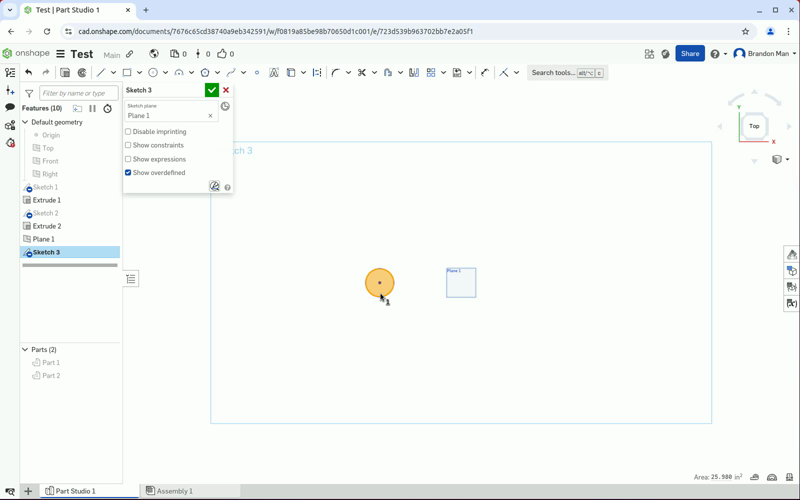
mouse_move(73, 352)
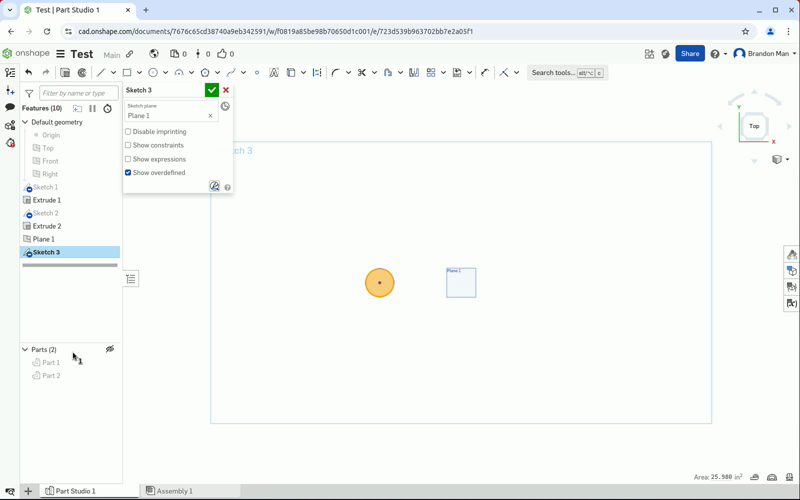
key(shift+y)
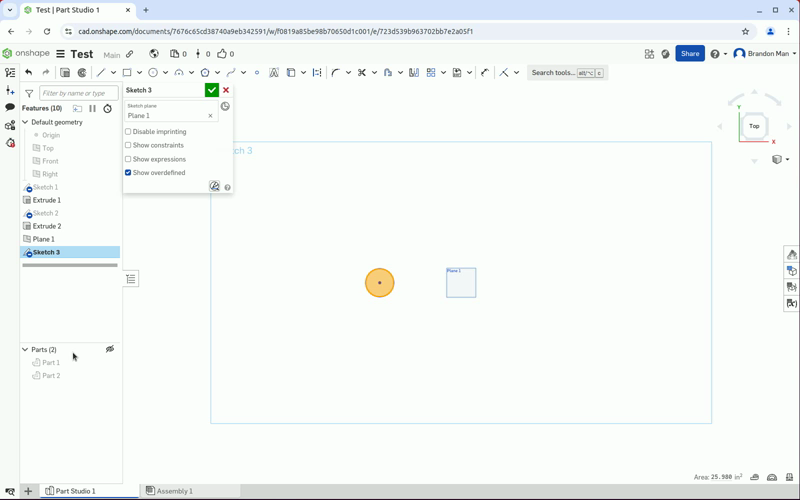
key(shift+e)
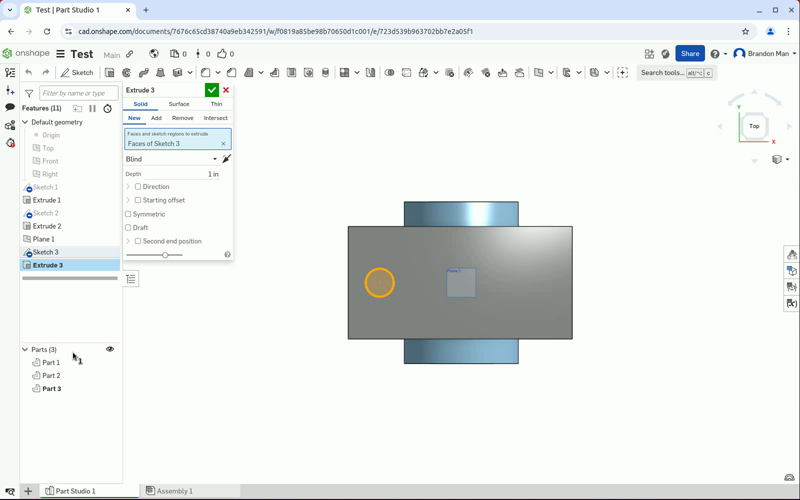
mouse_move(143, 106)
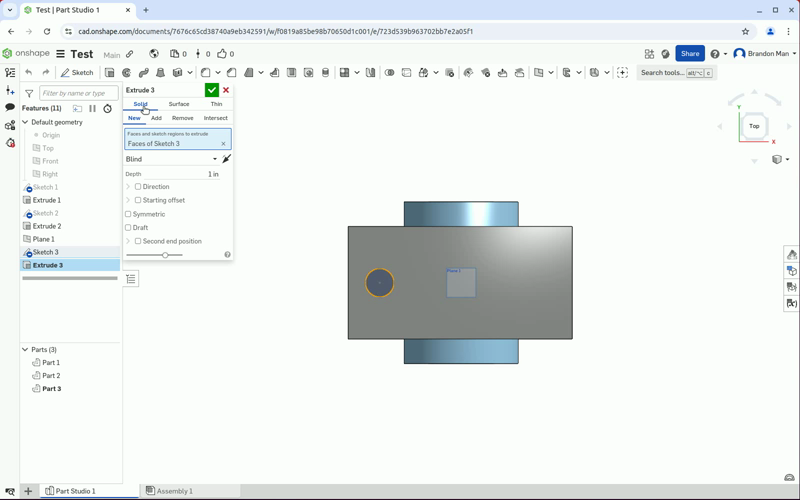
click(143, 106)
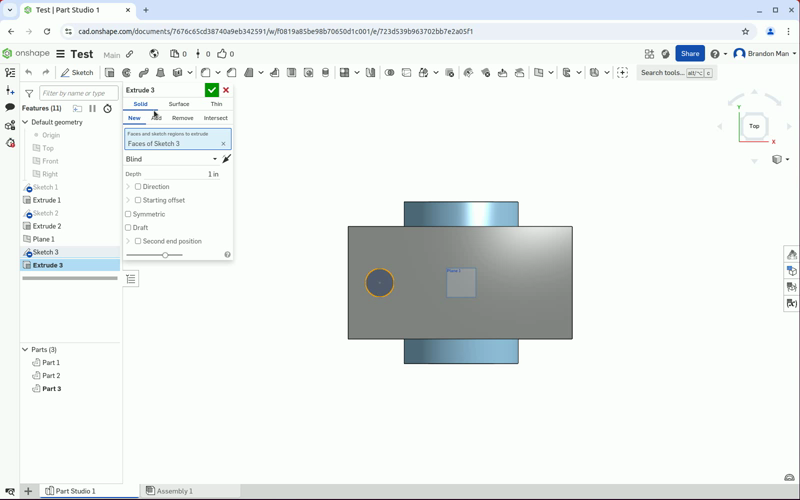
mouse_move(186, 120)
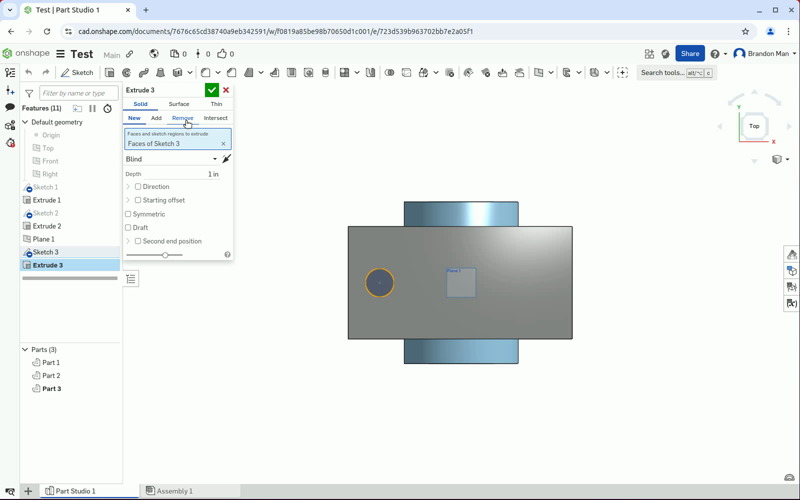
click(186, 120)
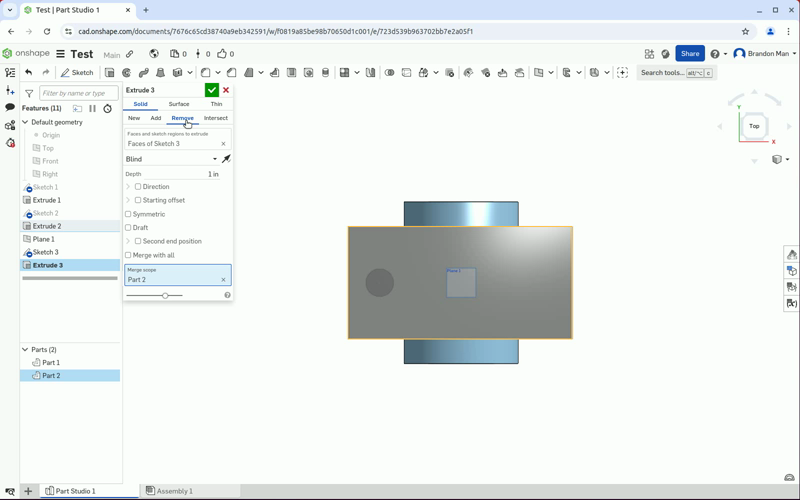
key(tab, 4)
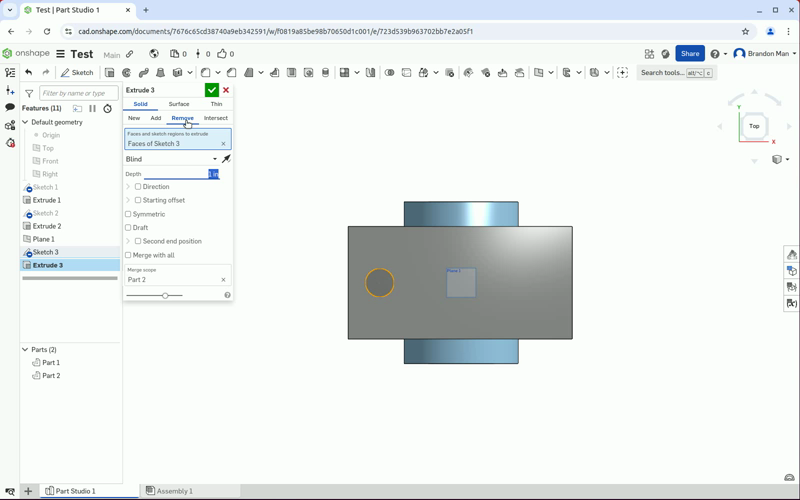
text(13.239)
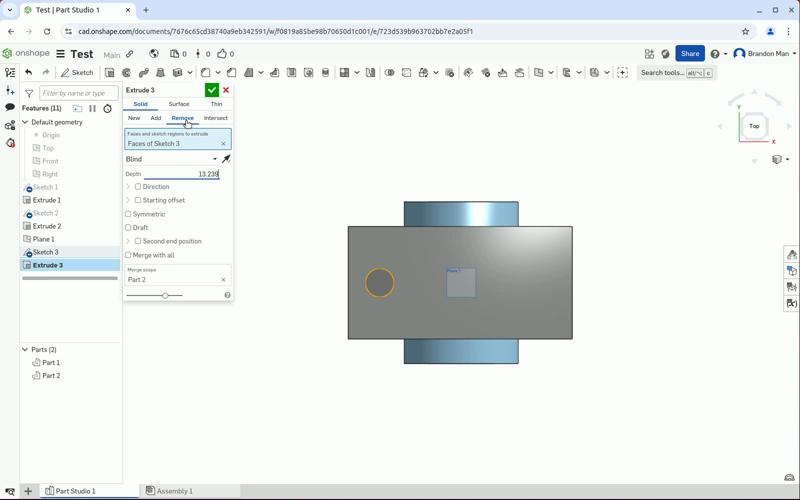
key(tab, 6)
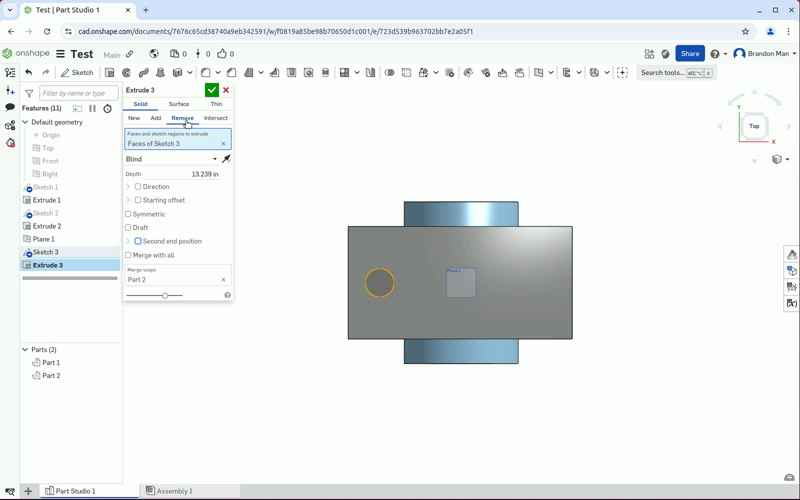
key(space)
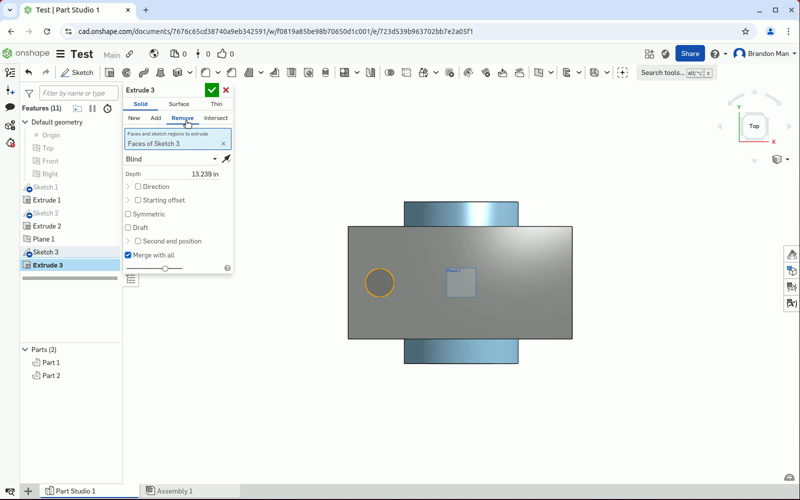
key(enter)
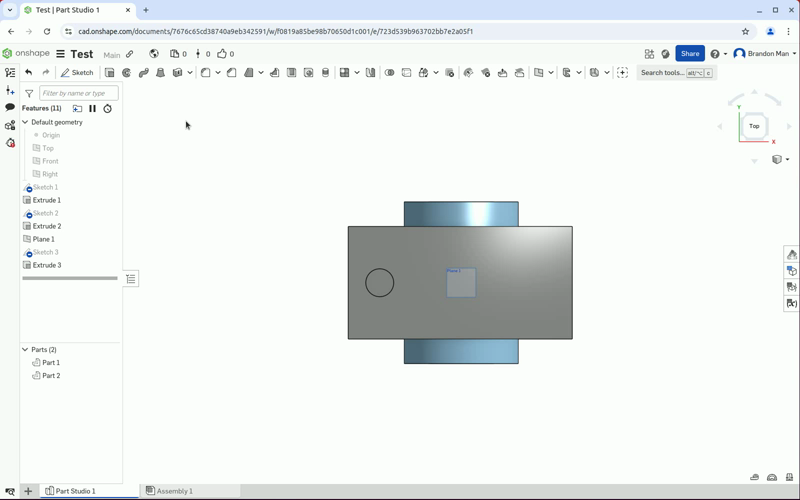
key(shift+h)
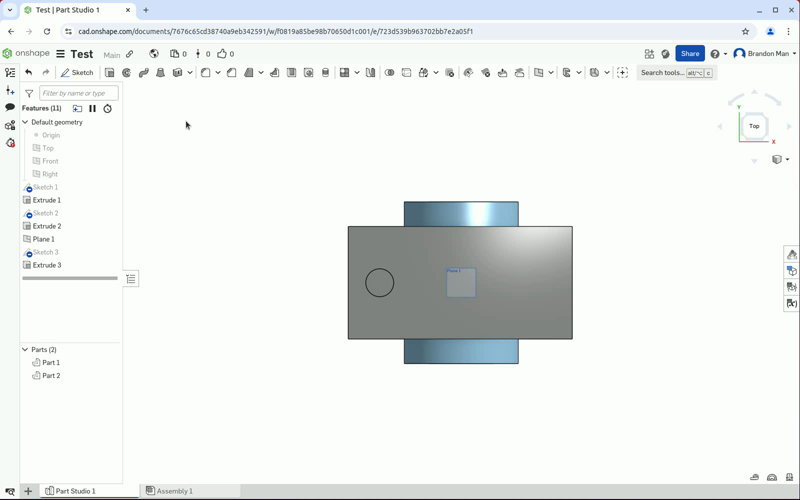
key(shift+h)
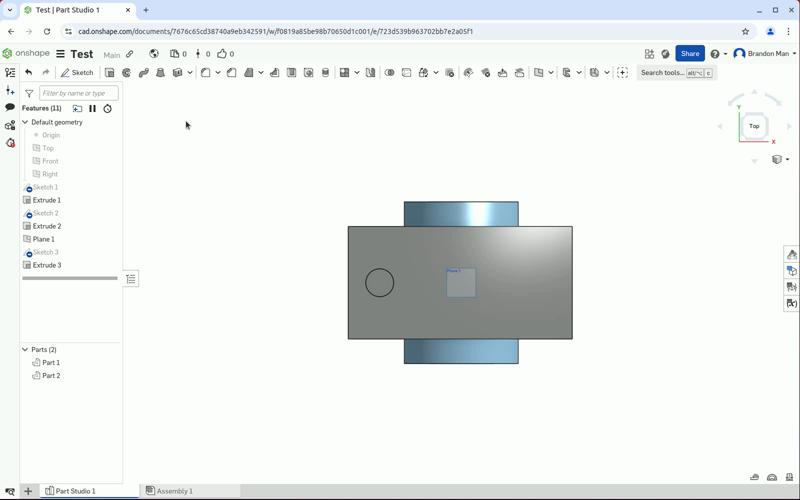
mouse_move(73, 189)
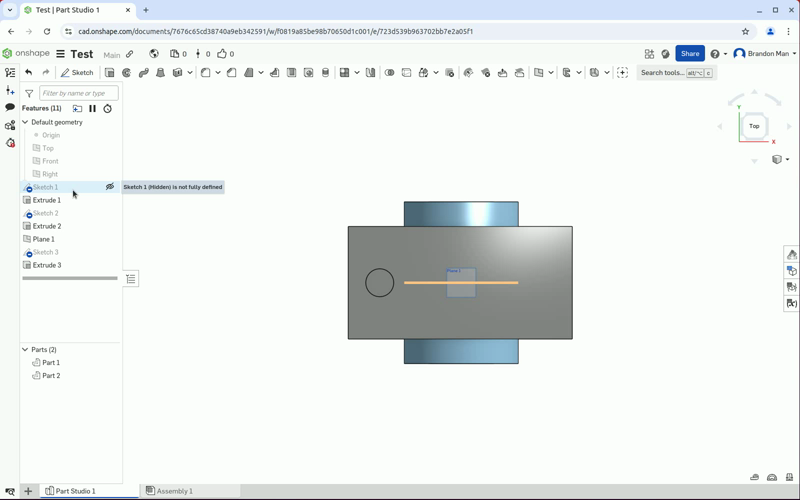
click(73, 189)
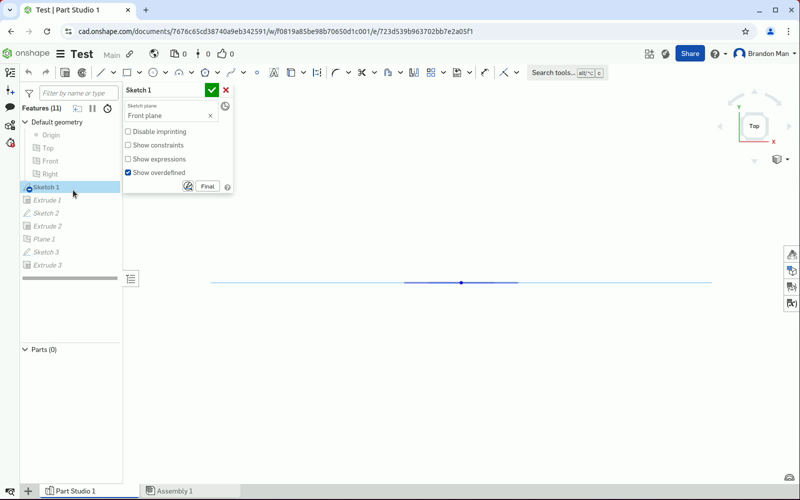
mouse_move(229, 92)
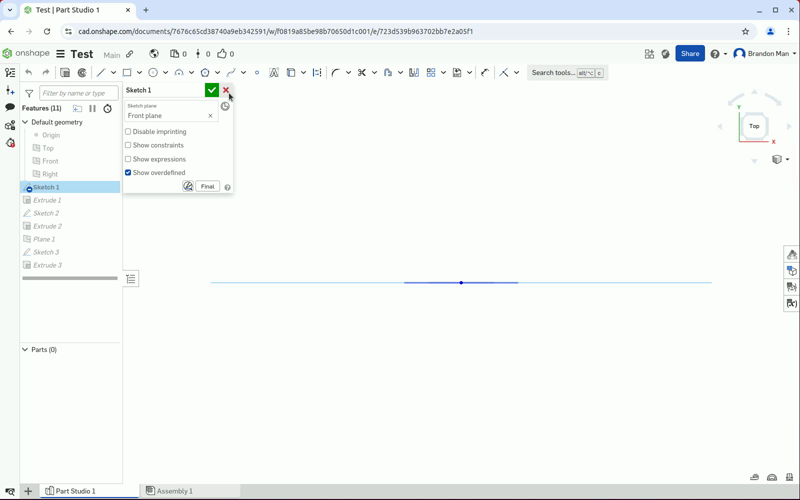
click(229, 92)
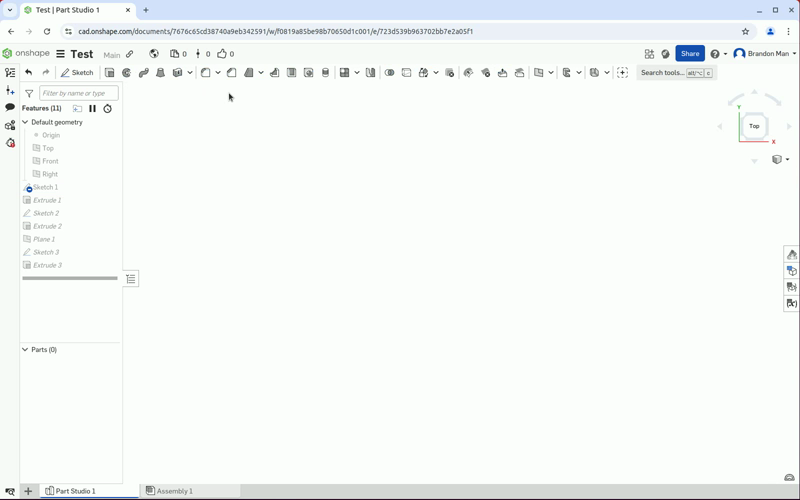
key(shift+s)
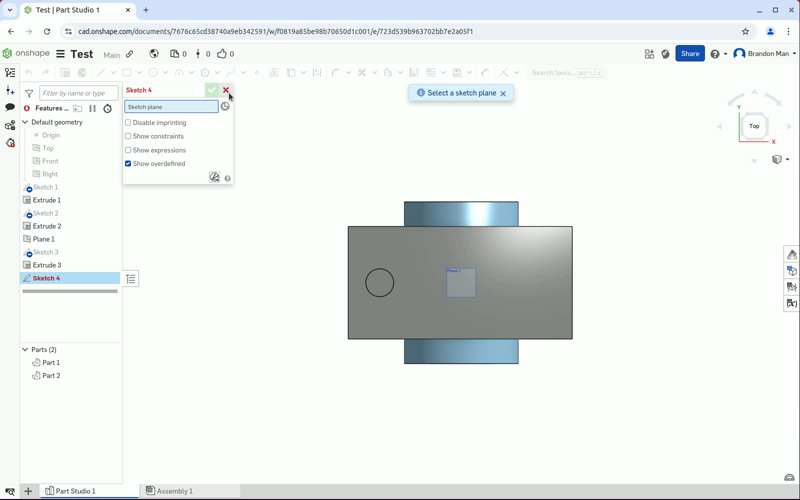
mouse_move(73, 241)
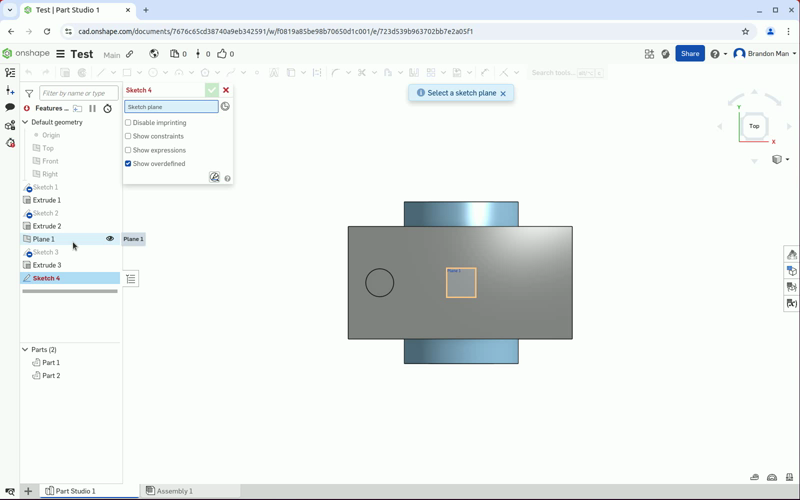
click(73, 241)
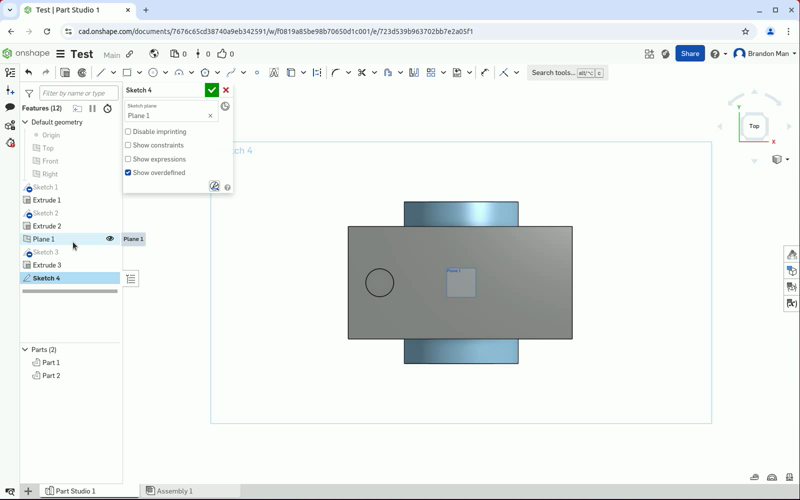
mouse_move(73, 352)
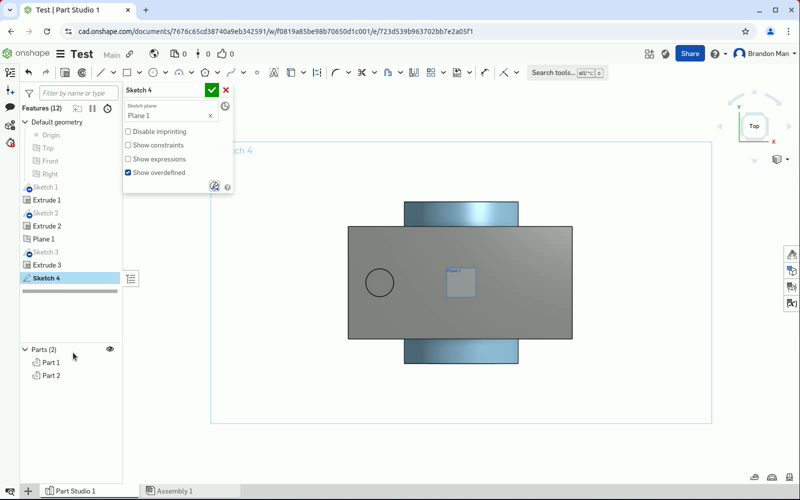
key(y)
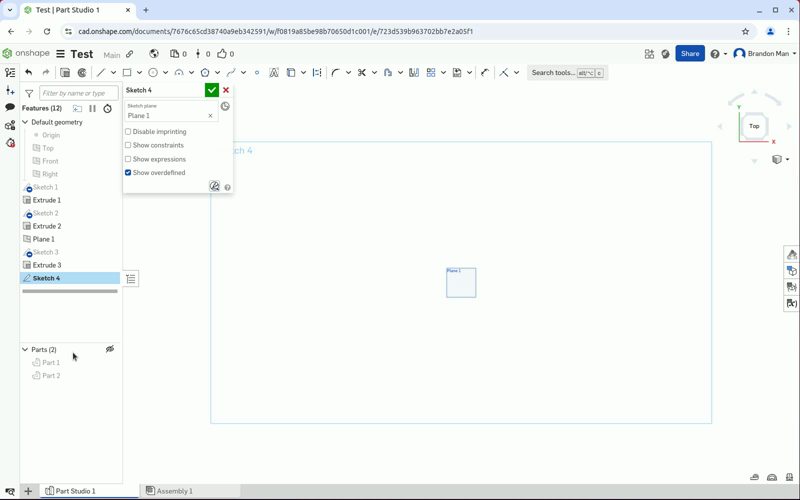
key(c)
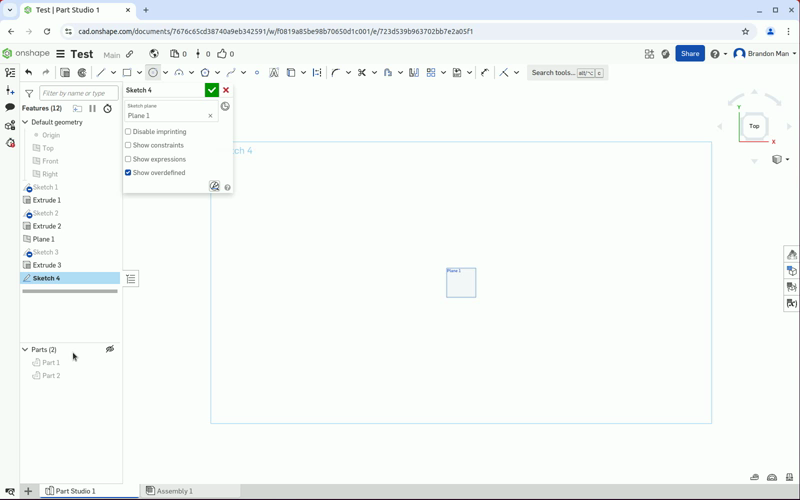
key_down(shift)
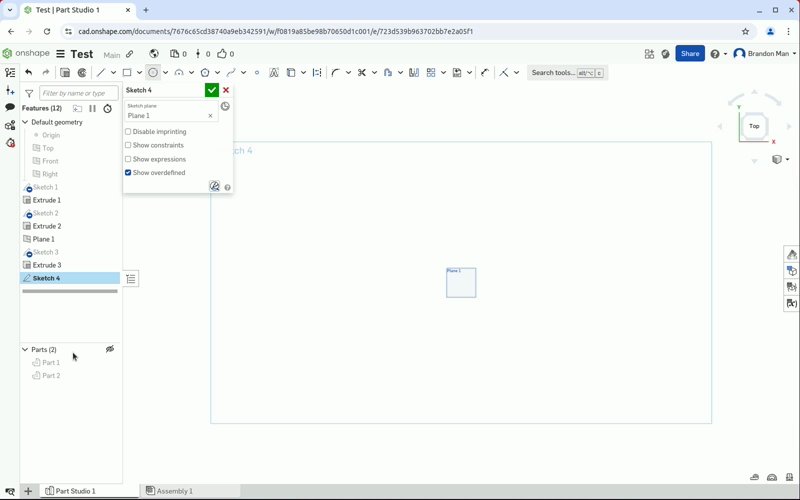
mouse_move(542, 282)
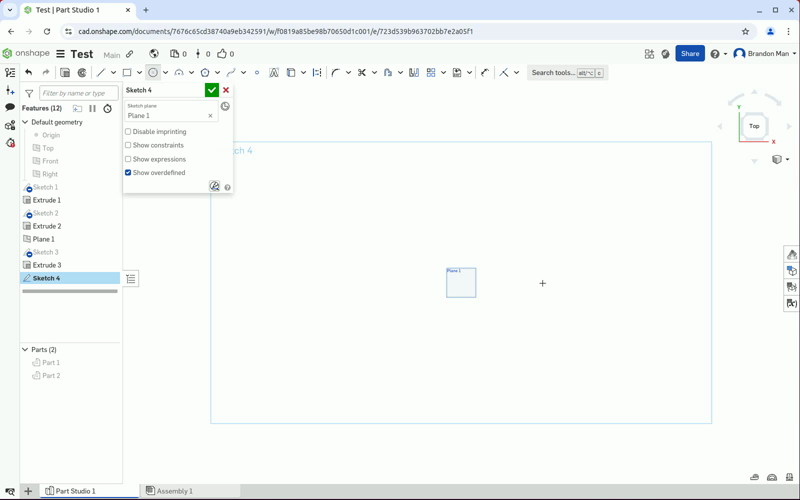
click(542, 282)
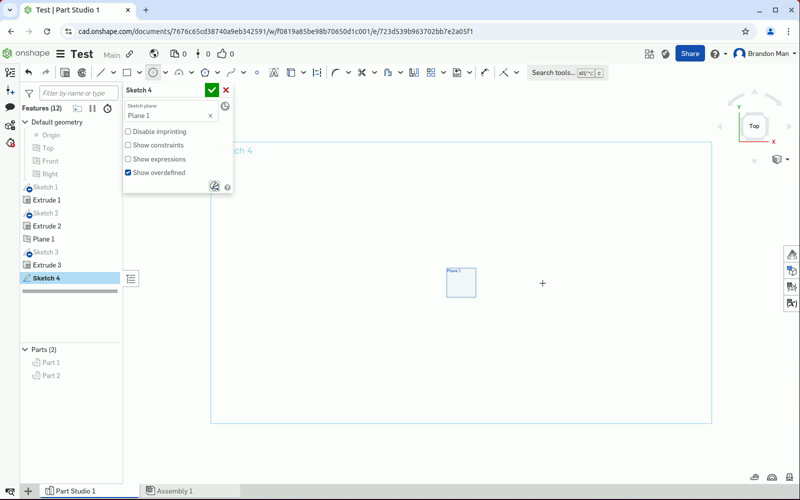
key_up(shift)
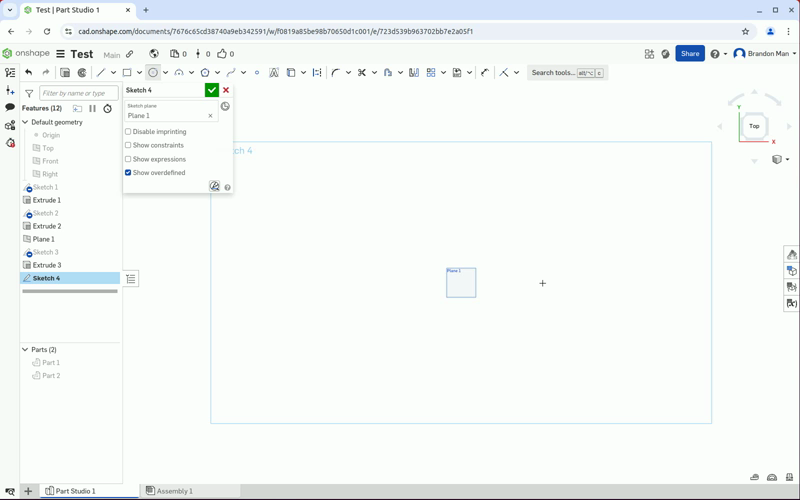
mouse_move(556, 282)
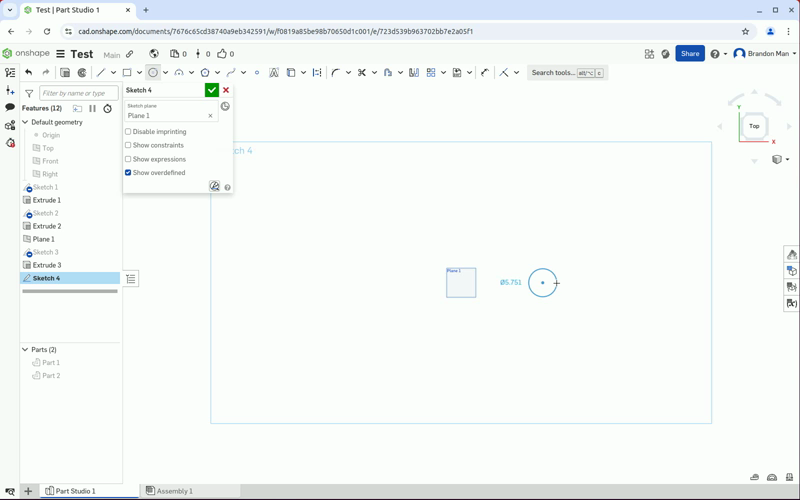
click(556, 282)
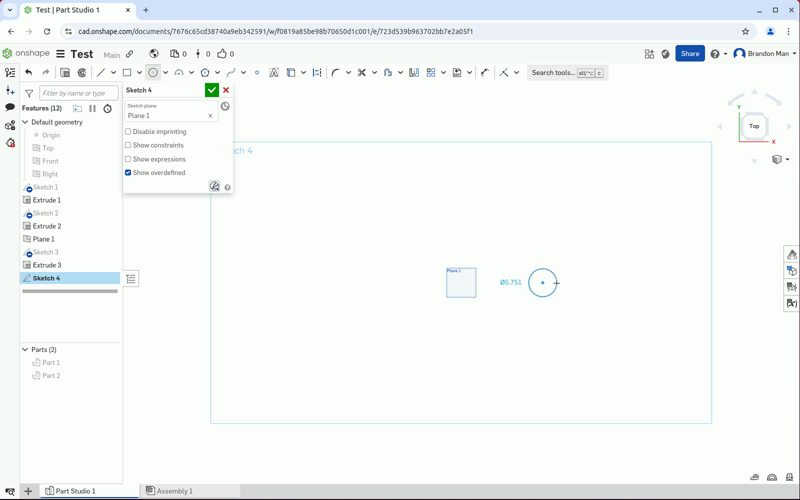
key(esc)
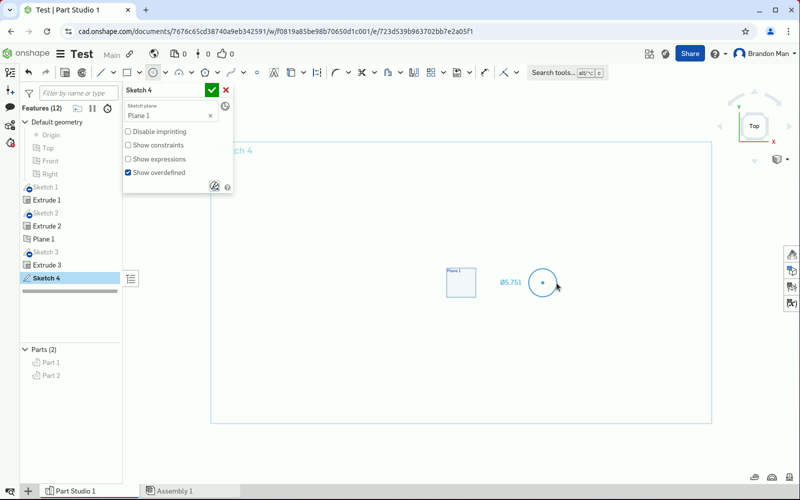
mouse_move(546, 286)
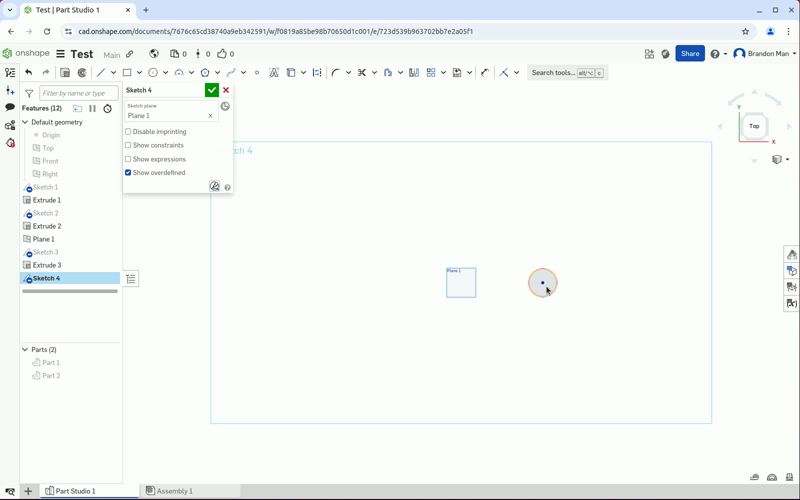
scroll(6)
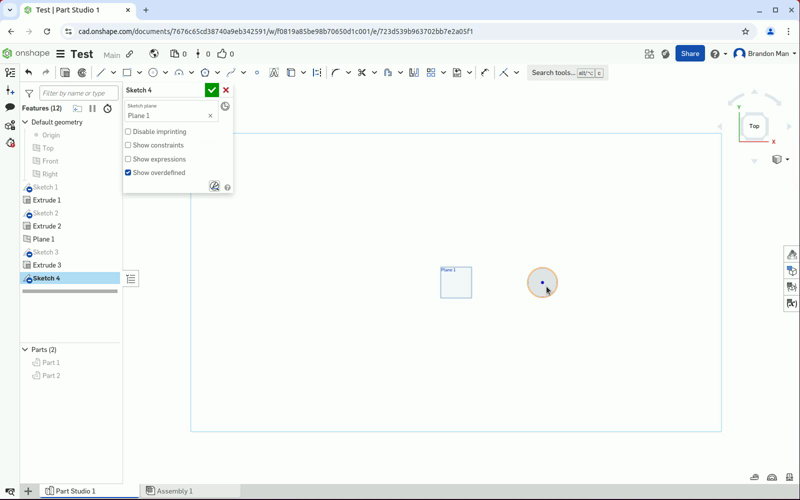
scroll(6)
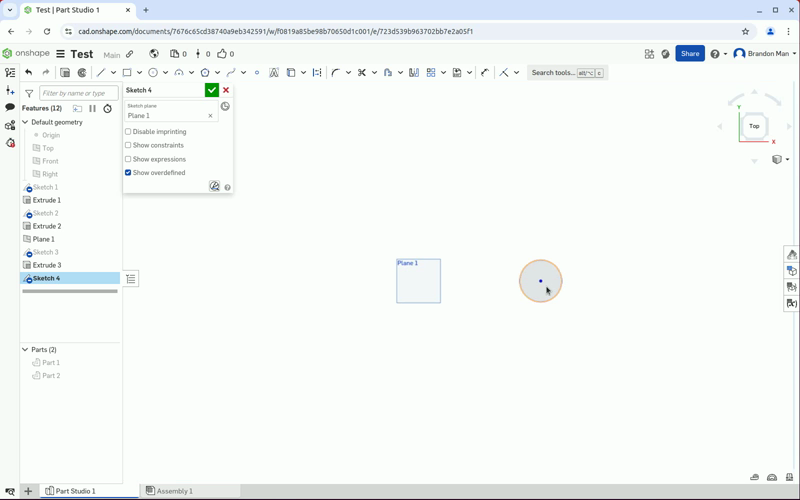
scroll(6)
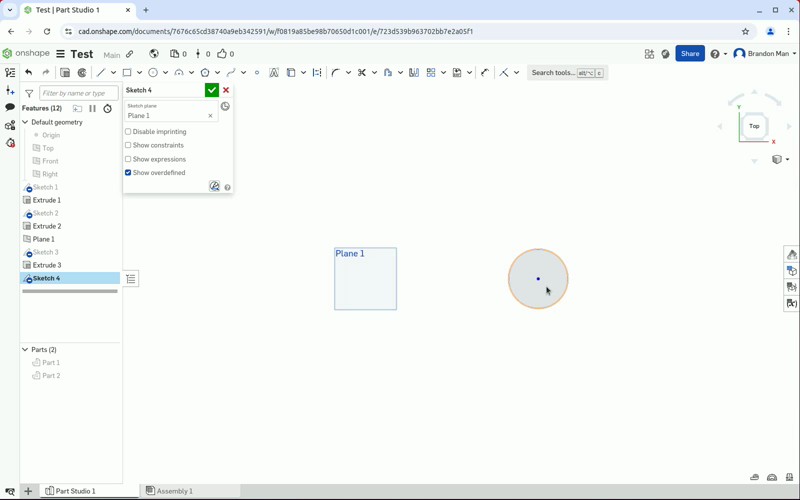
scroll(6)
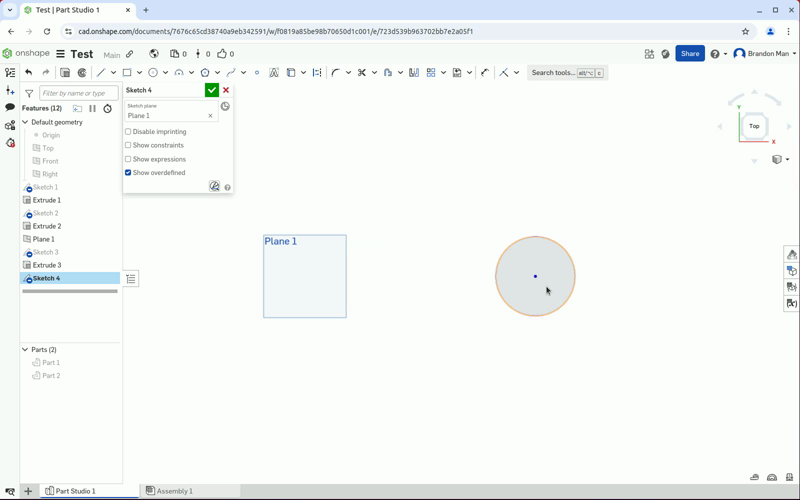
scroll(6)
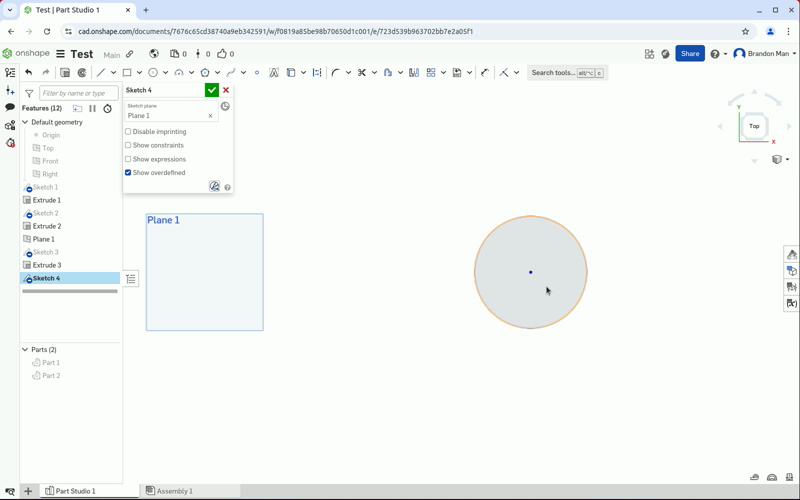
scroll(6)
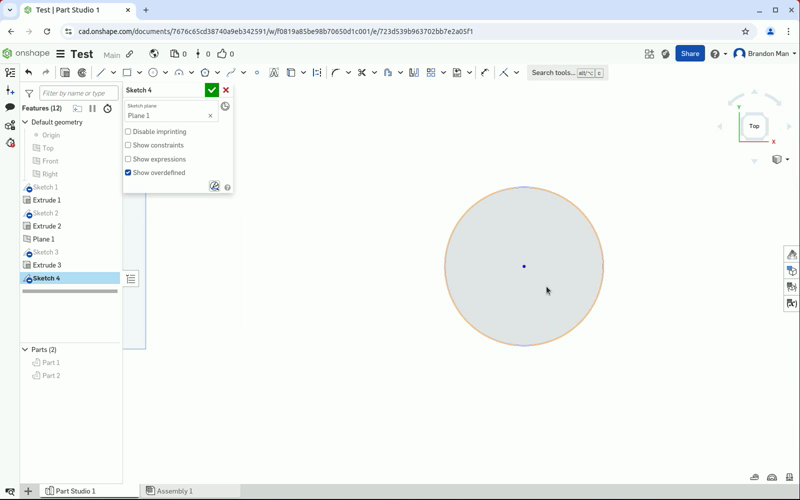
scroll(6)
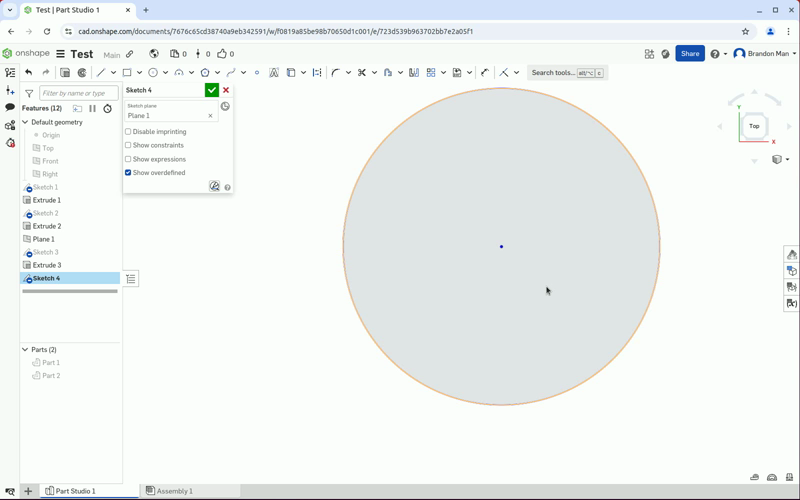
click(546, 286)
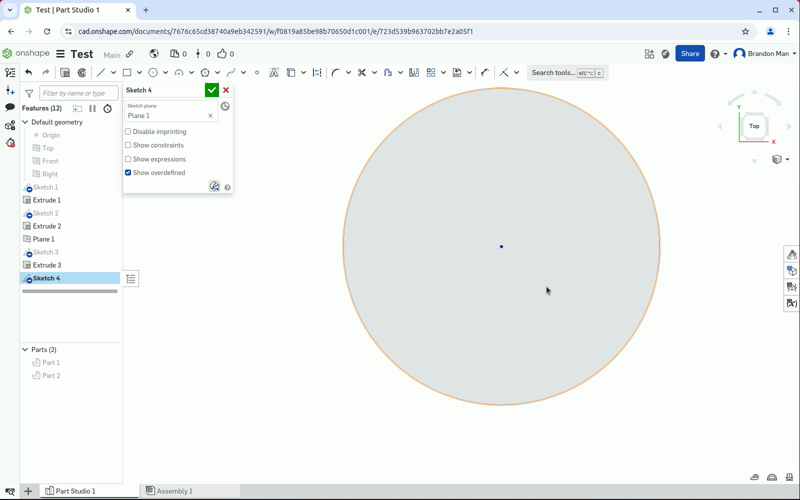
scroll(-6)
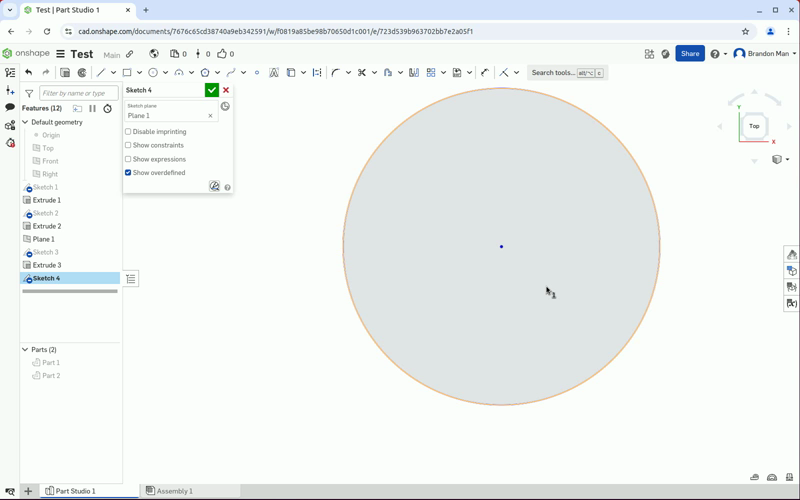
scroll(-6)
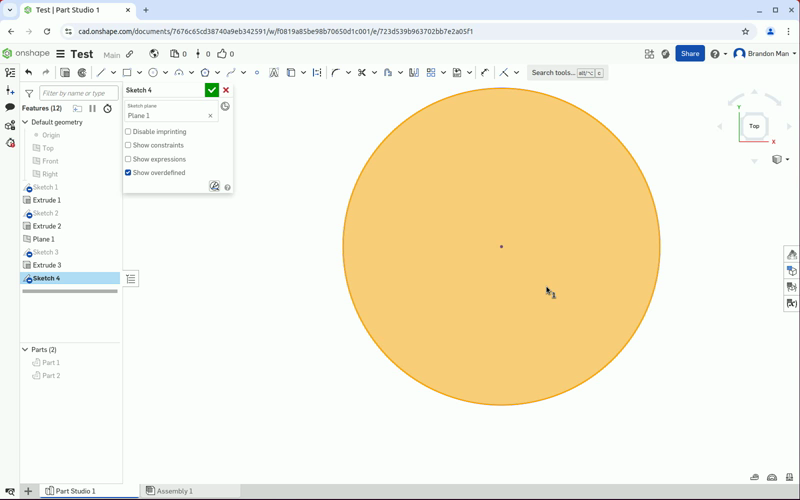
scroll(-6)
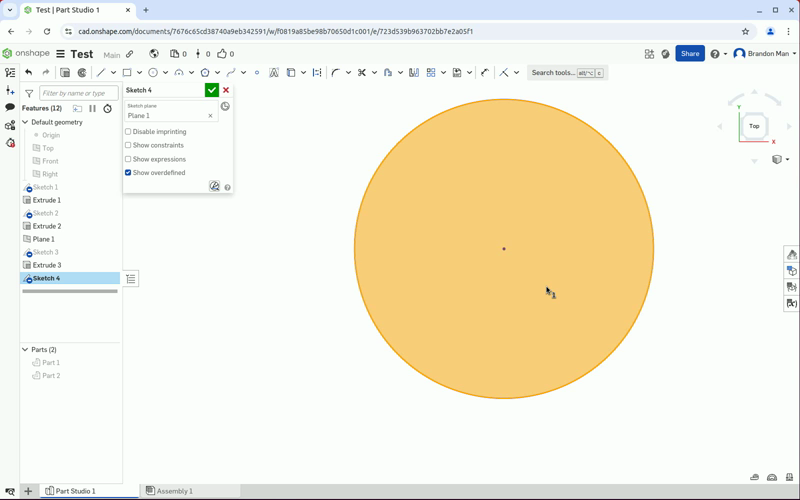
scroll(-6)
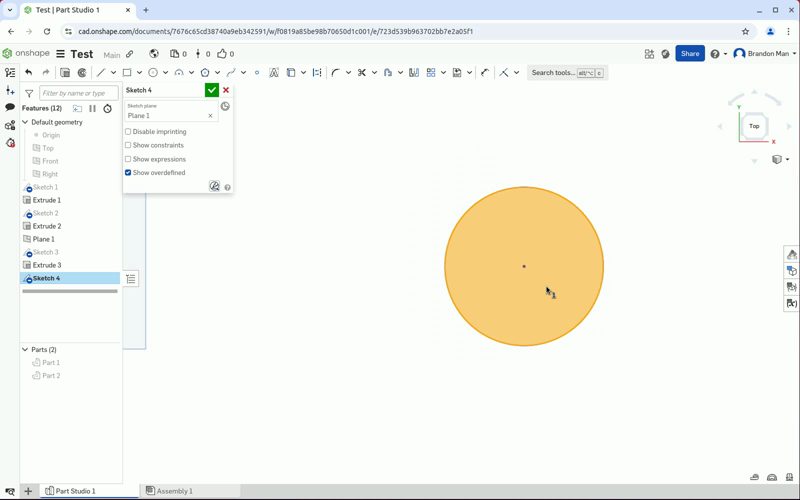
scroll(-6)
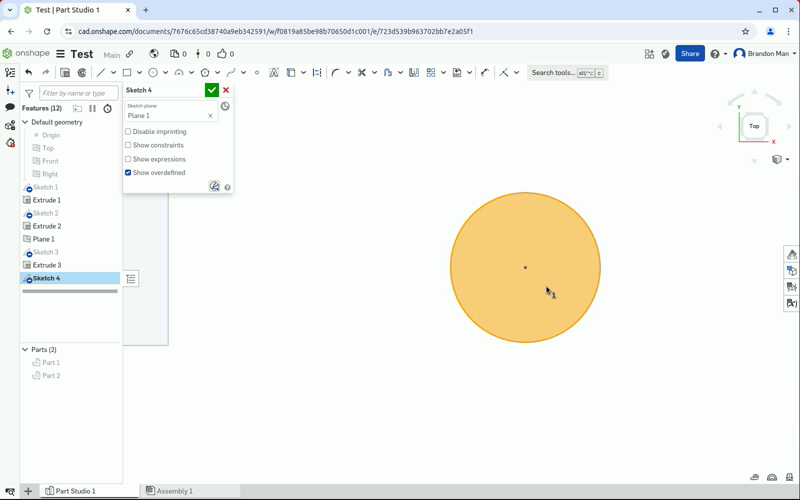
scroll(-6)
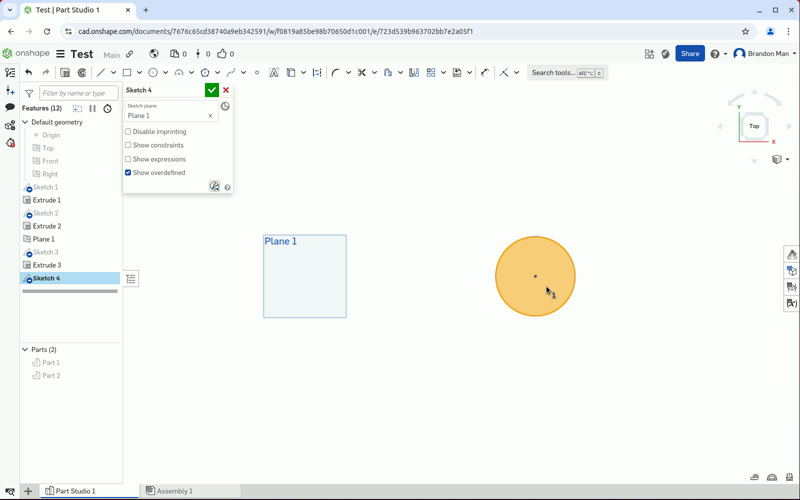
scroll(-6)
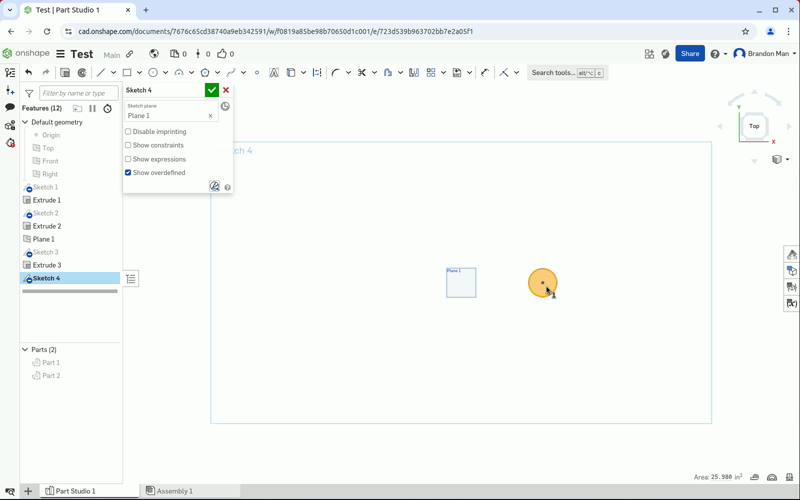
mouse_move(73, 352)
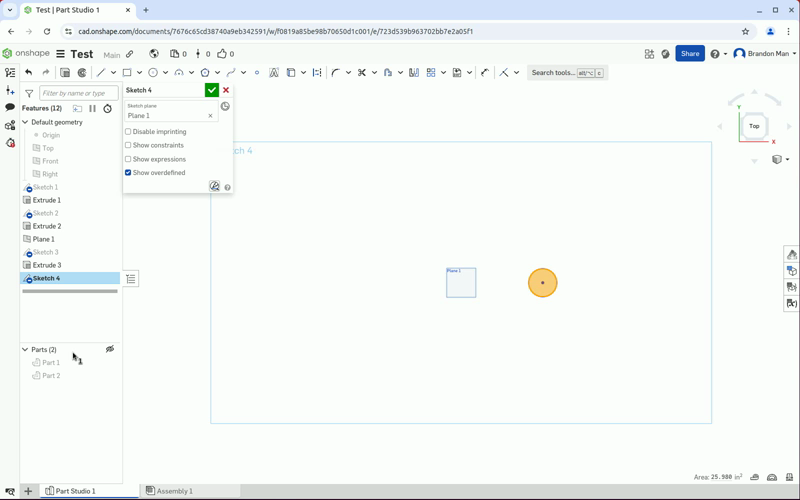
key(shift+y)
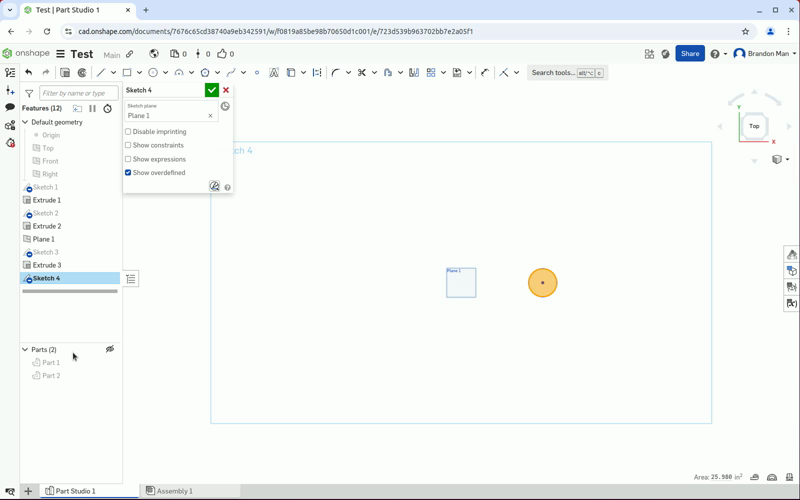
key(shift+e)
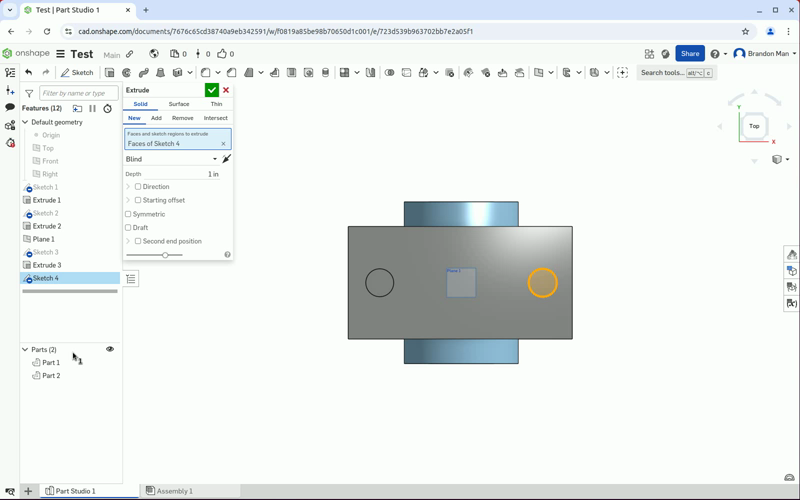
mouse_move(143, 106)
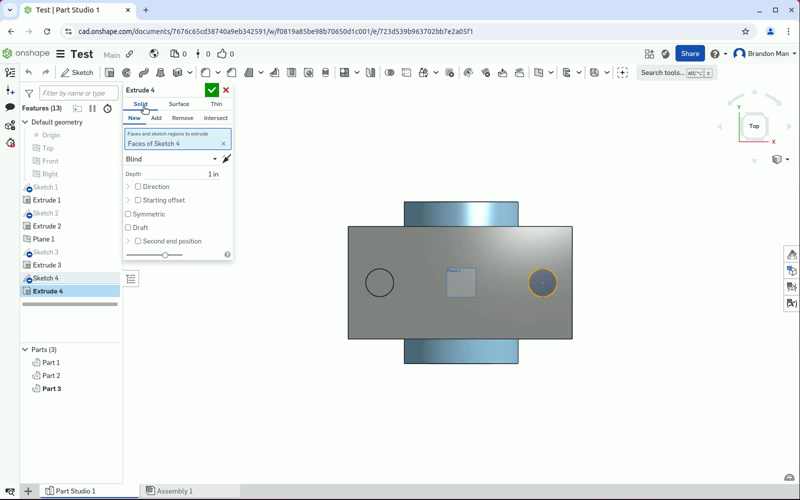
click(143, 106)
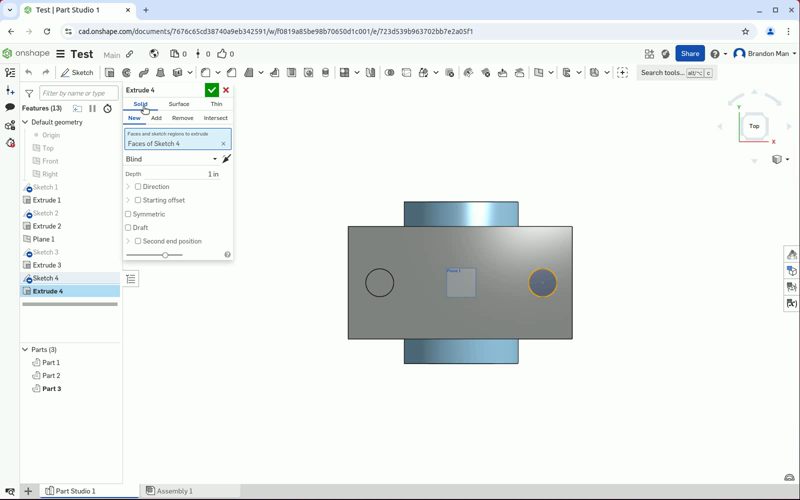
mouse_move(186, 120)
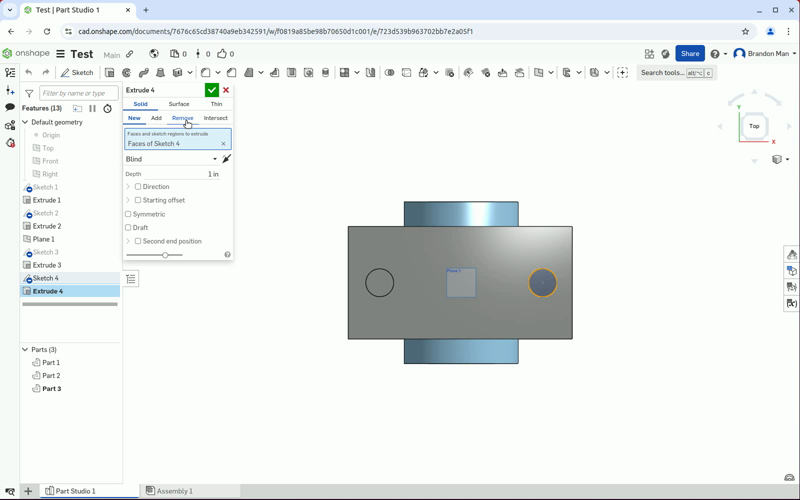
click(186, 120)
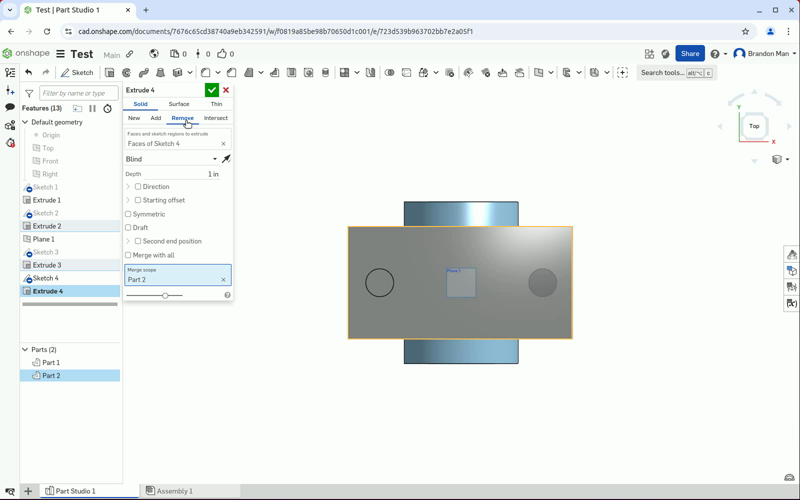
key(tab, 4)
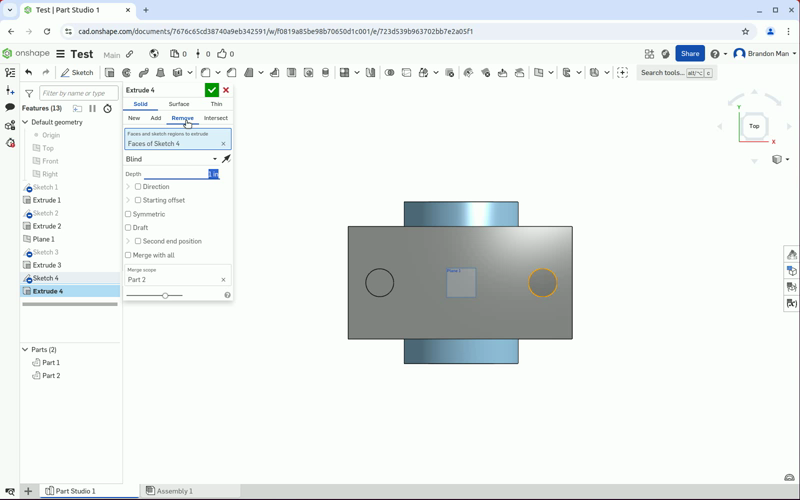
text(13.239)
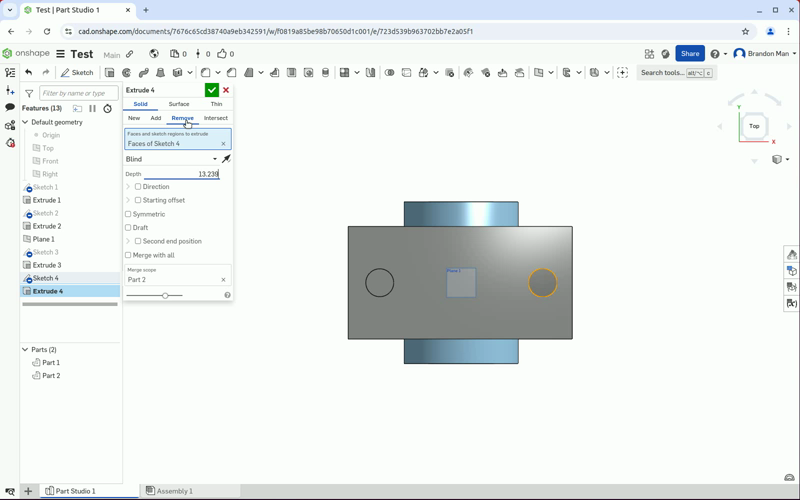
key(tab, 6)
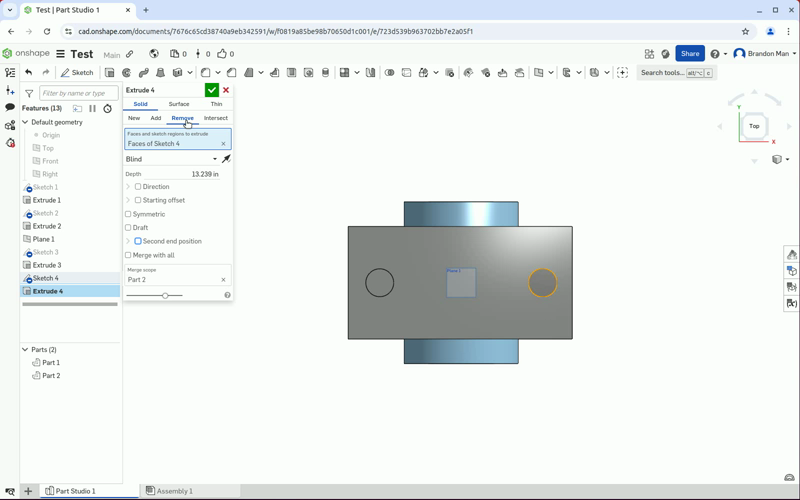
key(space)
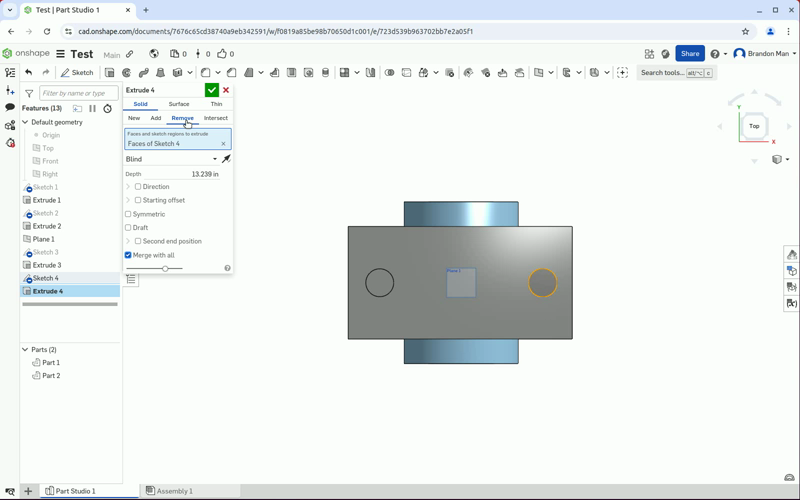
key(enter)
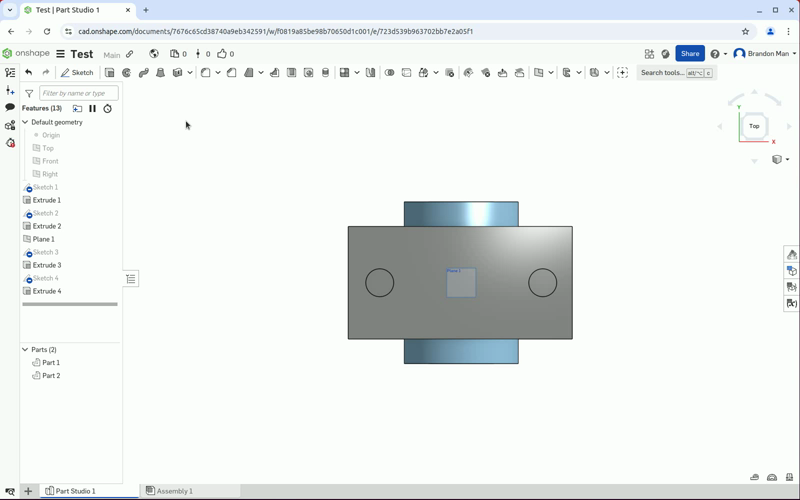
key(shift+h)
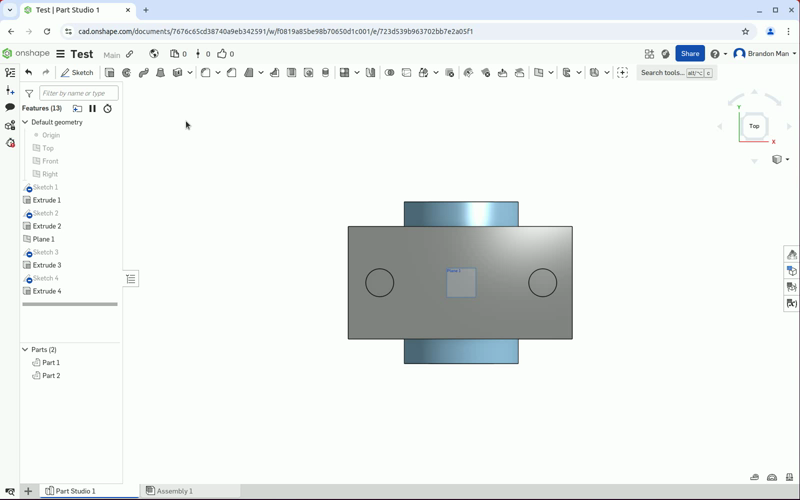
key(shift+h)
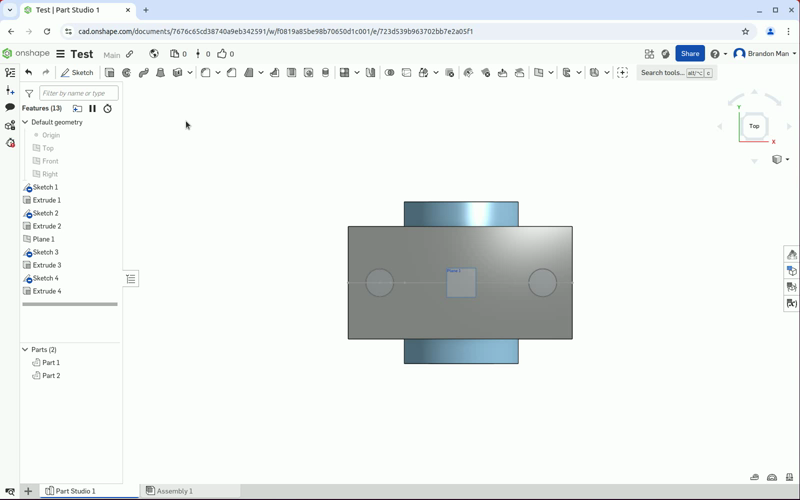
key(shift+7)
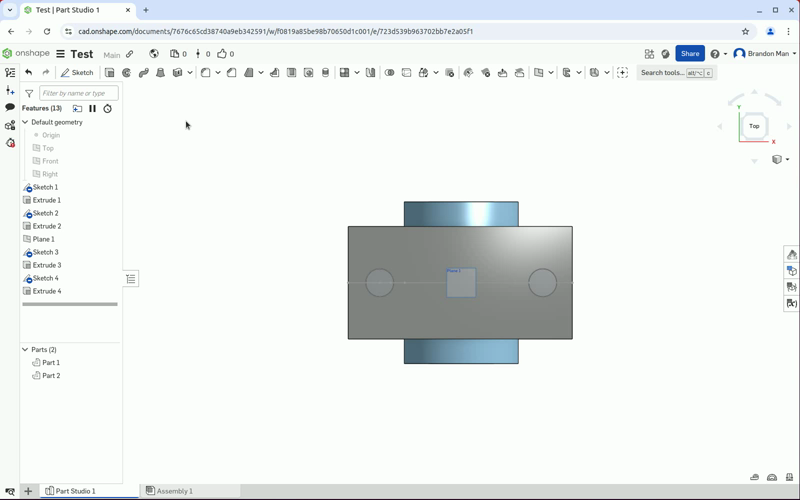
key(up, 3)
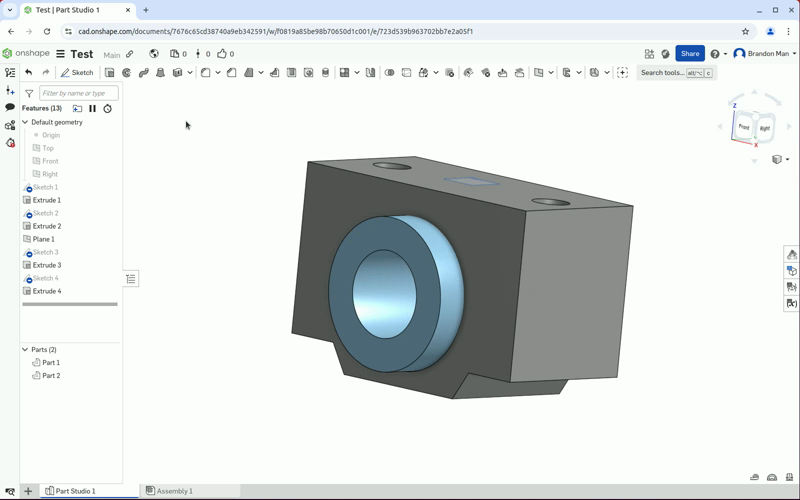
key(left, 3)
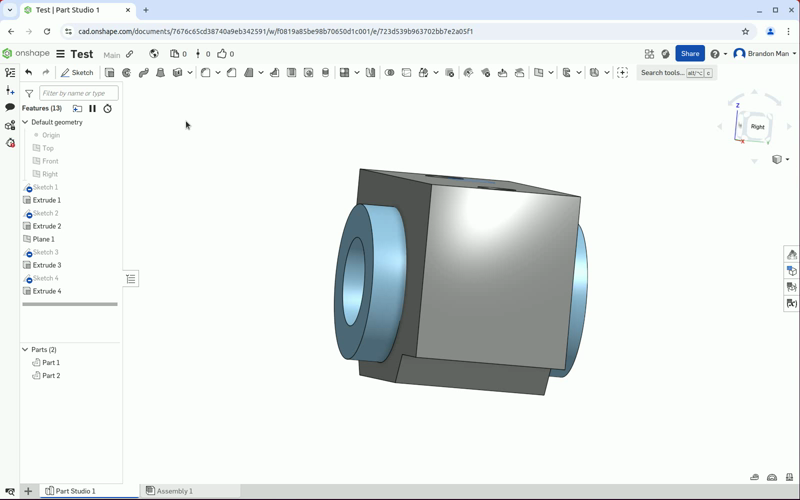
key(right, 3)
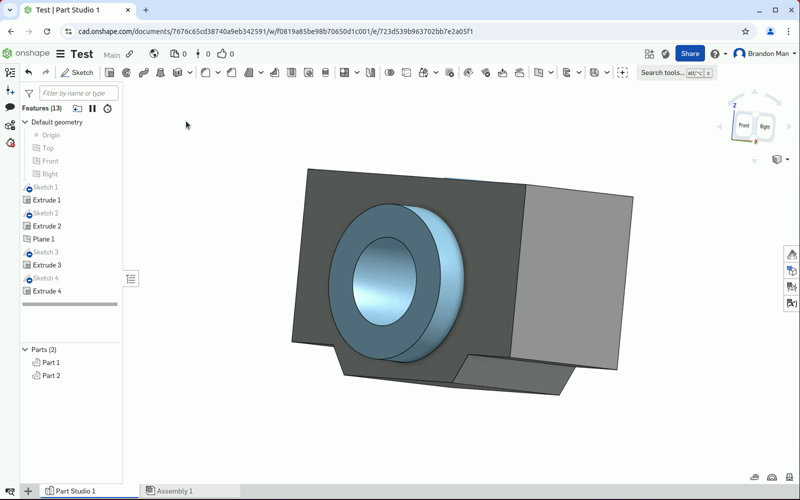
key(down, 3)
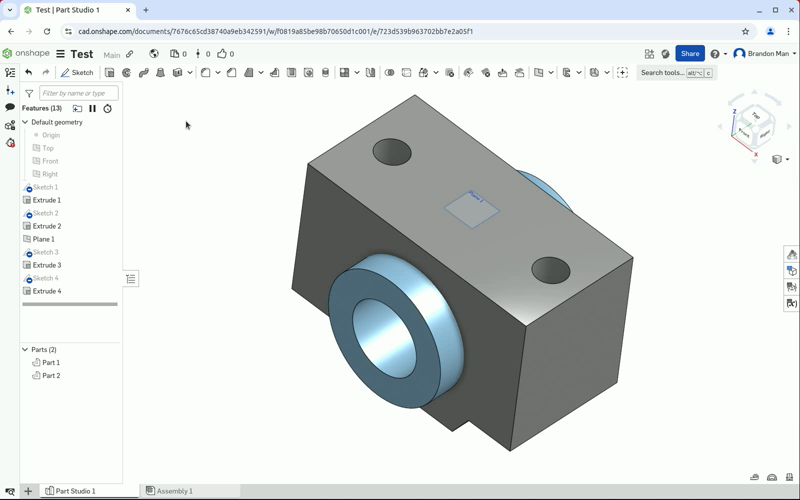
mouse_move(73, 189)
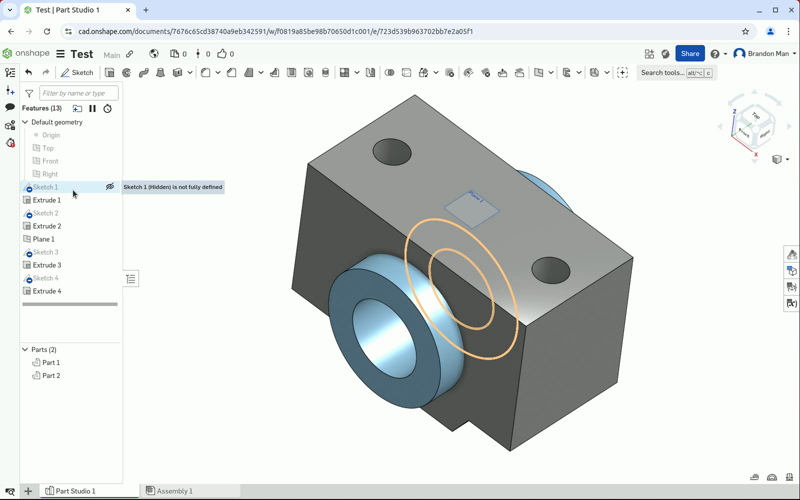
click(73, 189)